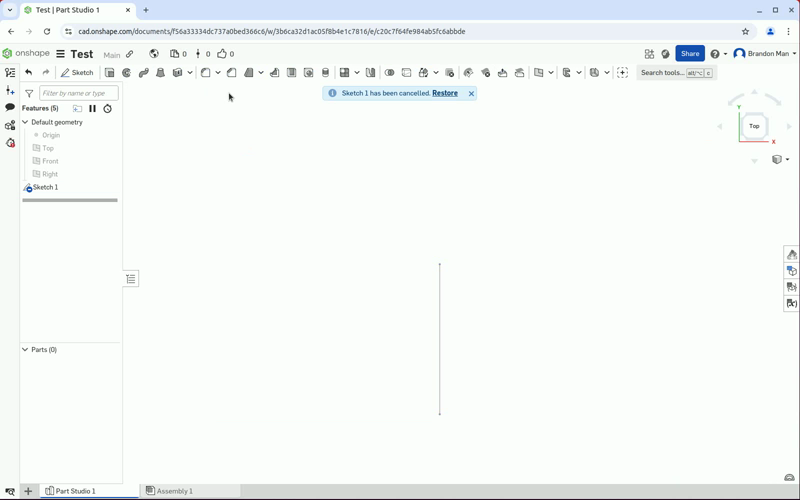
key(shift+h)
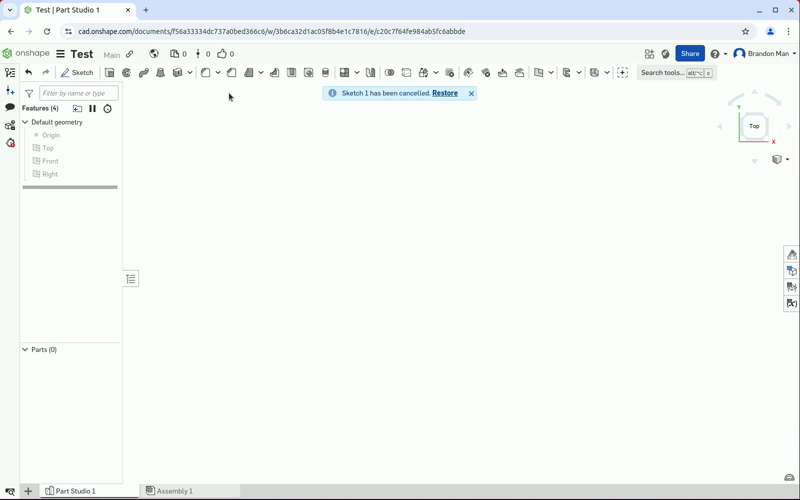
key(shift+s)
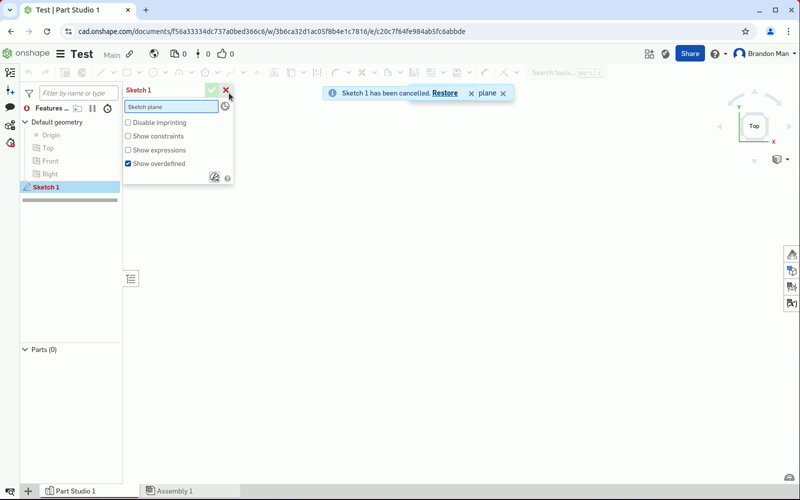
mouse_move(73, 150)
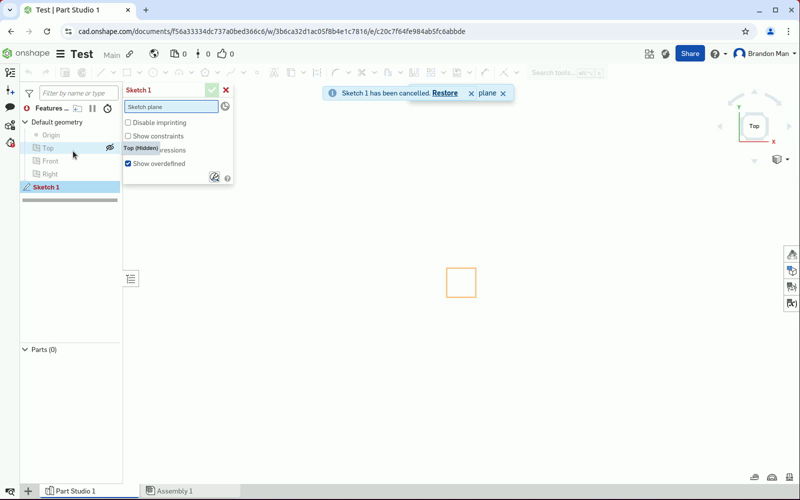
click(73, 150)
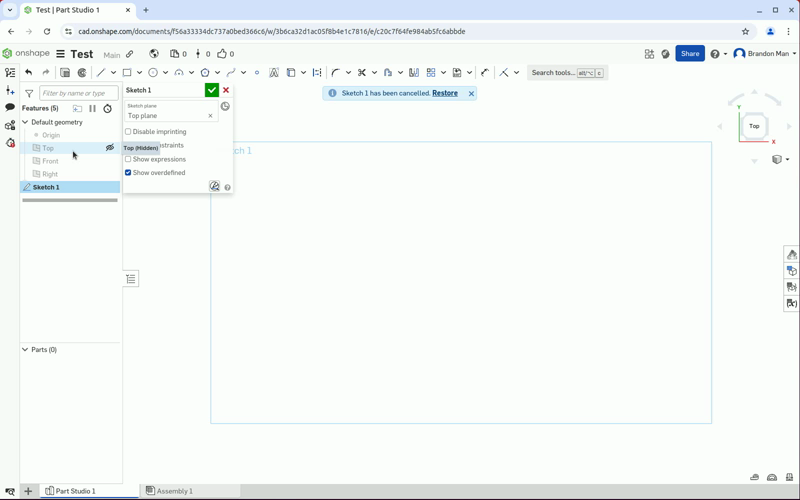
mouse_move(73, 352)
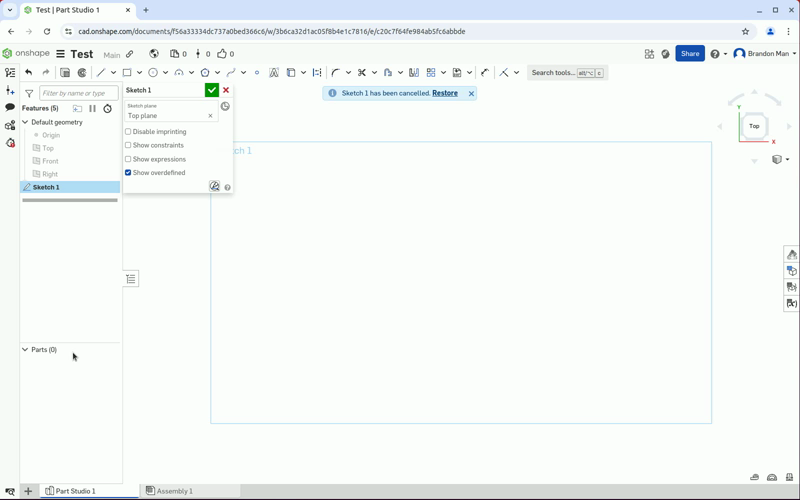
key(y)
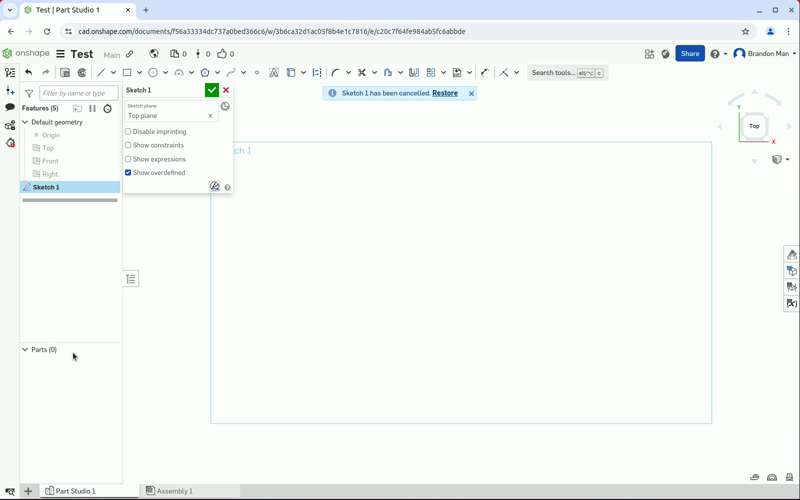
key(l)
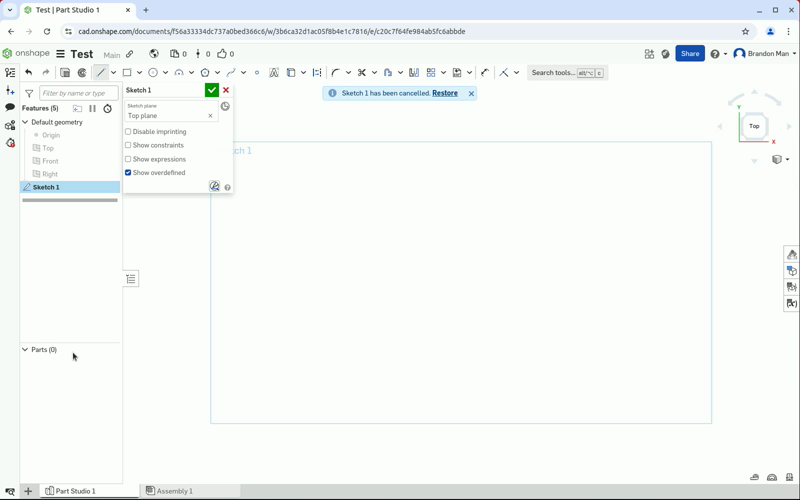
key_down(shift)
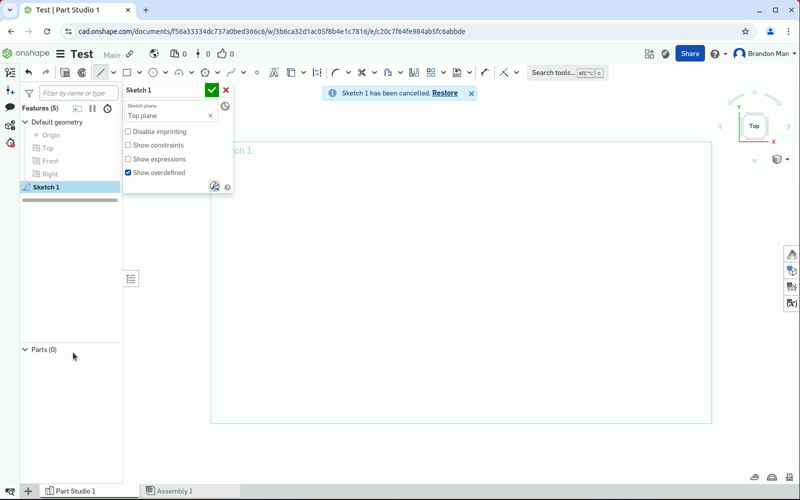
mouse_move(348, 282)
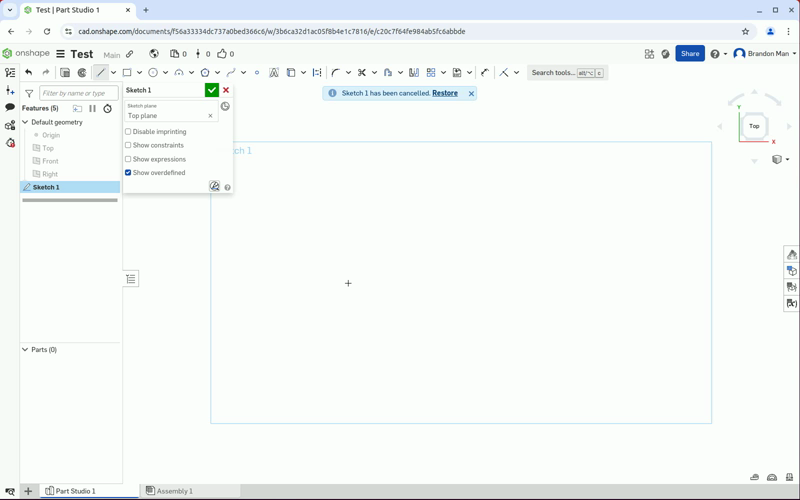
click(348, 282)
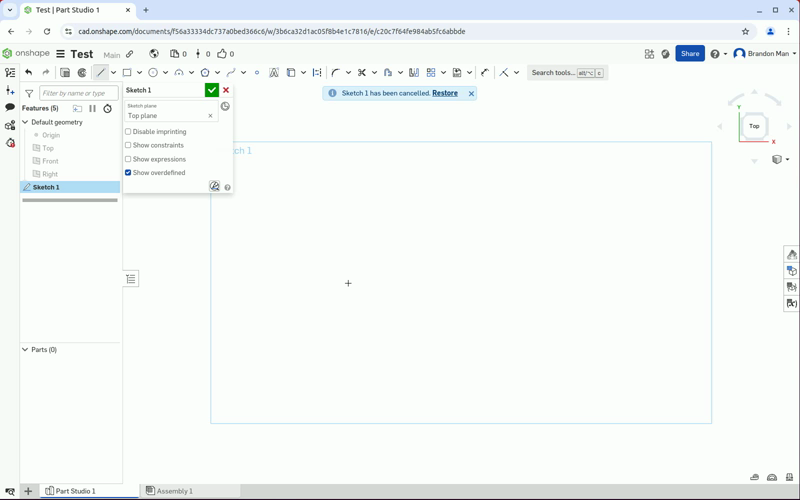
key_up(shift)
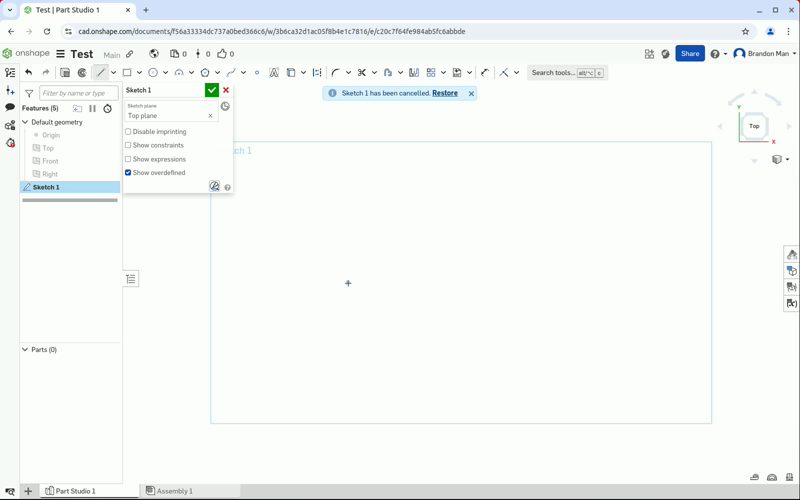
key_down(shift)
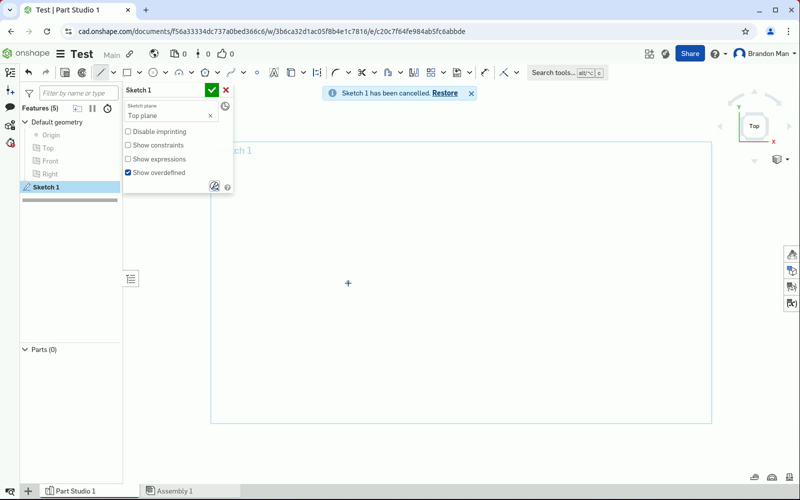
mouse_move(460, 282)
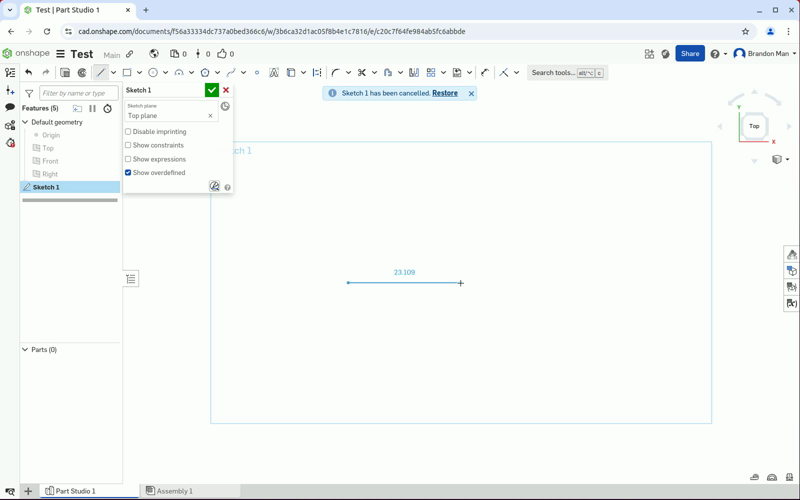
click(460, 282)
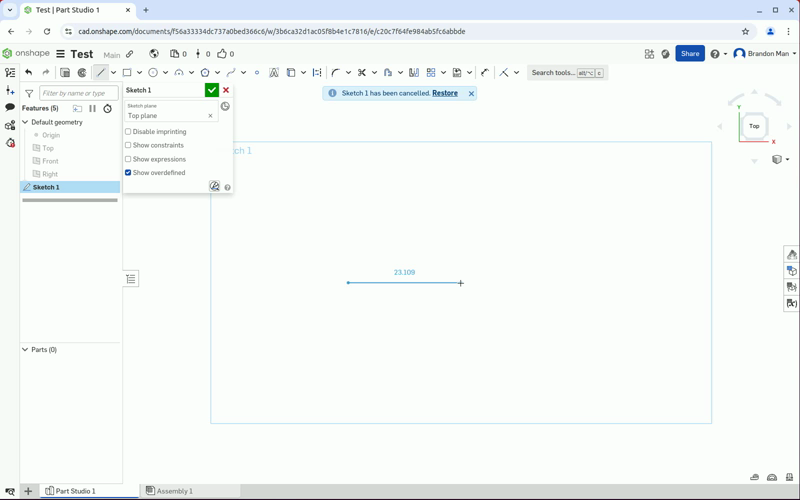
key_up(shift)
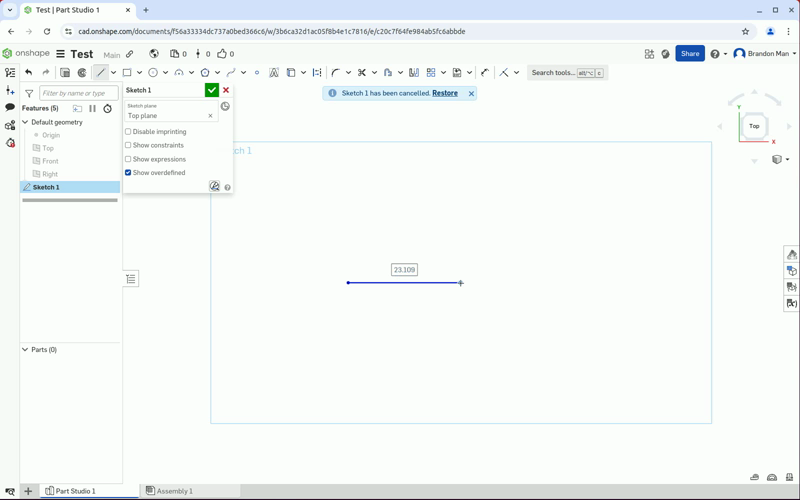
key_down(shift)
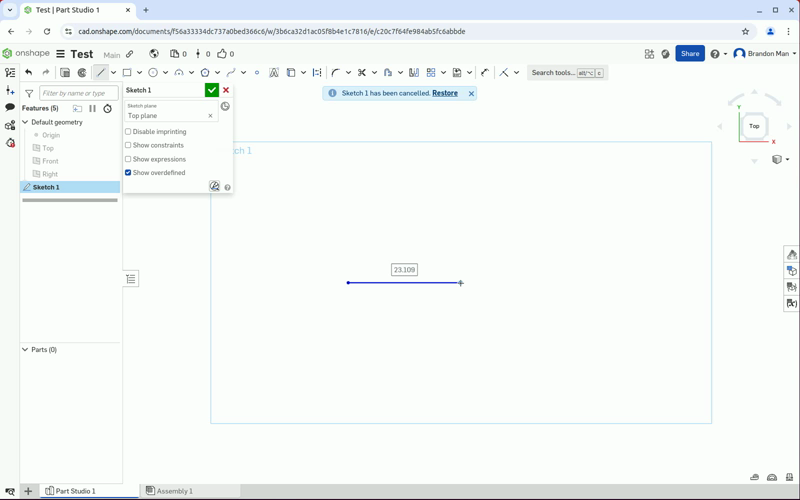
mouse_move(460, 170)
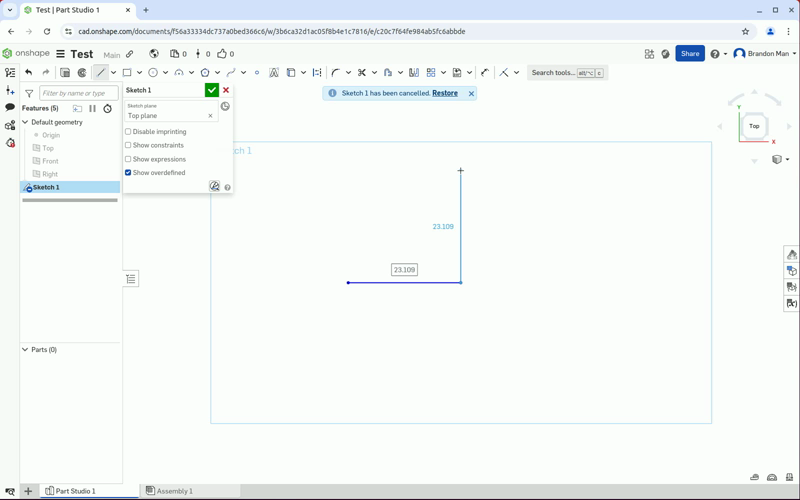
click(460, 170)
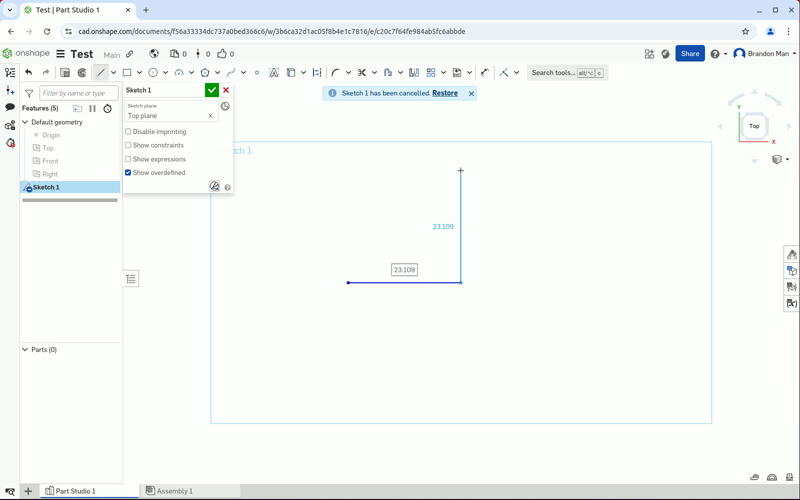
key_up(shift)
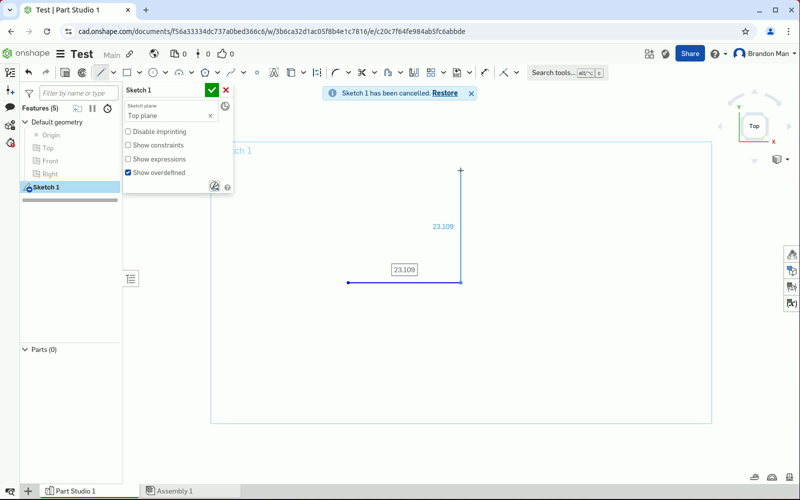
key_down(shift)
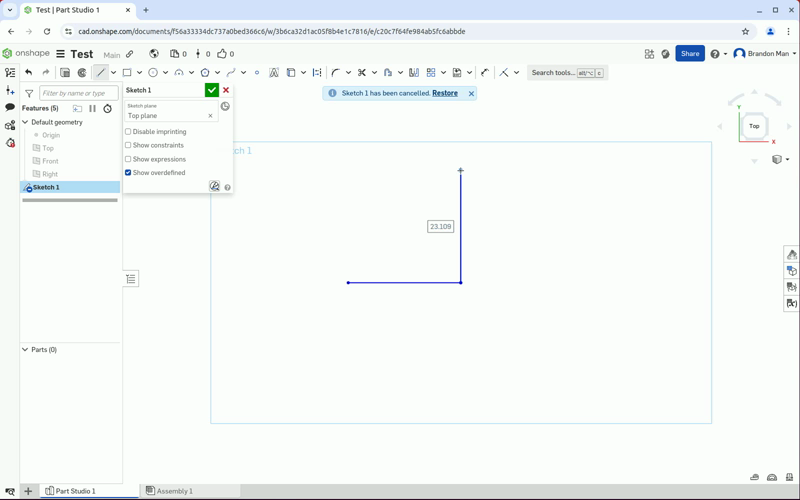
mouse_move(348, 170)
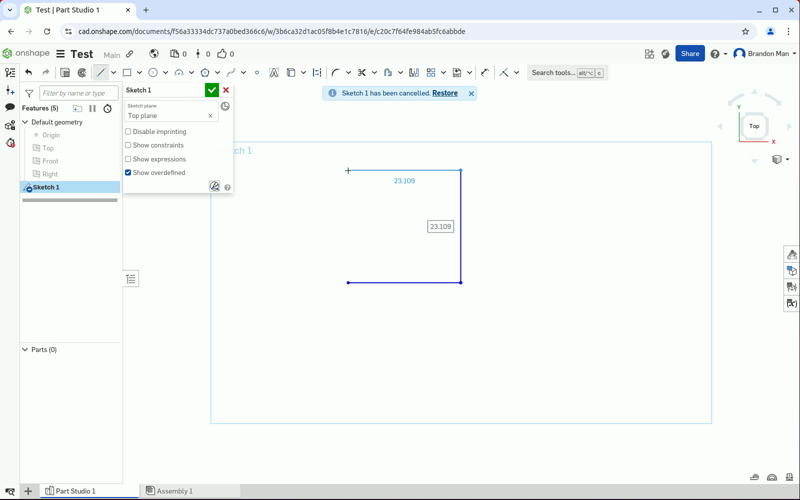
click(348, 170)
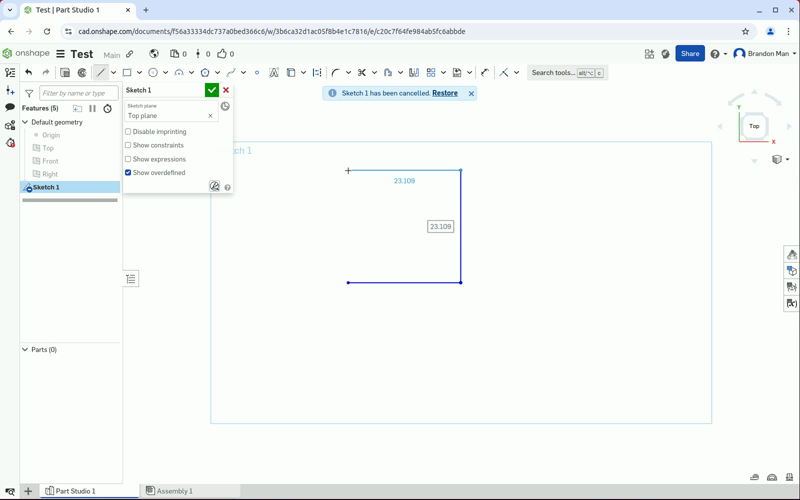
key_up(shift)
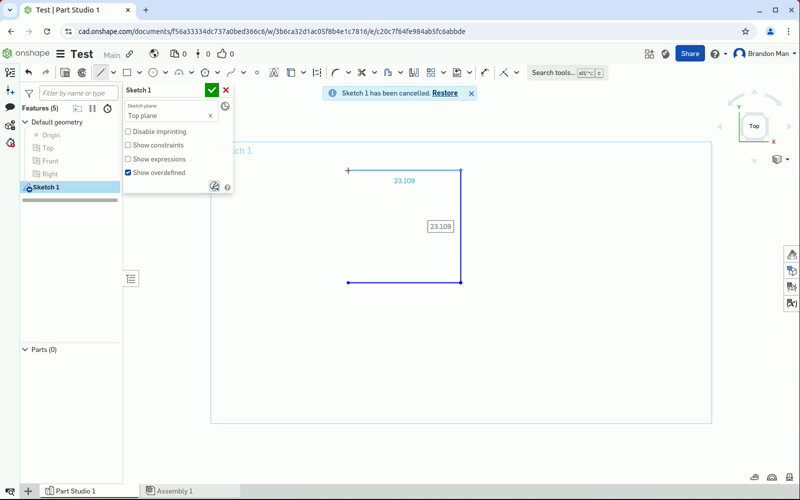
key_down(shift)
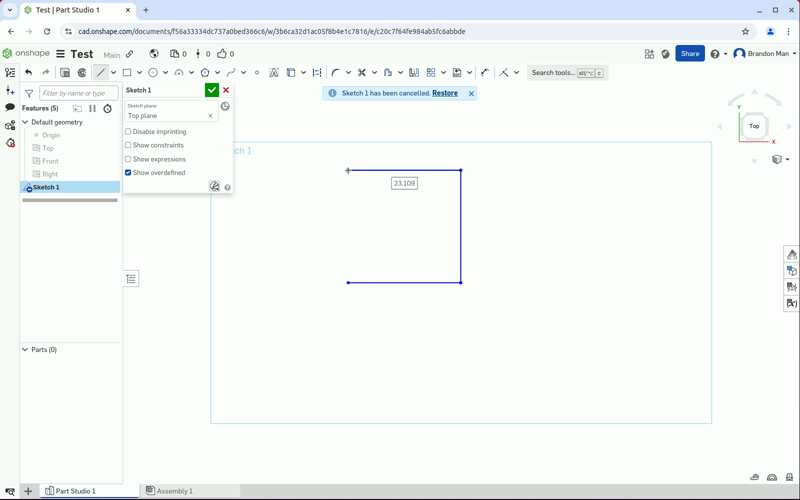
mouse_move(348, 282)
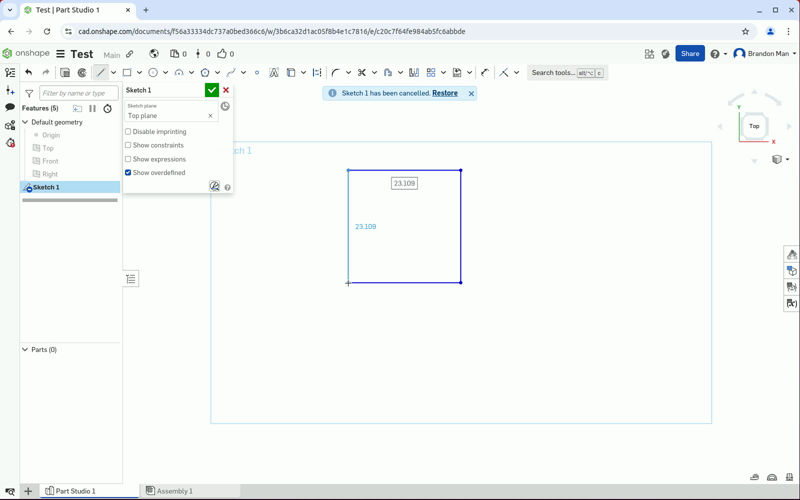
key_up(shift)
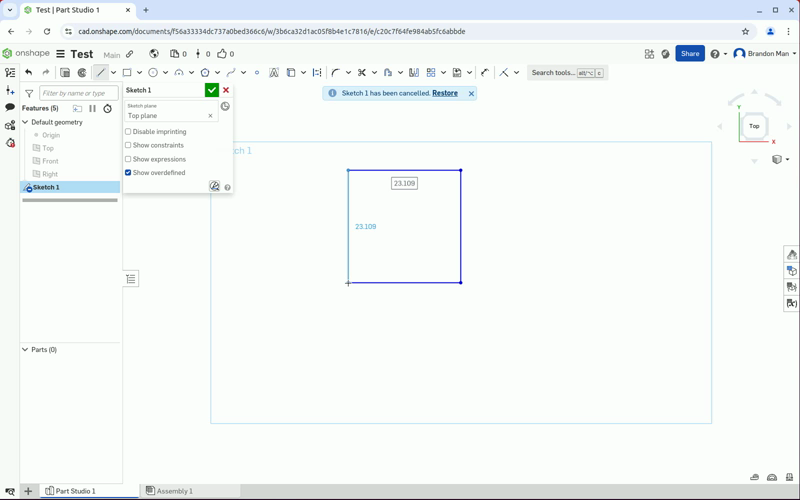
click(348, 282)
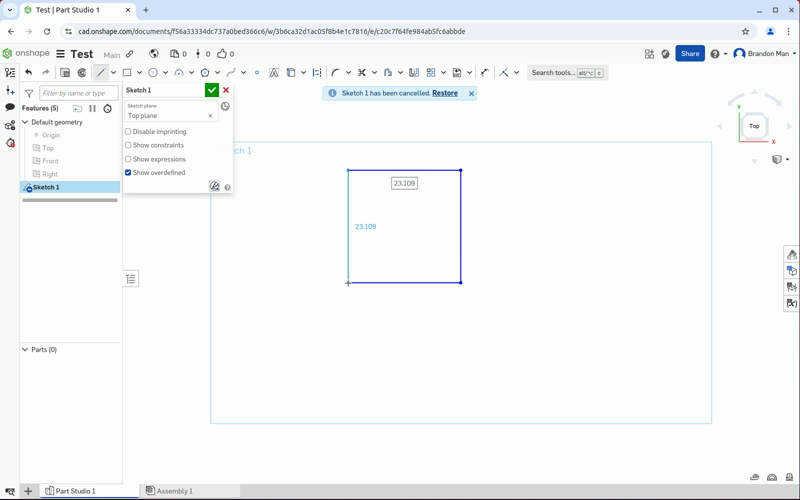
key(esc)
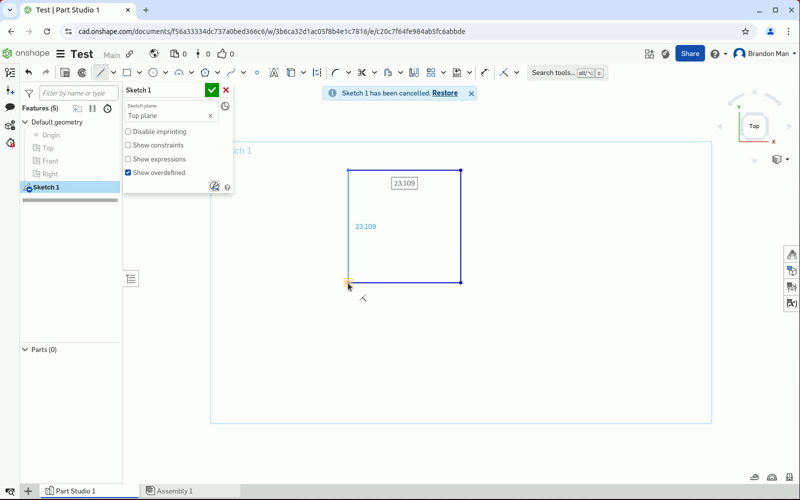
mouse_move(397, 207)
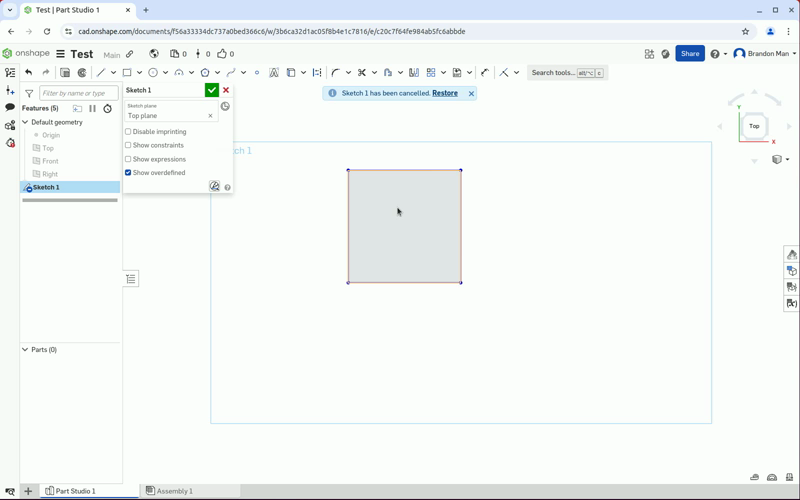
click(397, 207)
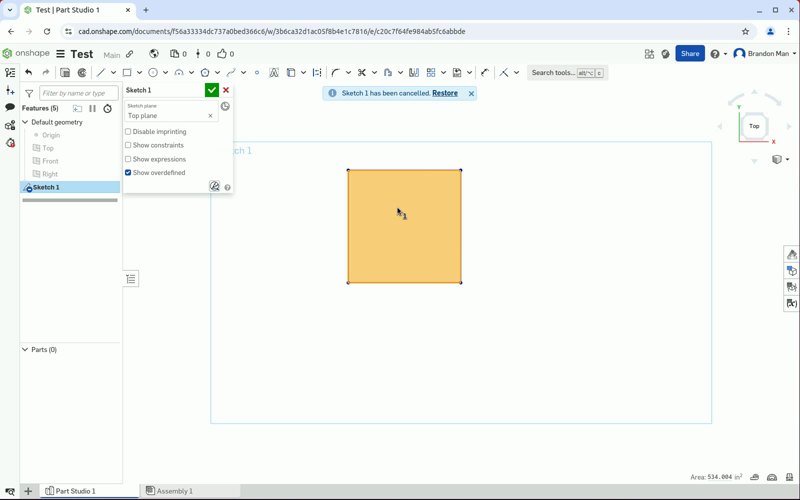
mouse_move(73, 352)
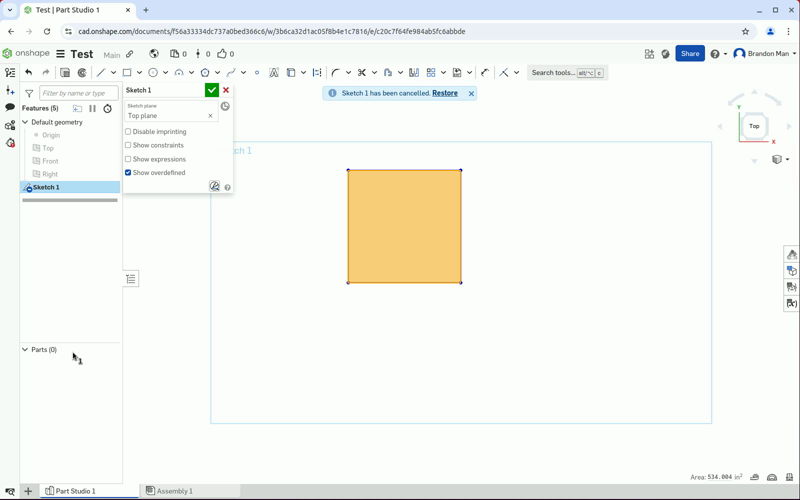
key(shift+y)
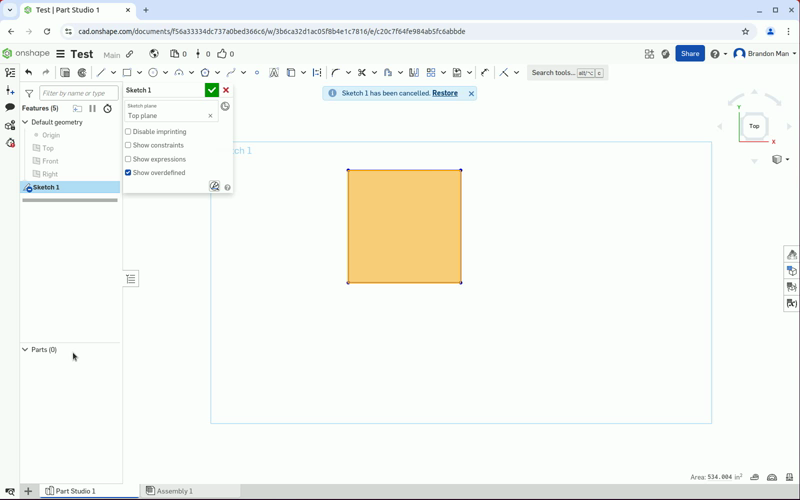
key(shift+e)
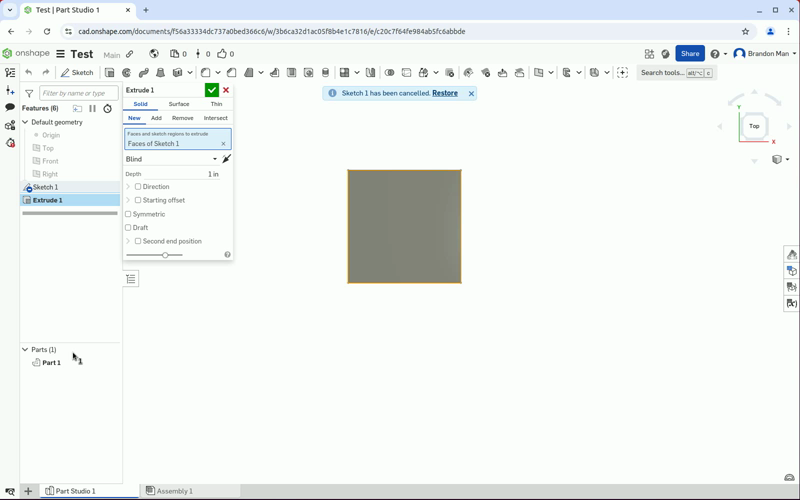
mouse_move(143, 106)
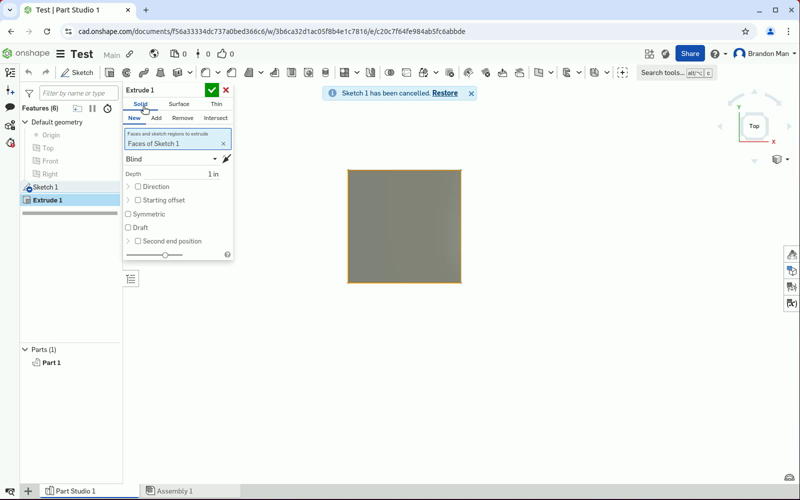
click(143, 106)
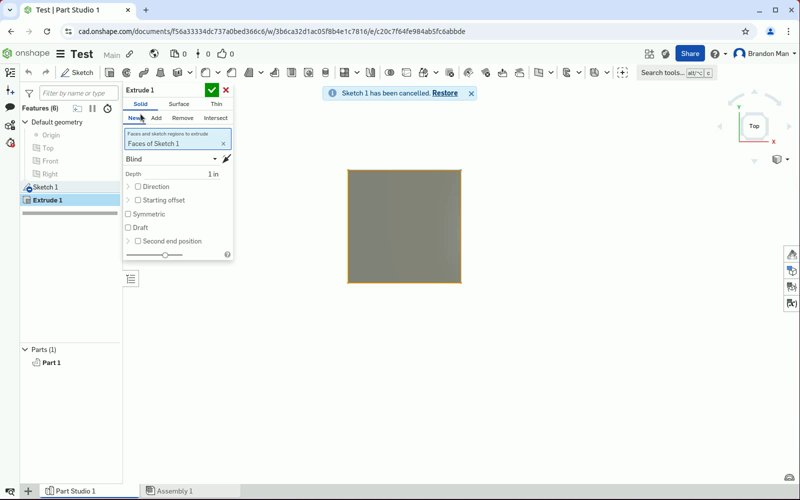
mouse_move(137, 120)
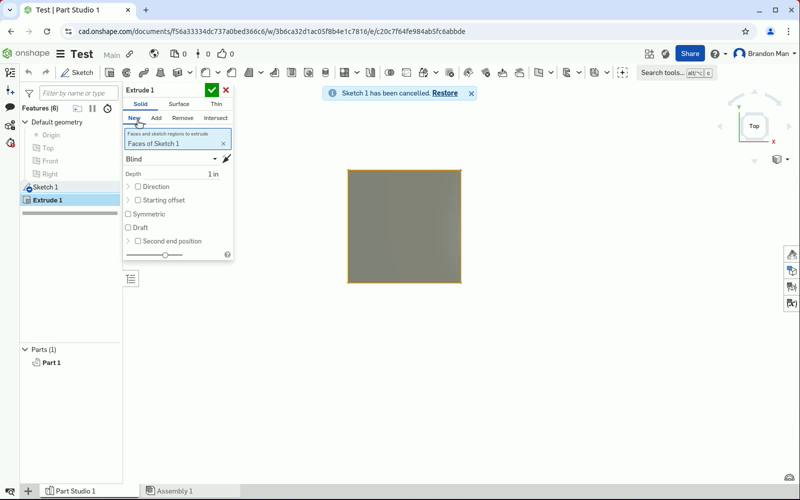
click(137, 120)
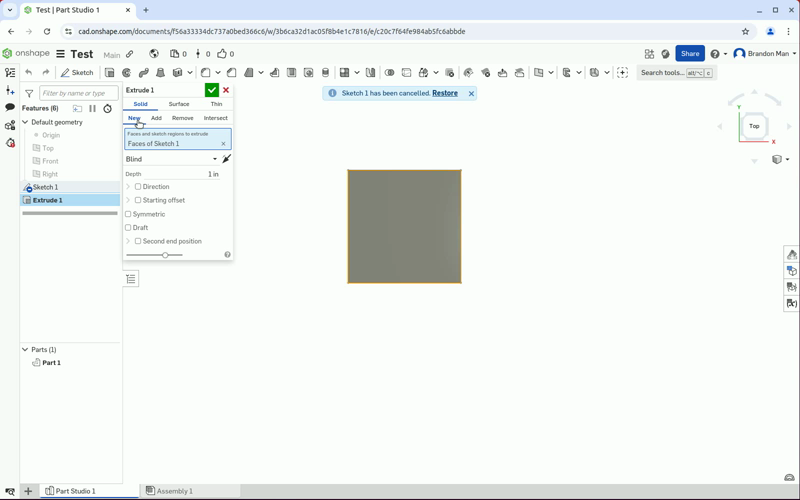
key(tab, 4)
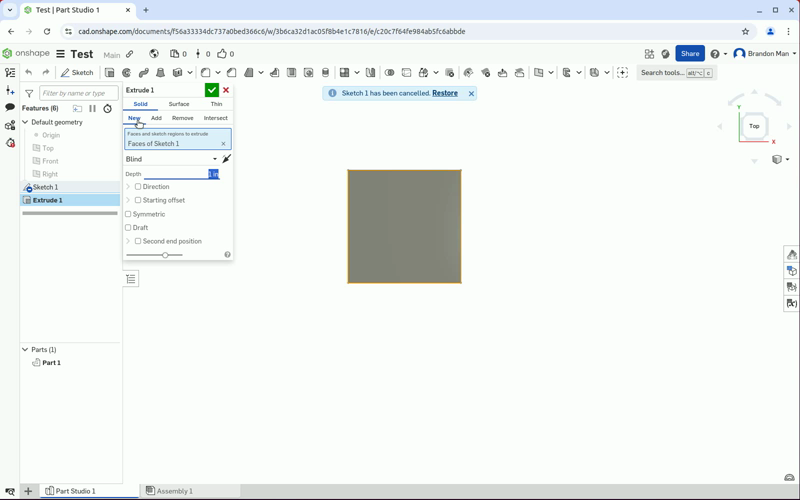
text(46.216)
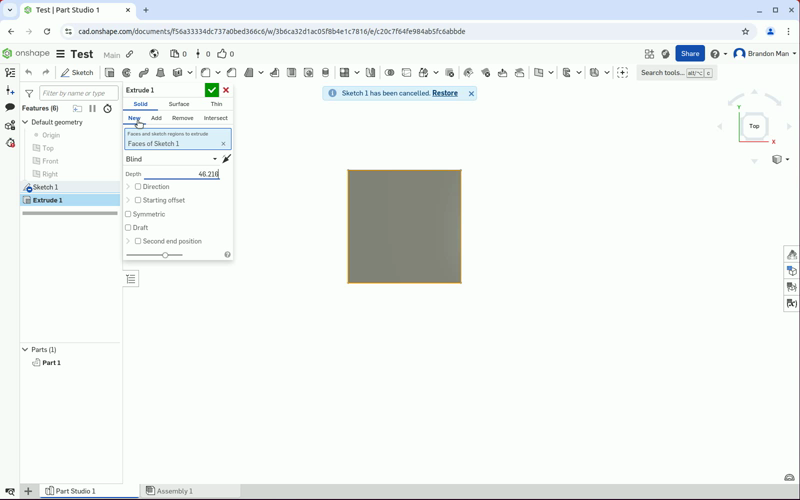
key(tab, 3)
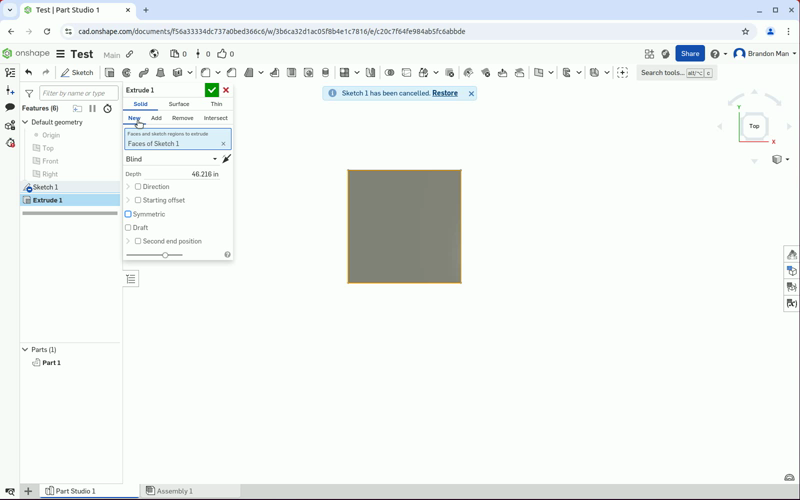
key(space)
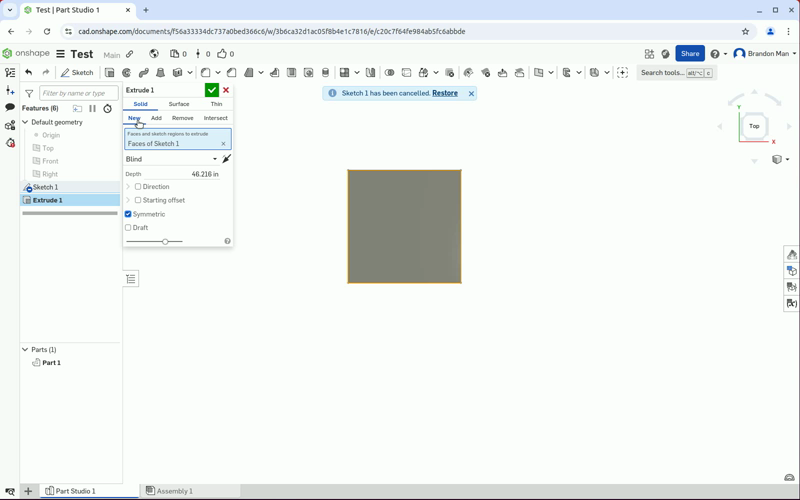
key(enter)
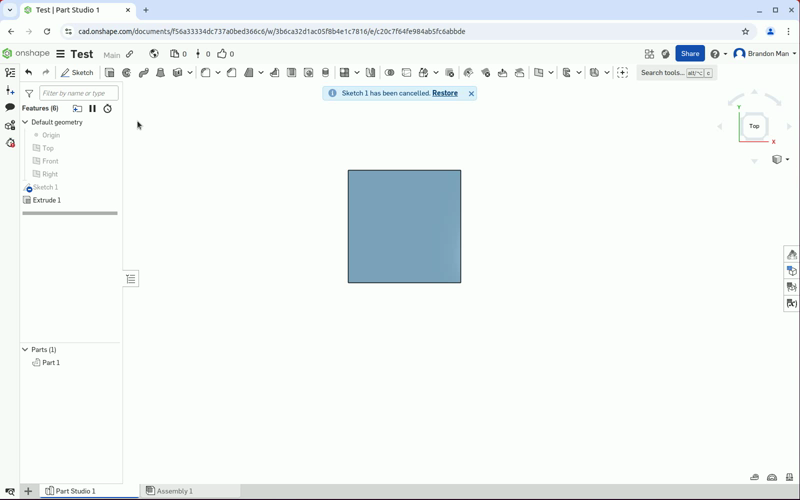
key(shift+h)
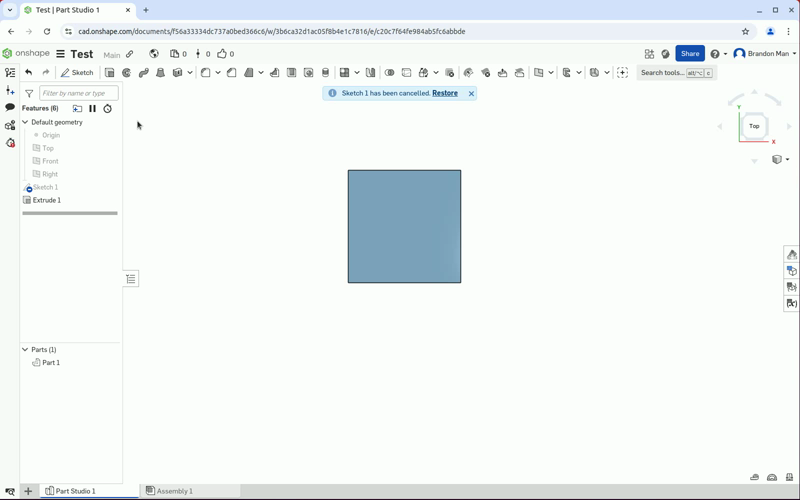
key(shift+h)
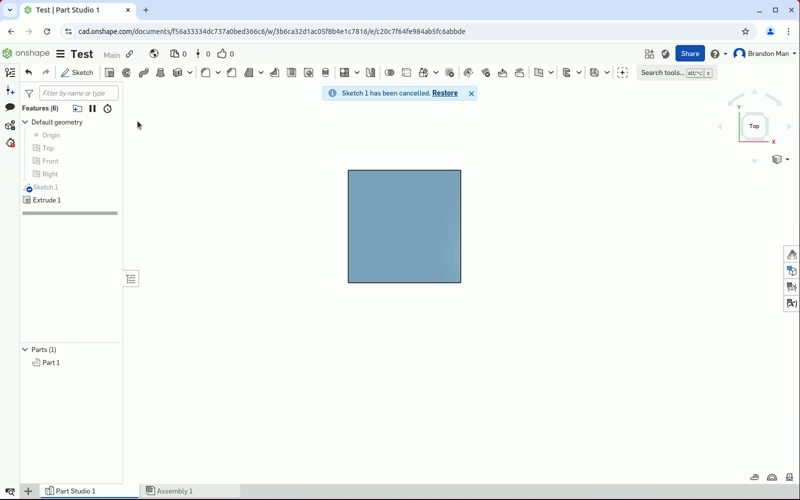
mouse_move(73, 189)
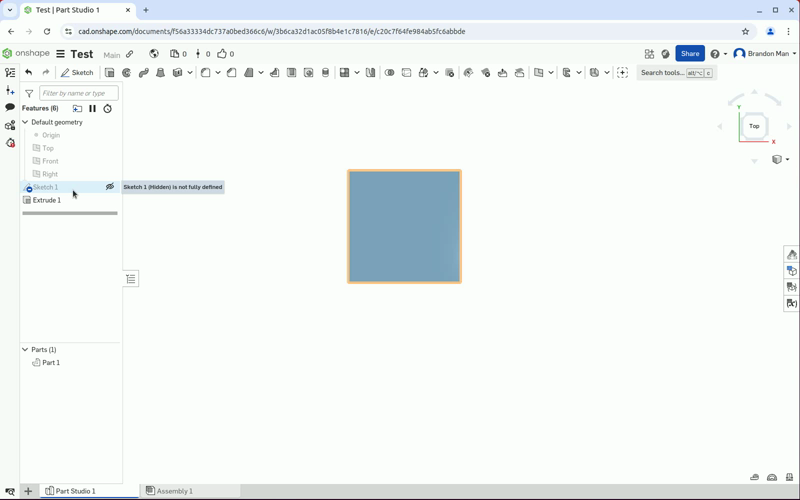
click(73, 189)
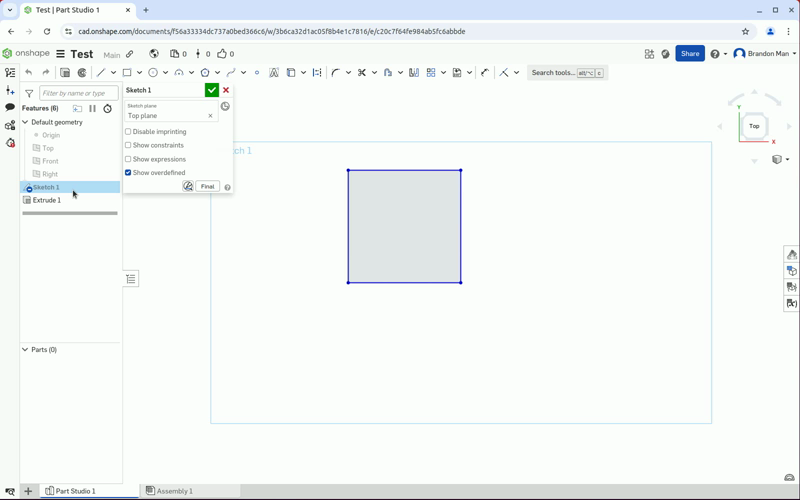
mouse_move(229, 92)
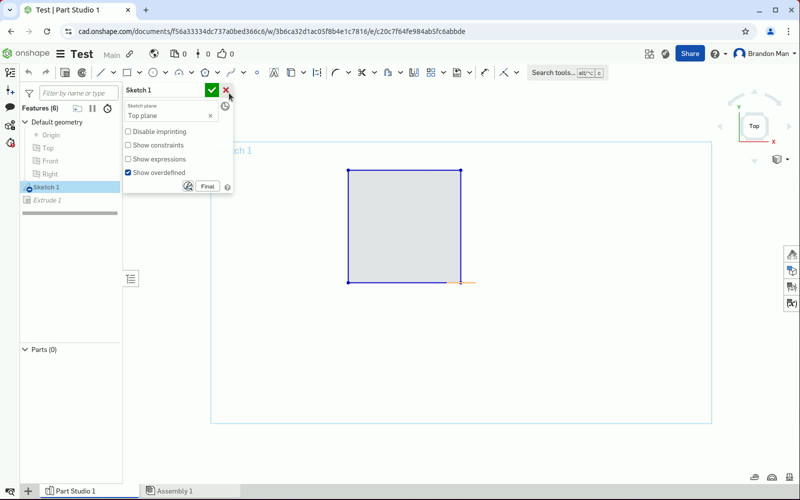
click(229, 92)
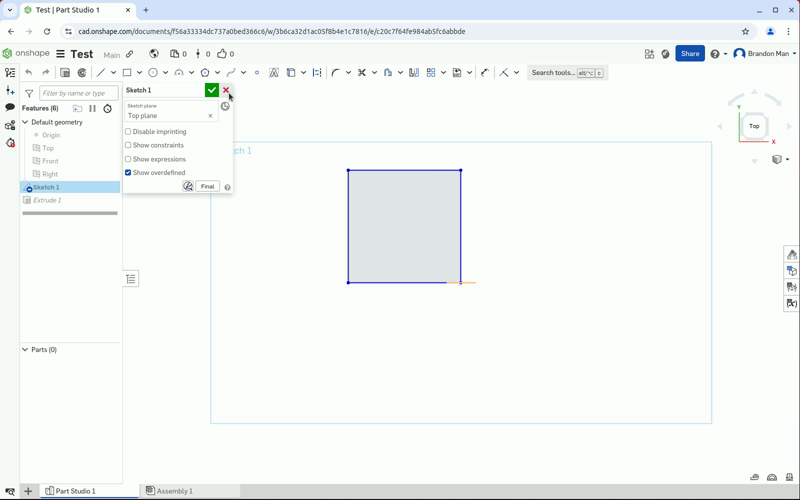
key(shift+s)
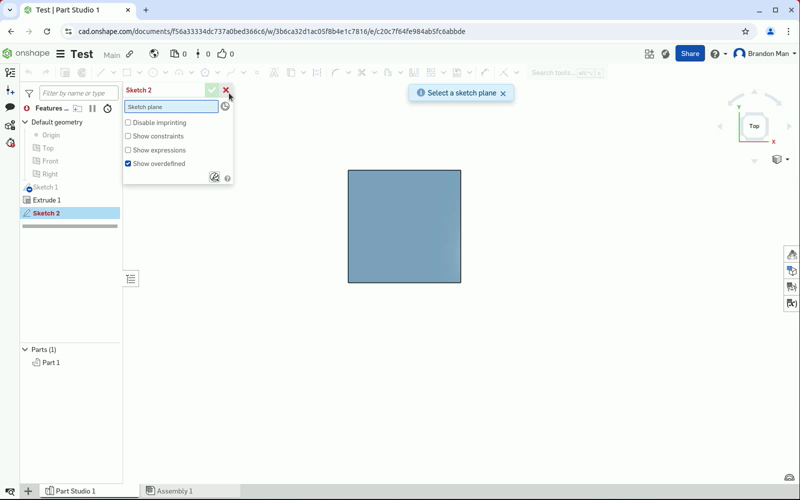
mouse_move(73, 150)
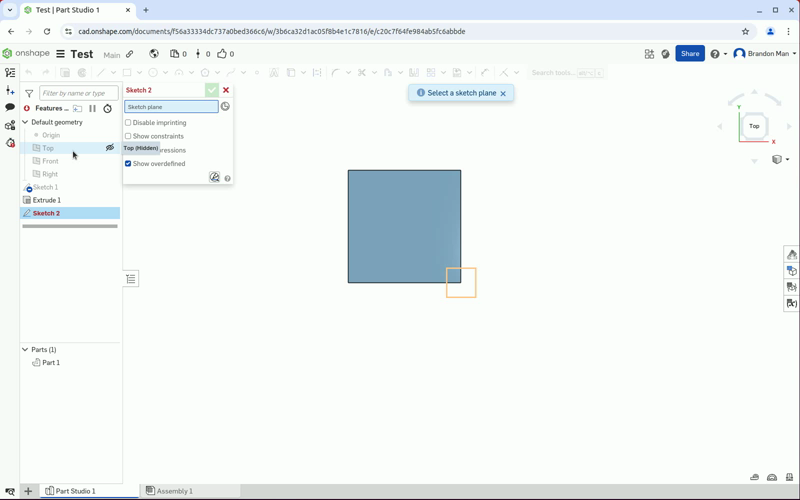
click(73, 150)
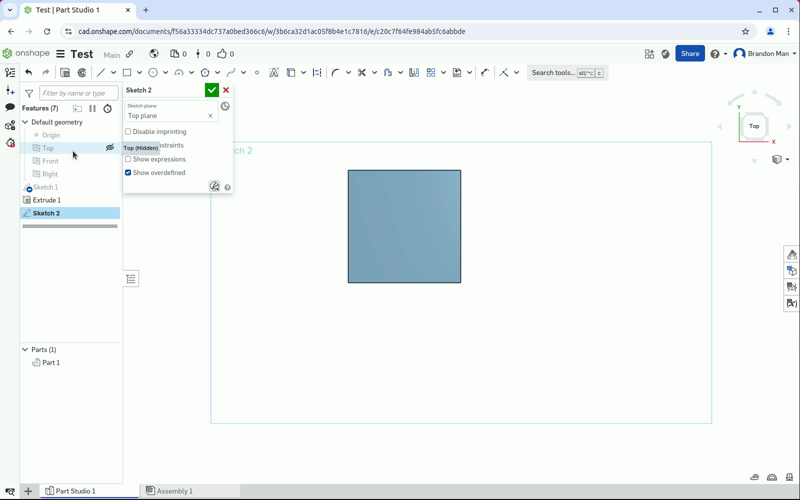
mouse_move(73, 352)
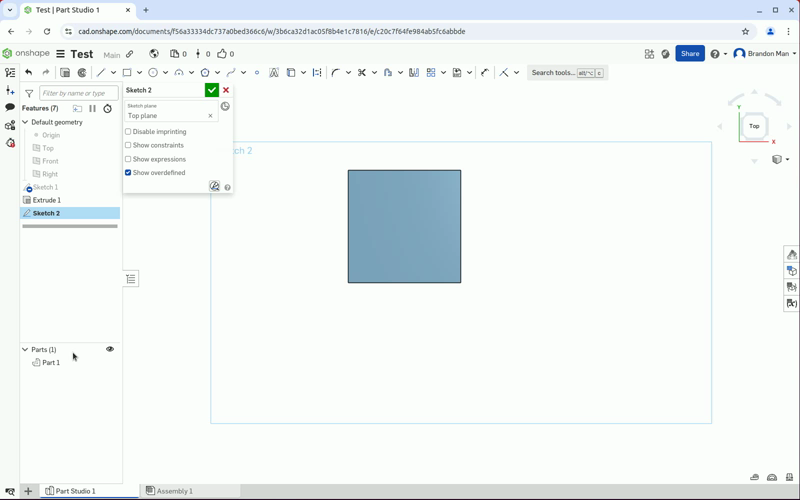
key(y)
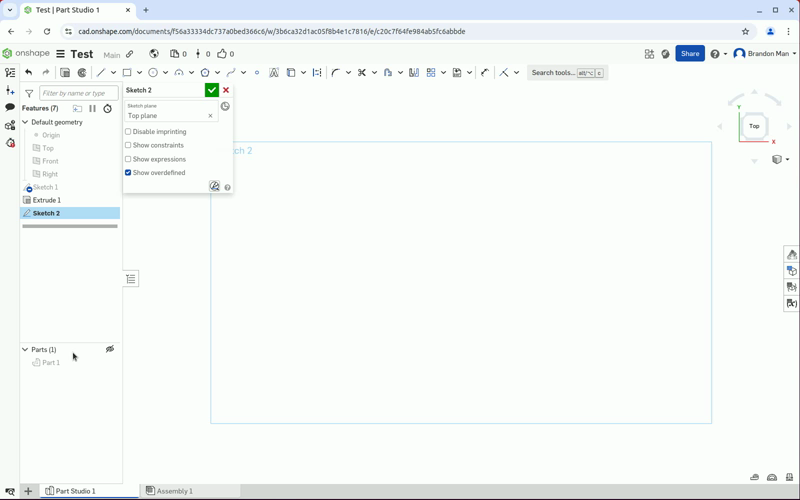
key(l)
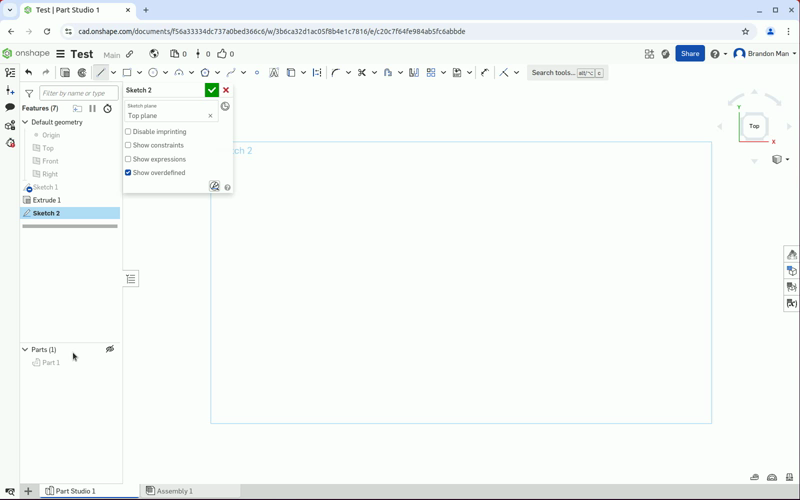
key_down(shift)
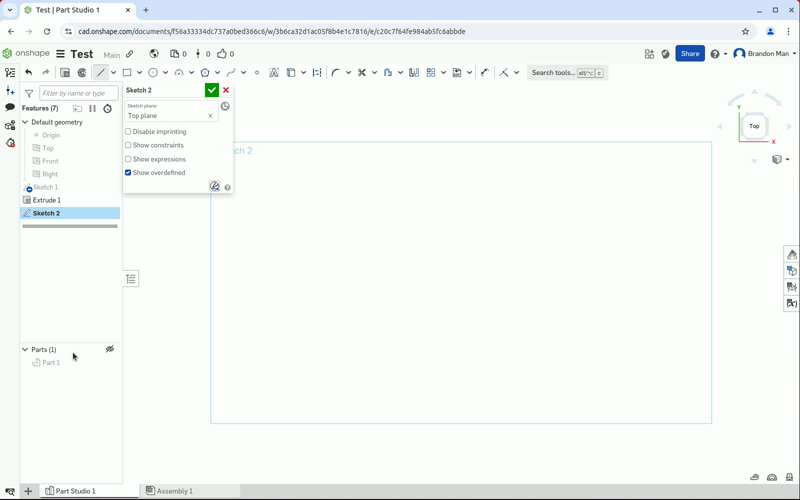
mouse_move(348, 395)
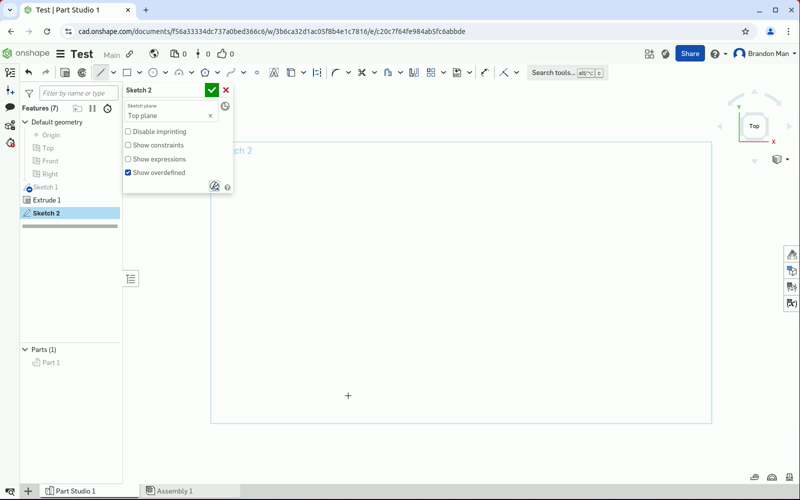
click(348, 395)
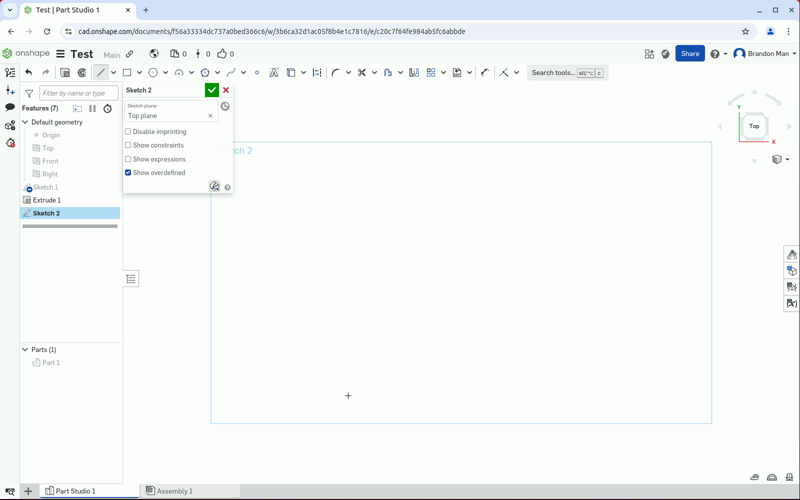
key_up(shift)
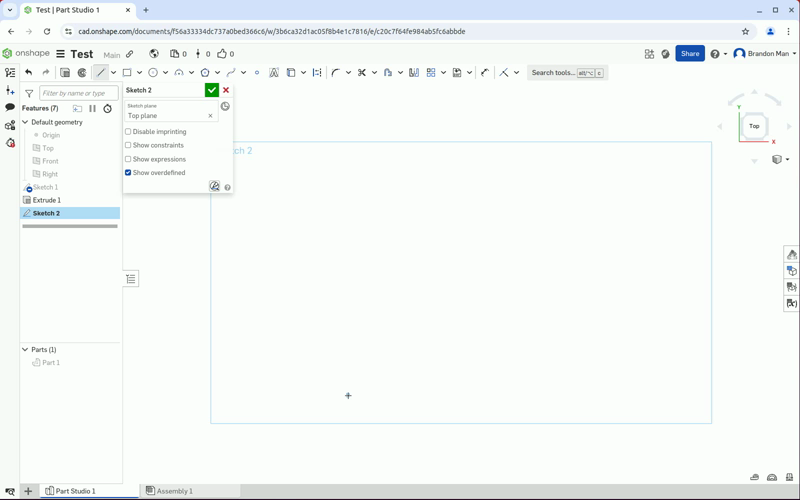
key_down(shift)
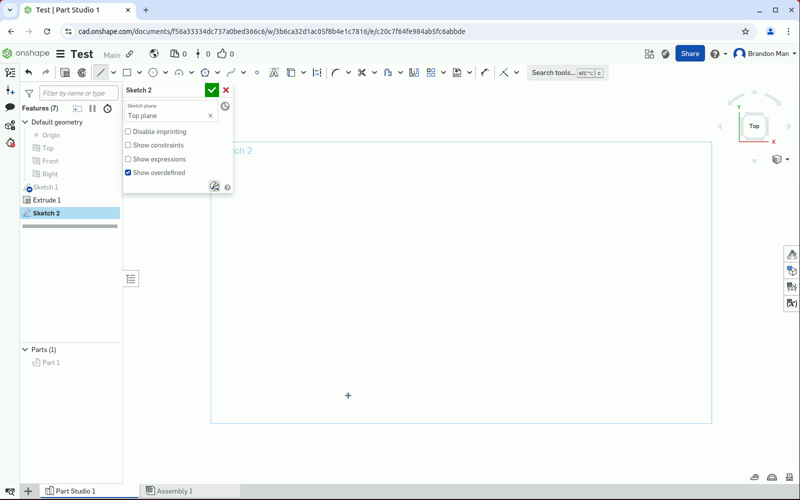
mouse_move(460, 395)
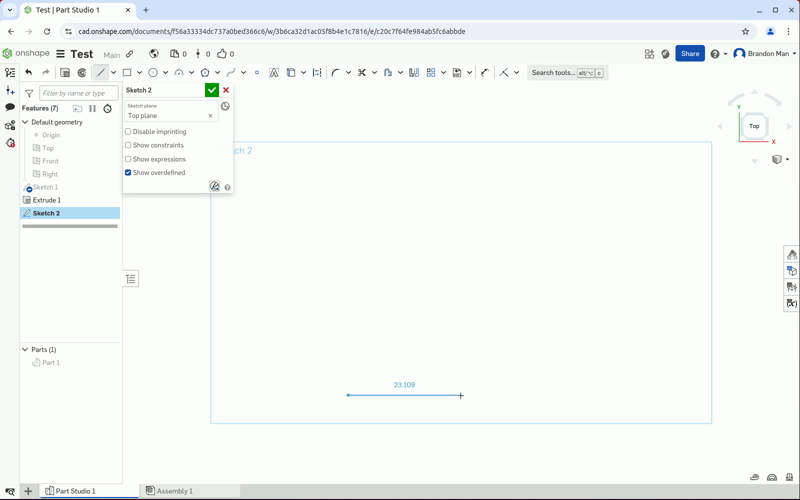
click(460, 395)
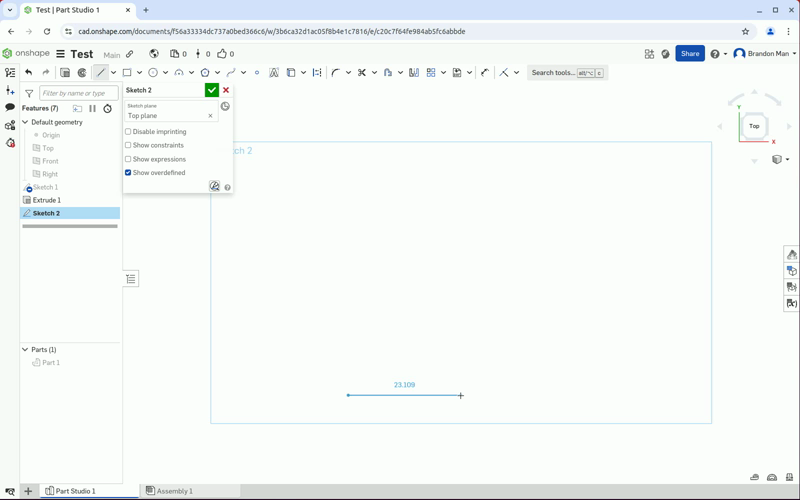
key_up(shift)
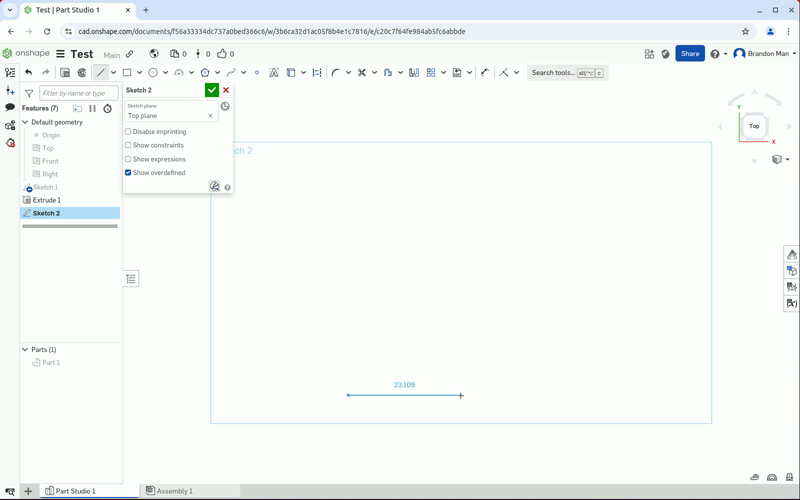
key_down(shift)
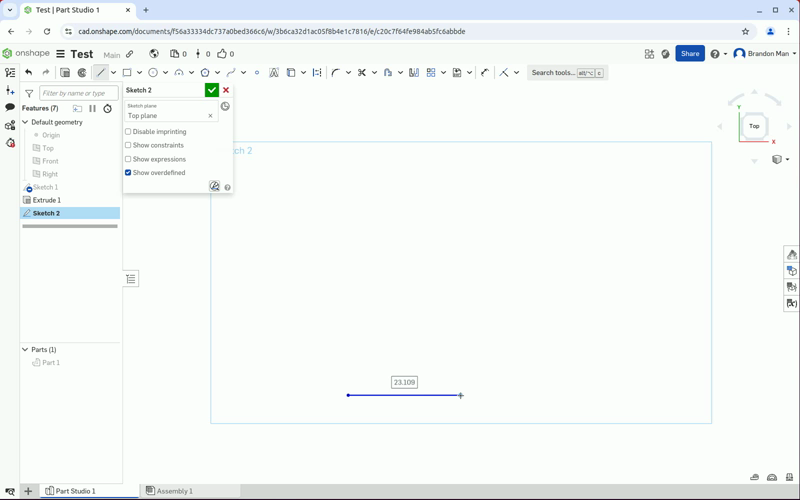
mouse_move(460, 282)
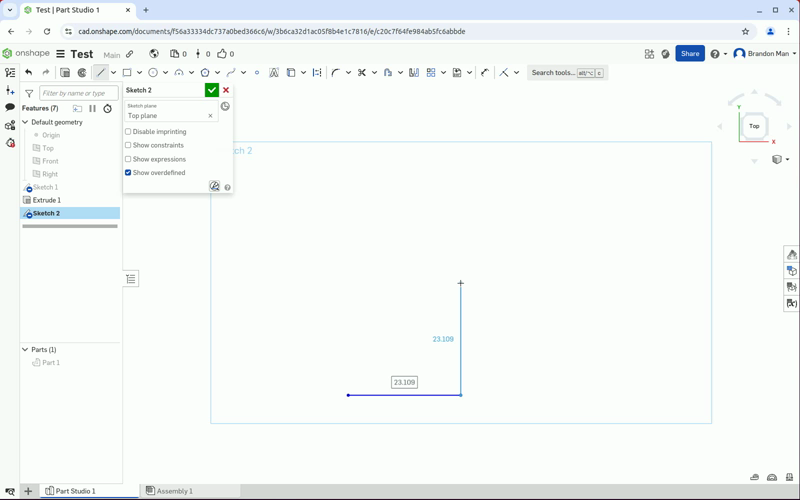
click(460, 282)
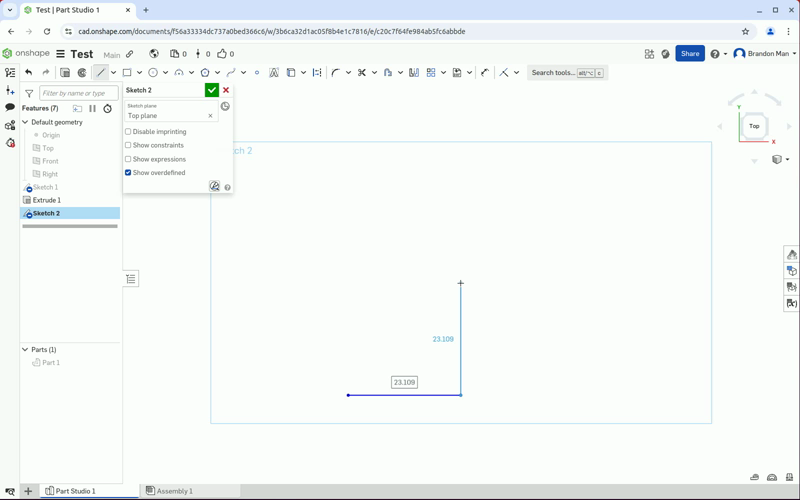
key_up(shift)
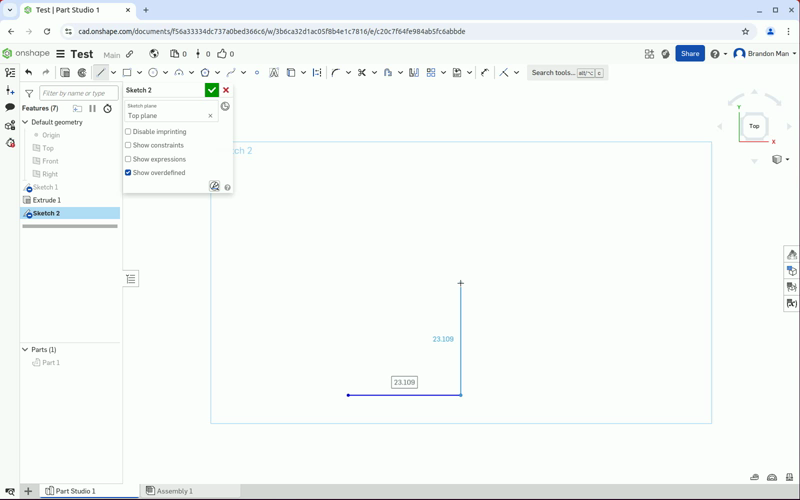
key_down(shift)
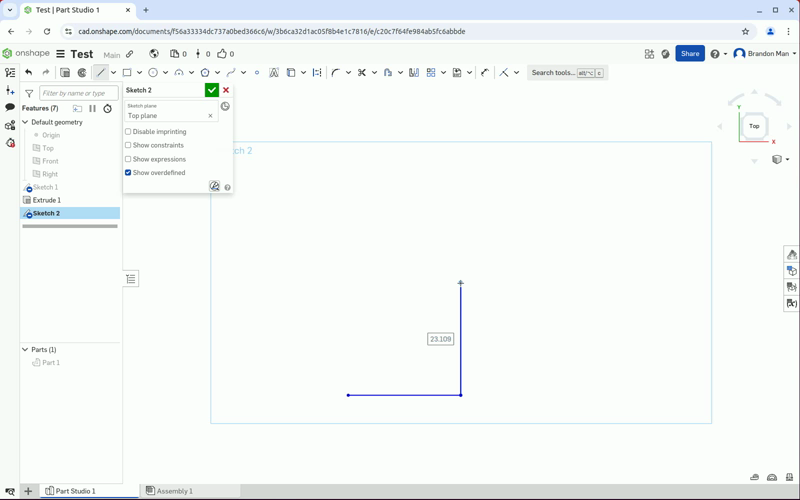
mouse_move(348, 282)
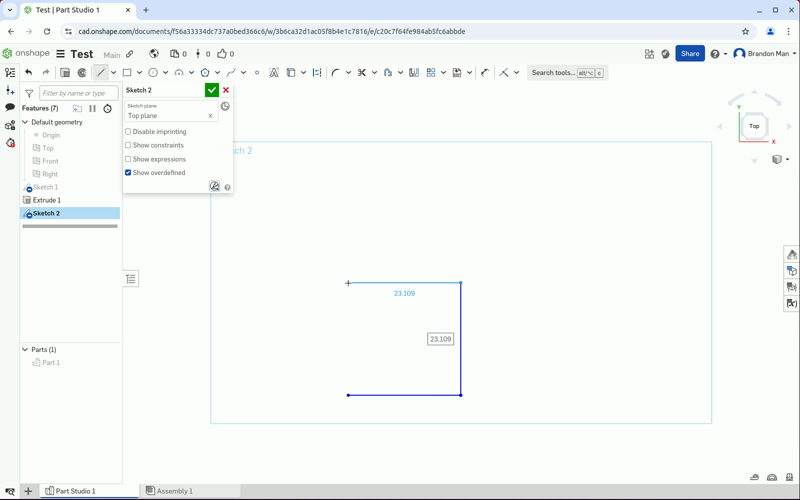
click(348, 282)
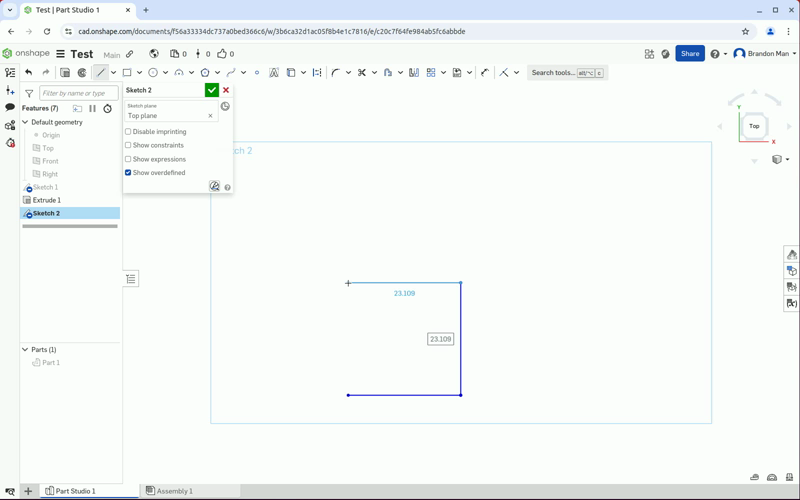
key_up(shift)
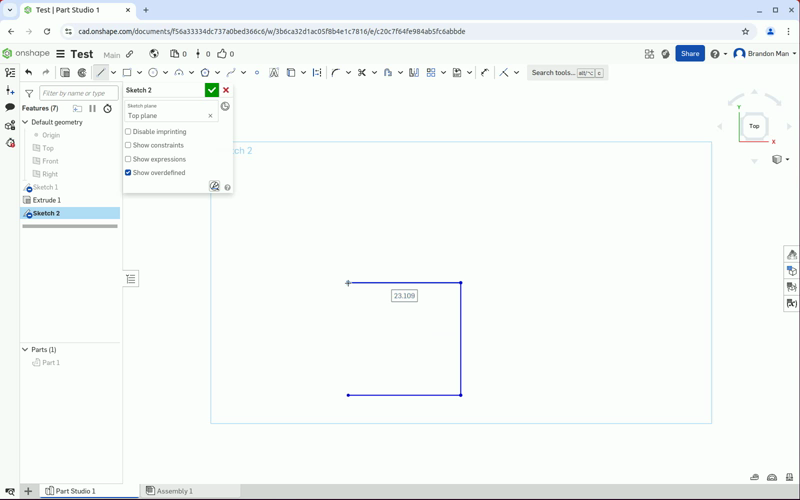
key_down(shift)
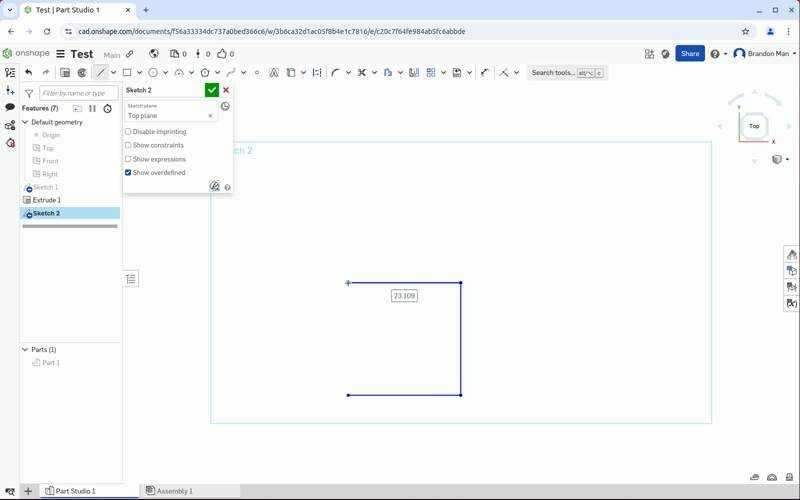
mouse_move(348, 395)
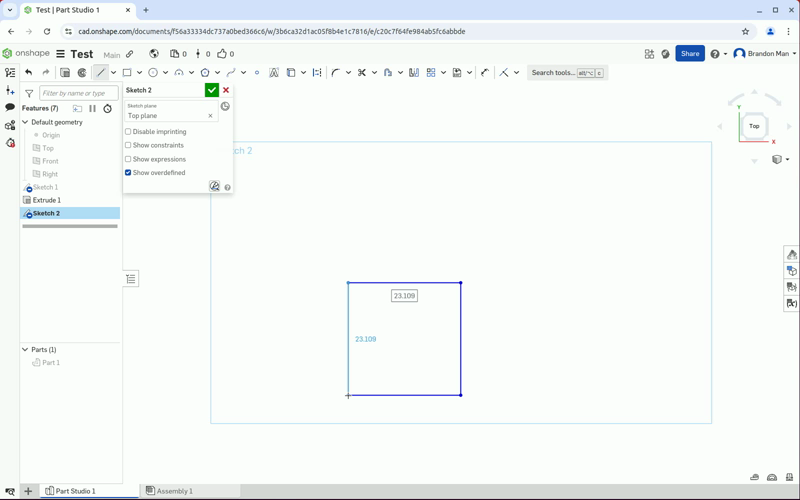
key_up(shift)
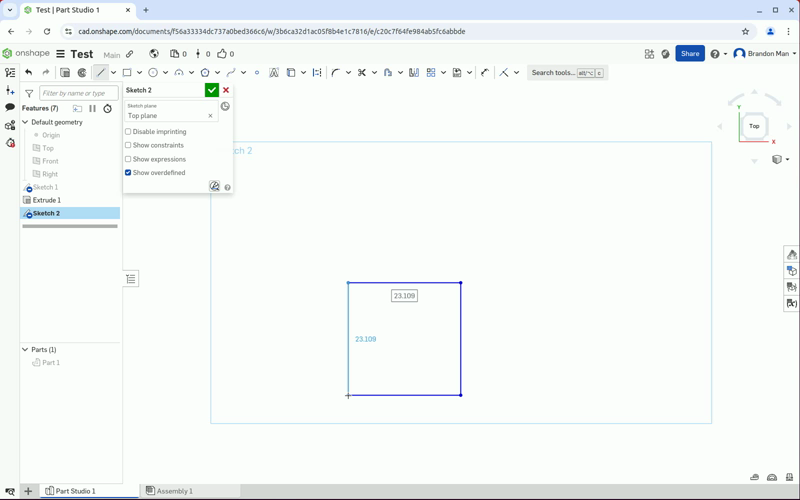
click(348, 395)
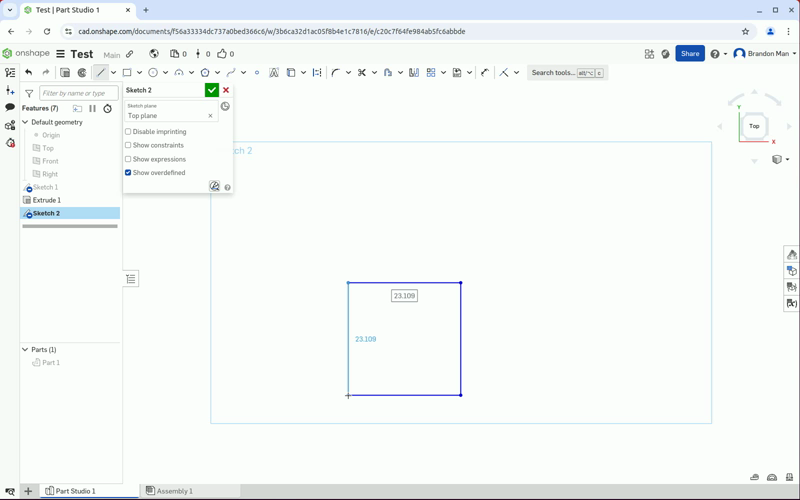
key(esc)
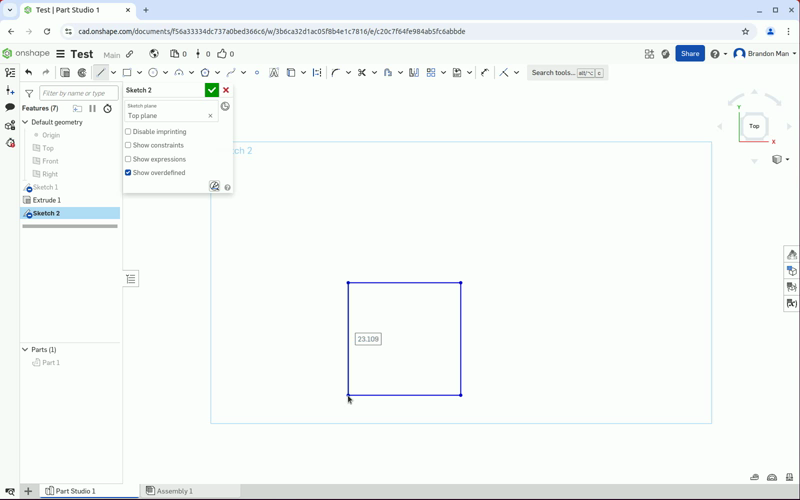
mouse_move(432, 299)
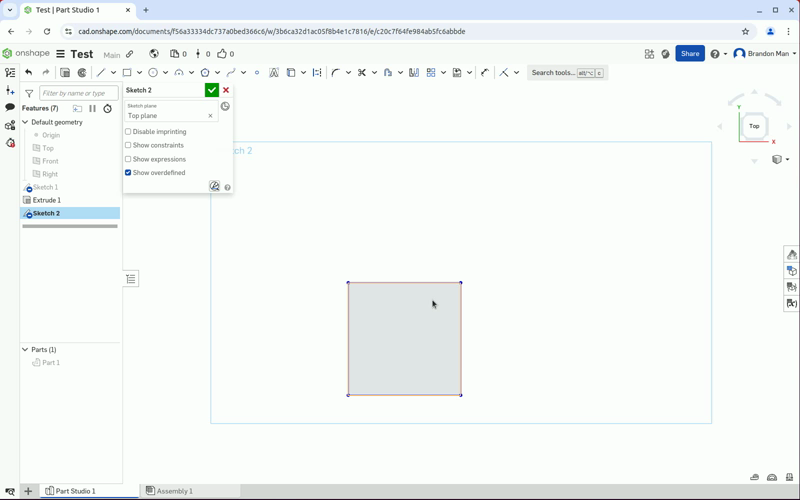
click(432, 299)
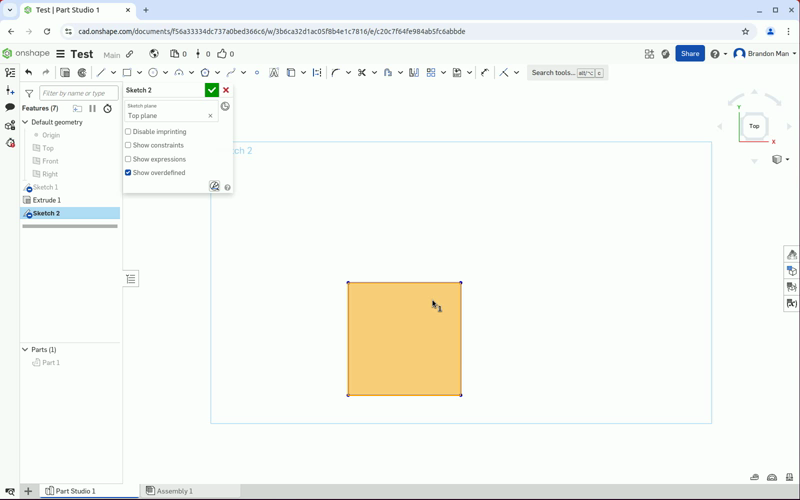
mouse_move(73, 352)
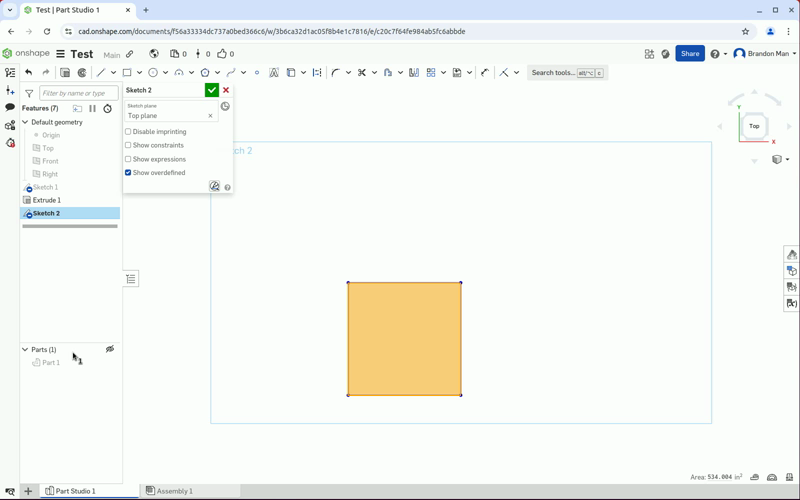
key(shift+y)
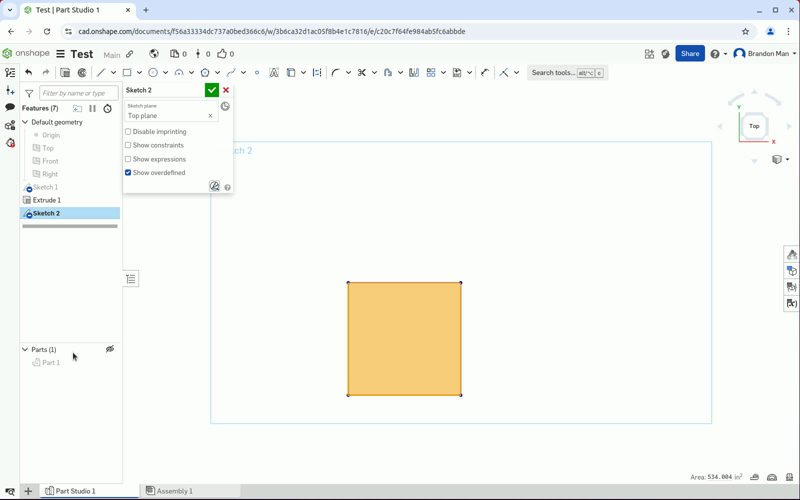
key(shift+e)
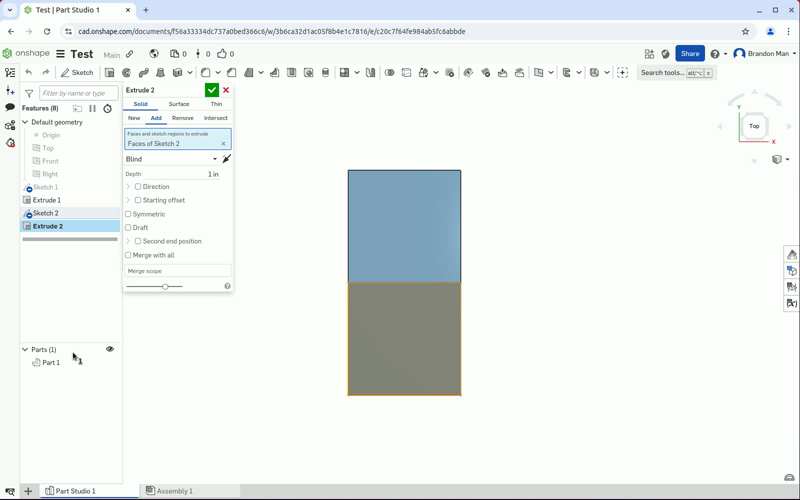
mouse_move(143, 106)
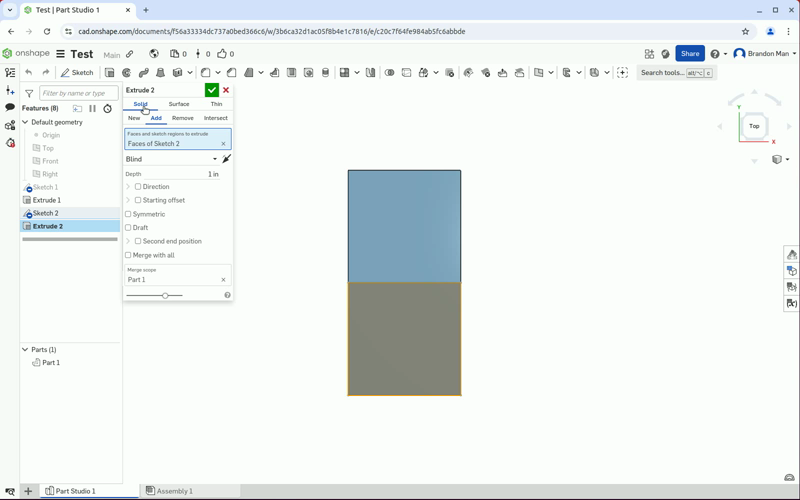
click(143, 106)
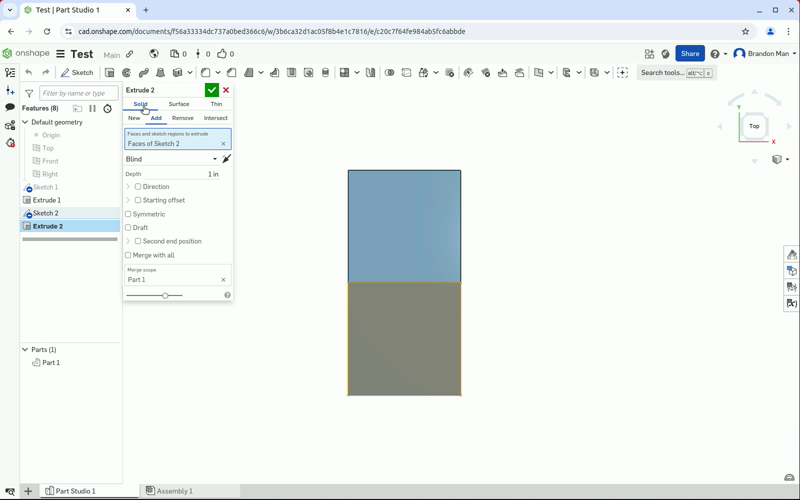
mouse_move(137, 120)
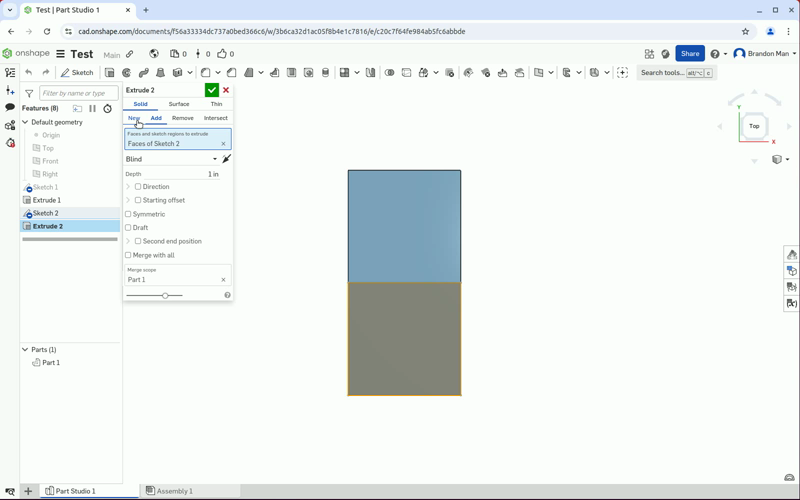
click(137, 120)
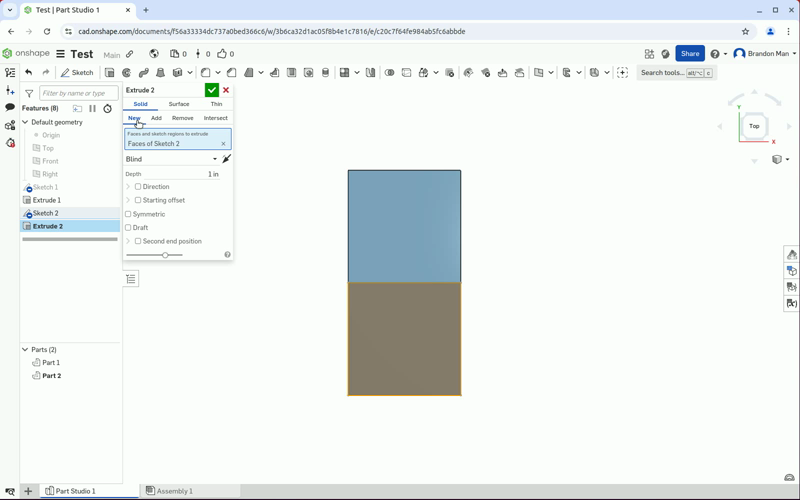
key(tab, 4)
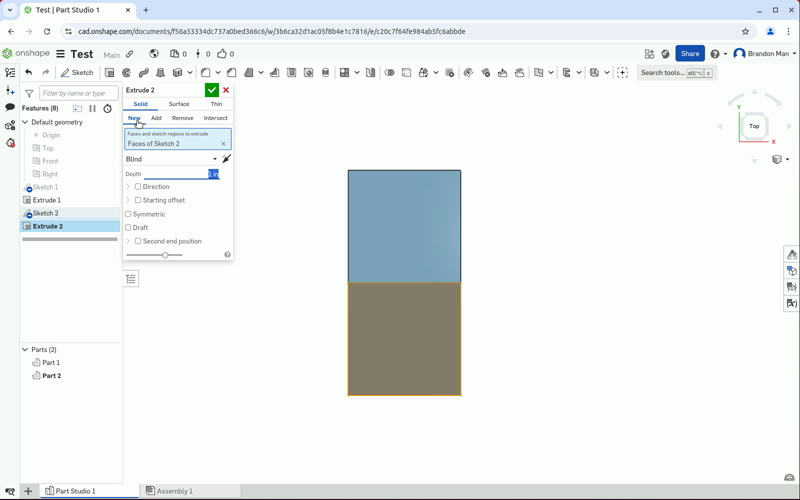
text(46.216)
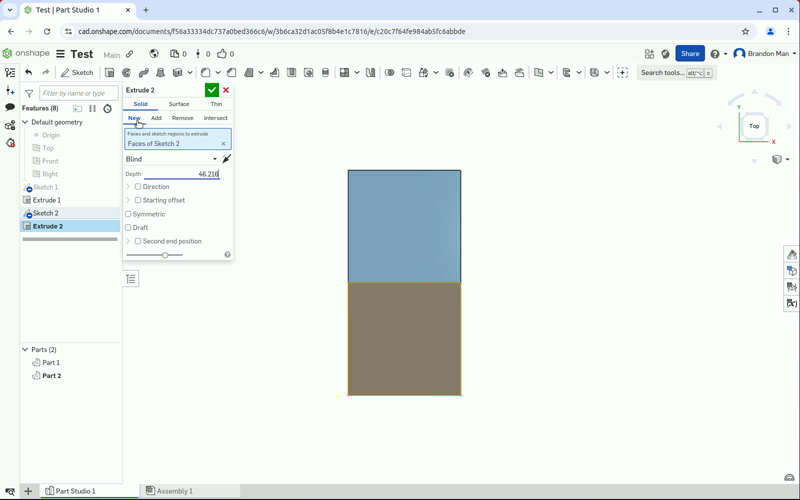
key(tab, 3)
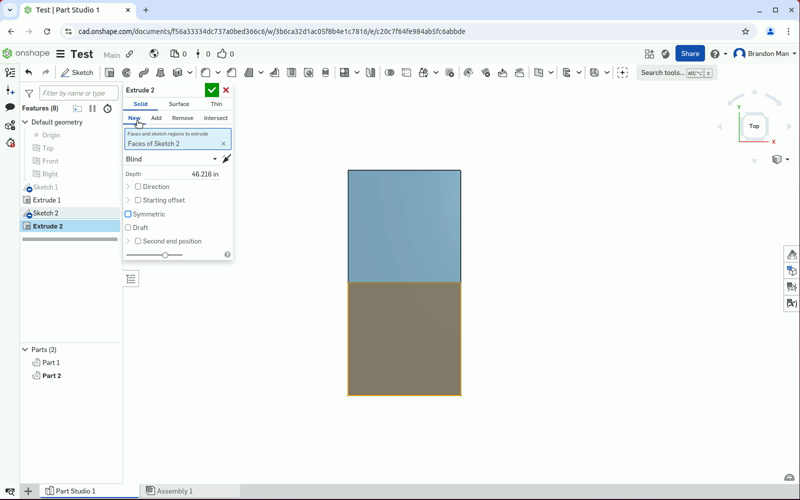
key(space)
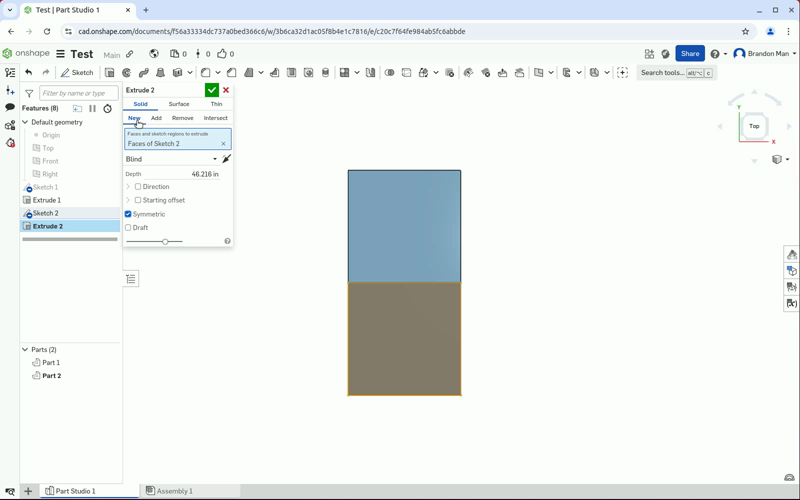
key(enter)
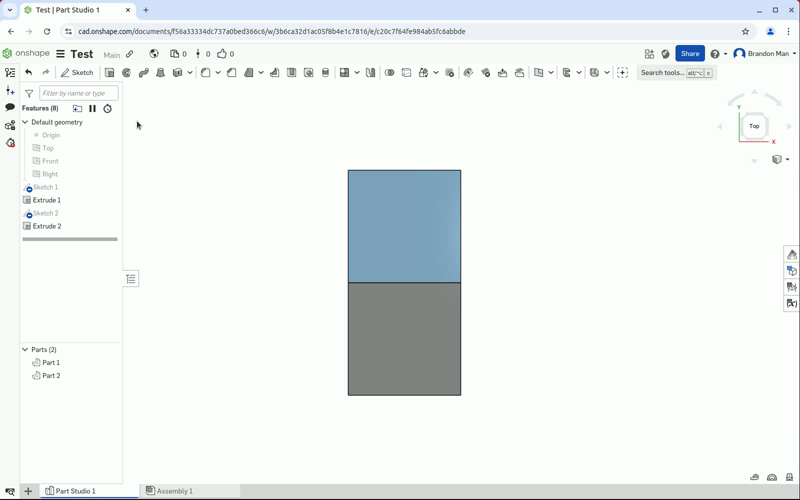
key(shift+h)
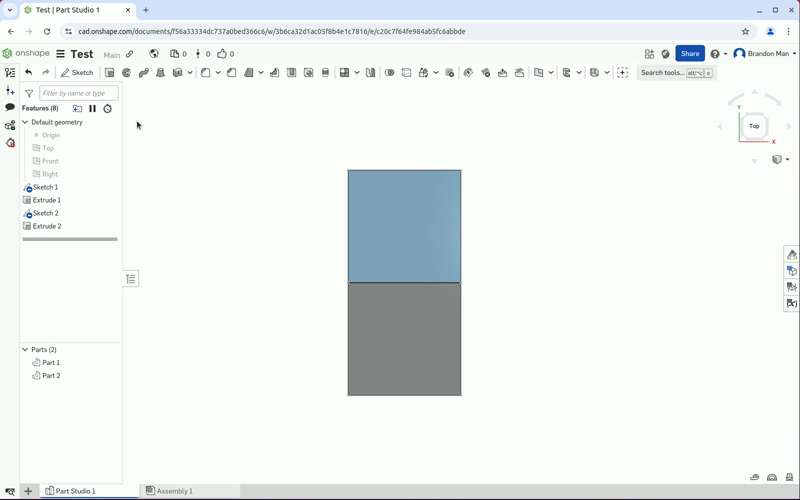
key(shift+h)
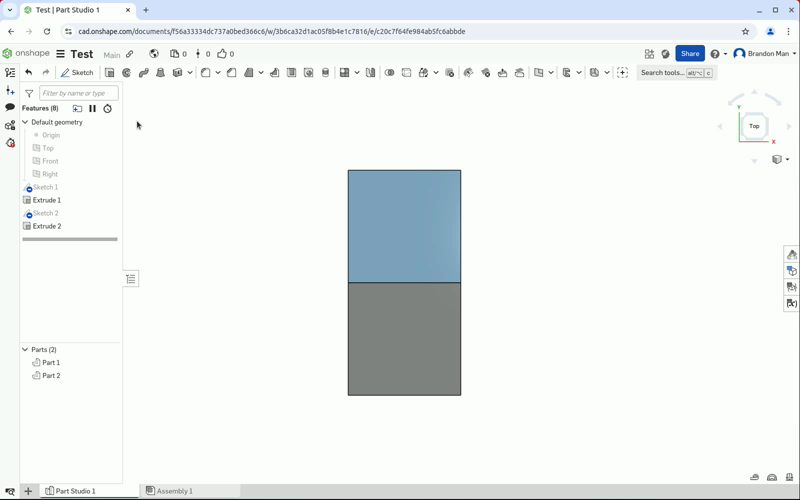
mouse_move(73, 189)
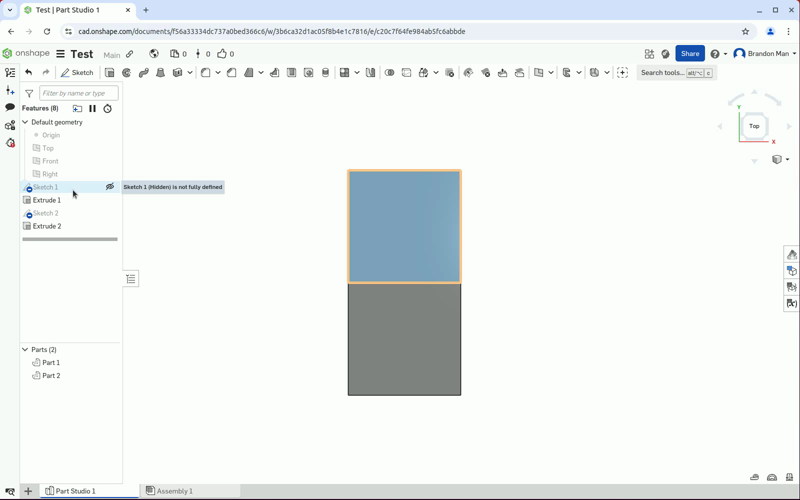
click(73, 189)
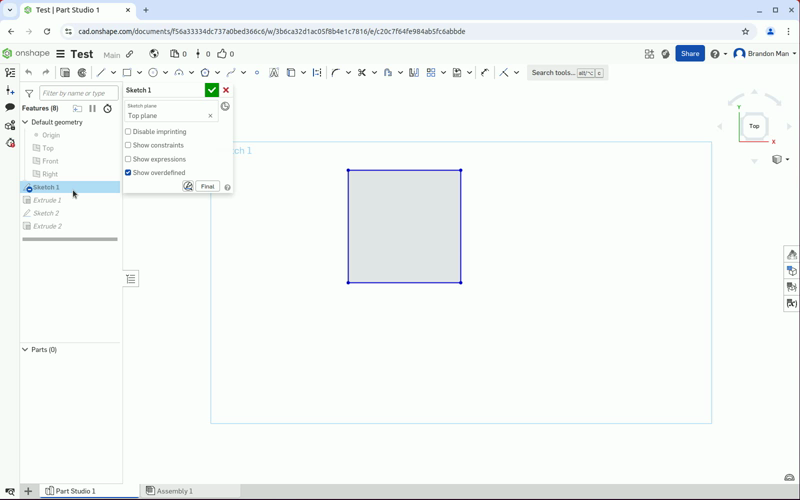
mouse_move(229, 92)
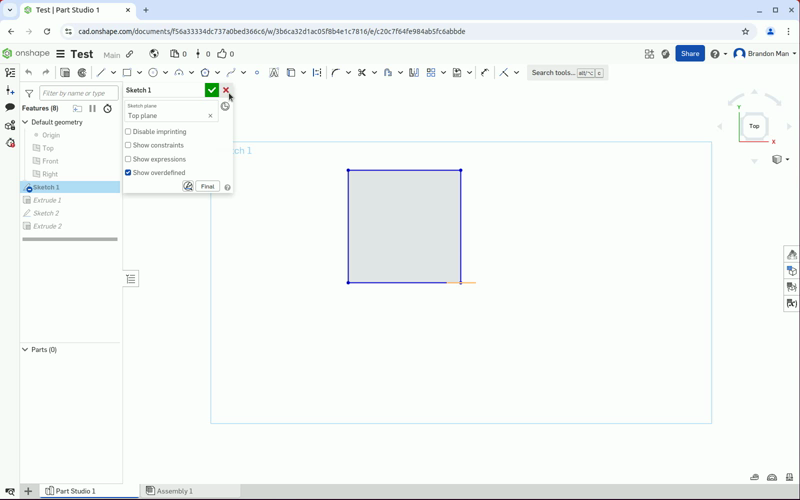
click(229, 92)
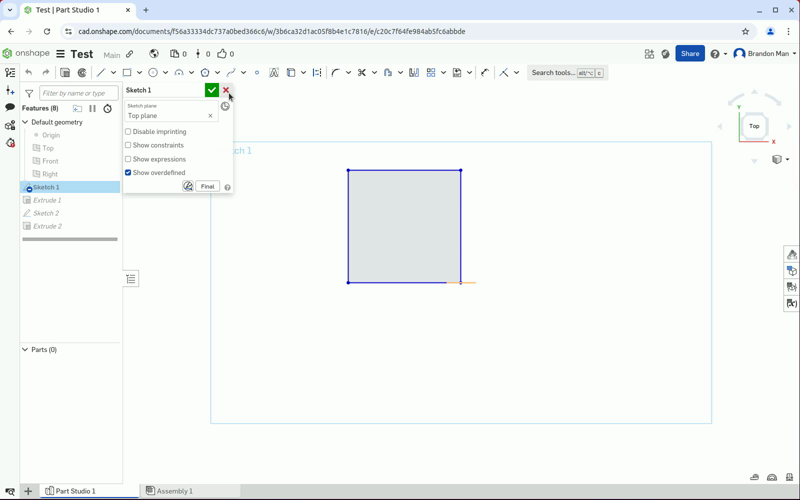
key(shift+s)
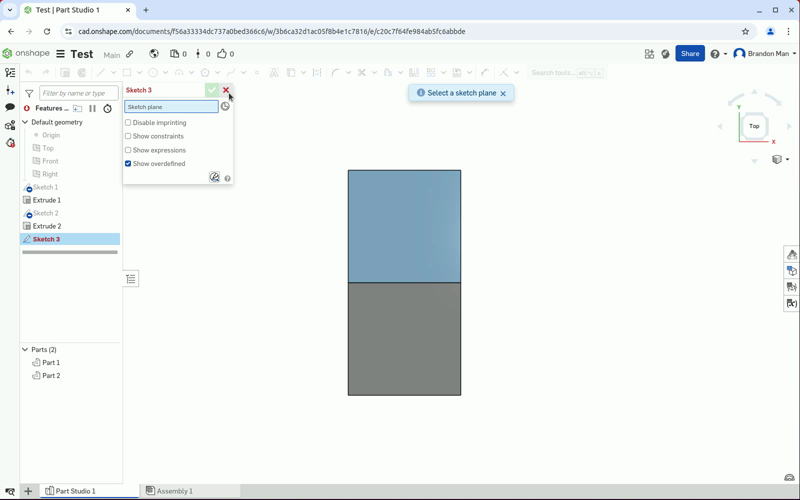
mouse_move(73, 150)
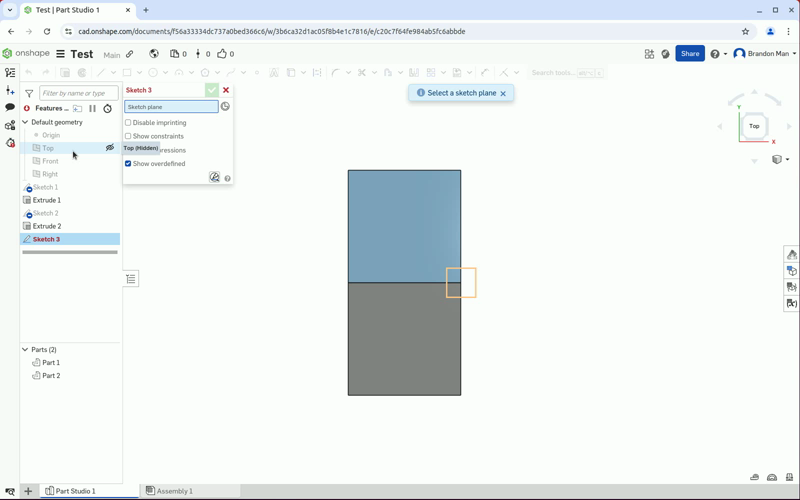
click(73, 150)
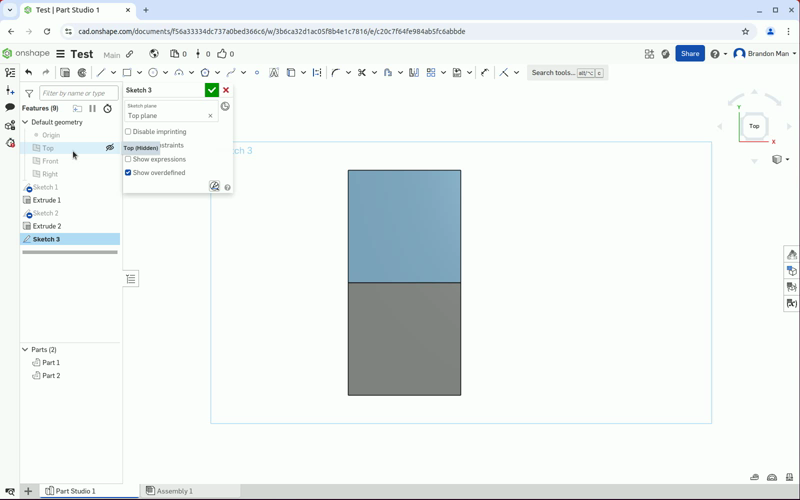
mouse_move(73, 352)
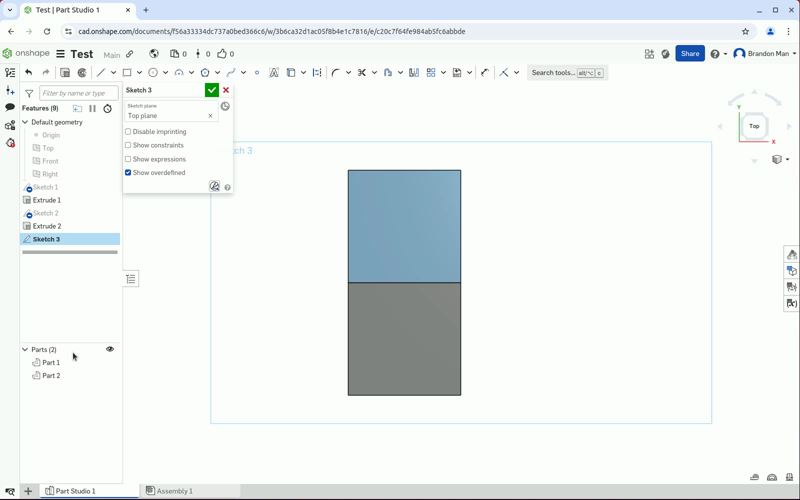
key(y)
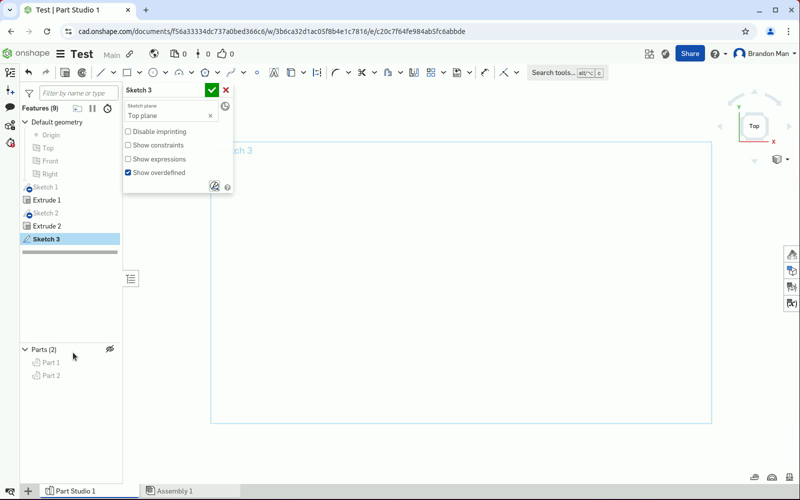
key(l)
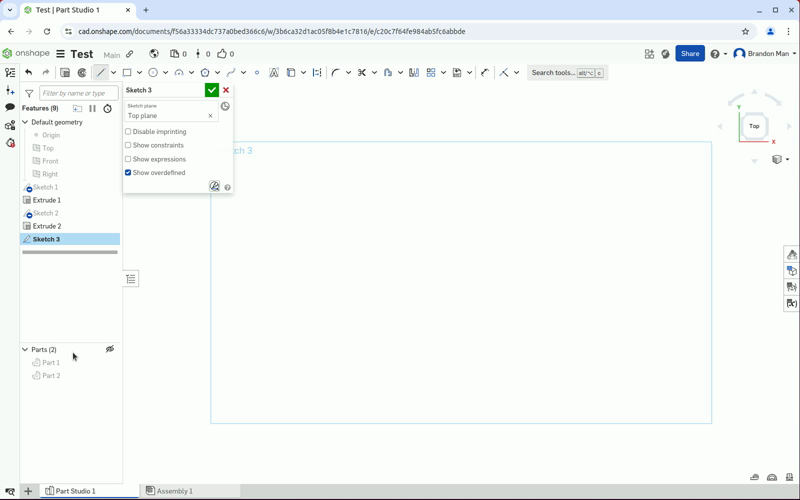
key_down(shift)
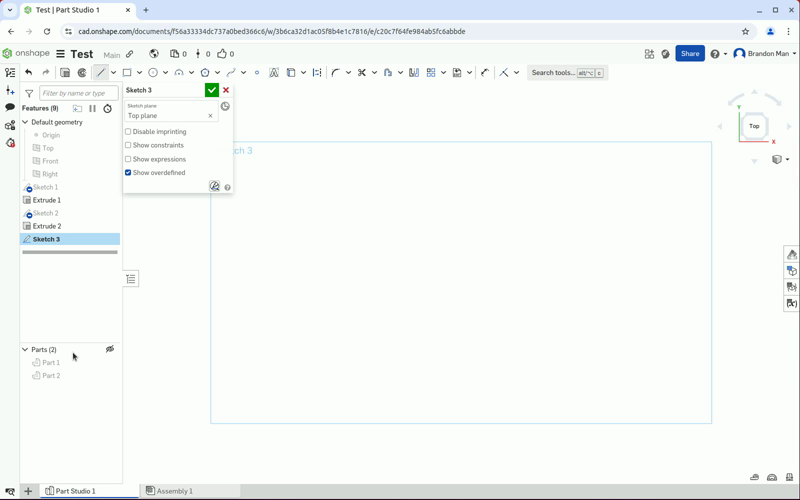
mouse_move(460, 395)
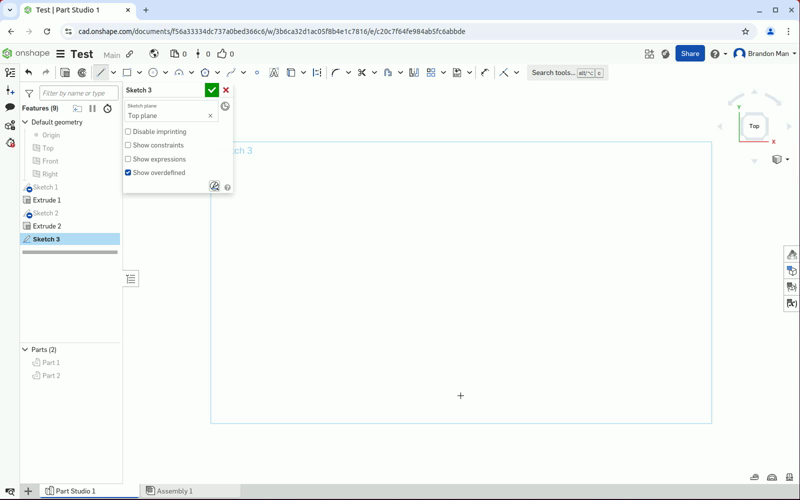
click(460, 395)
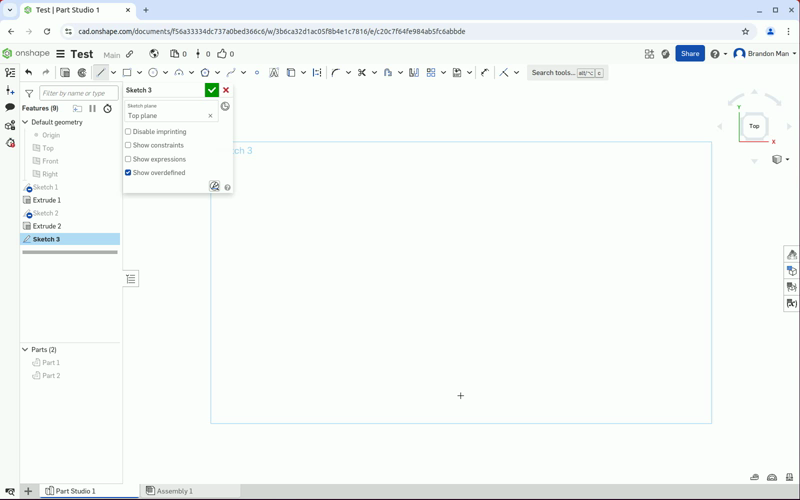
key_up(shift)
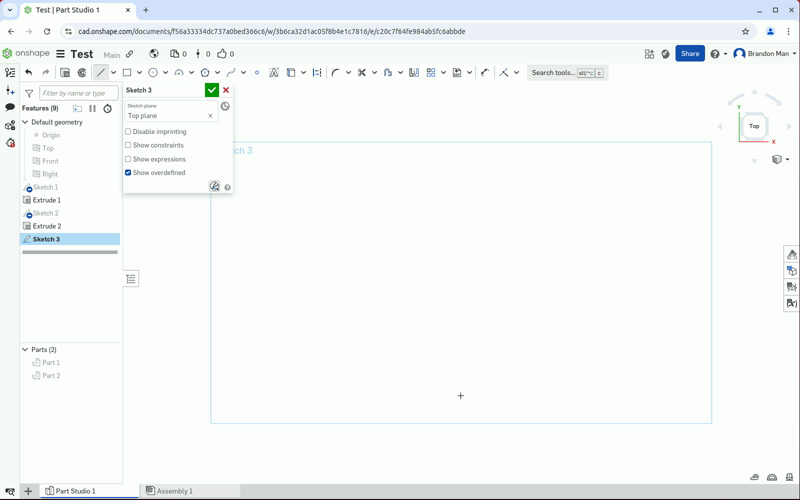
key_down(shift)
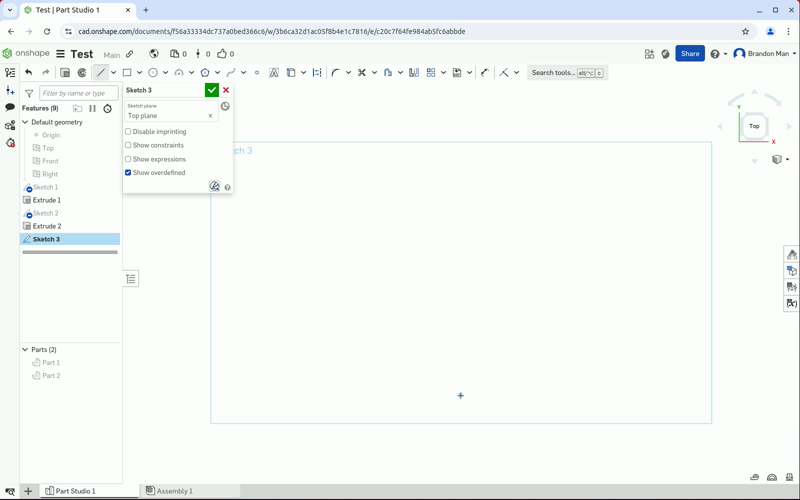
mouse_move(573, 395)
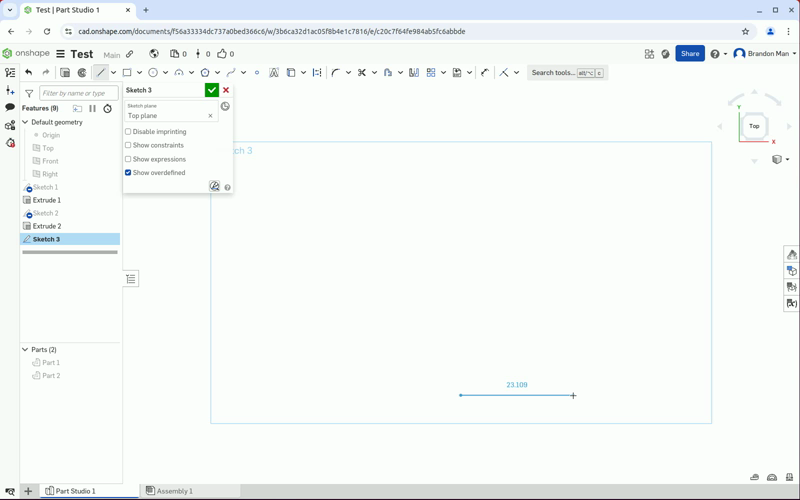
click(573, 395)
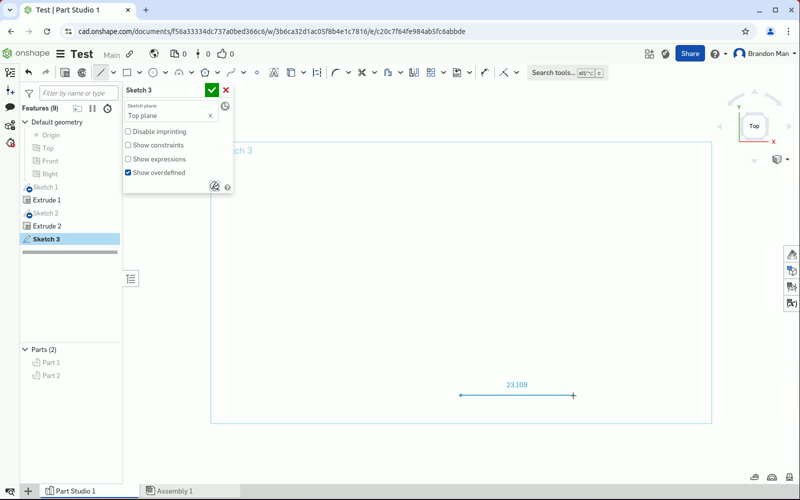
key_up(shift)
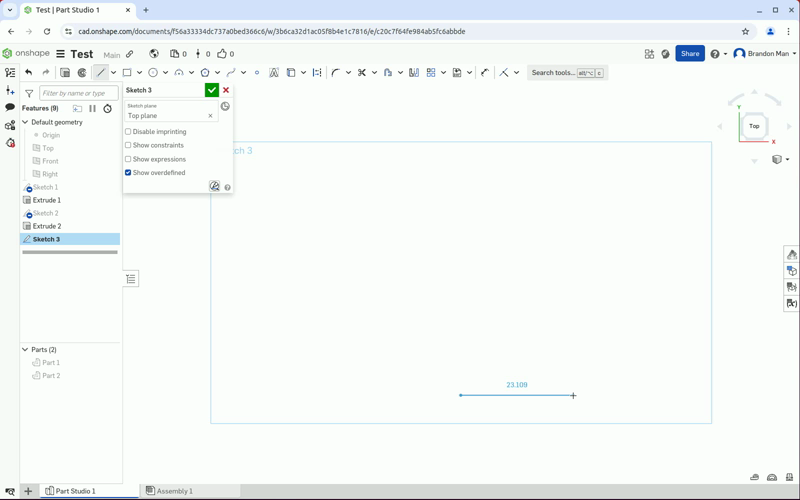
key_down(shift)
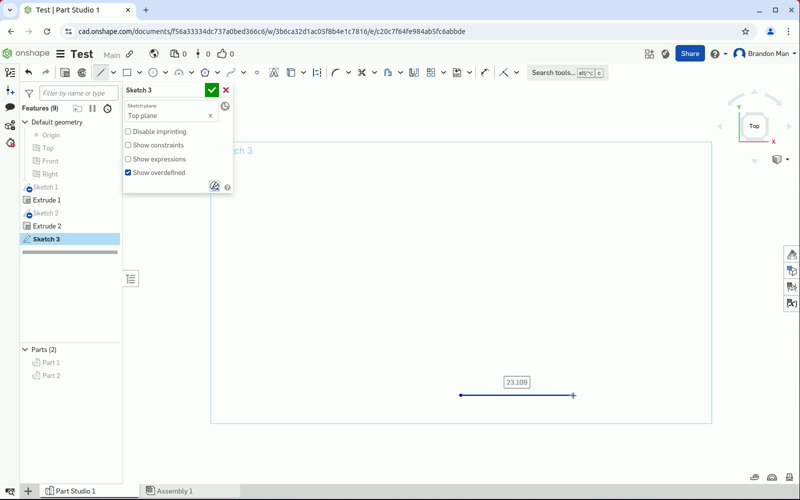
mouse_move(573, 282)
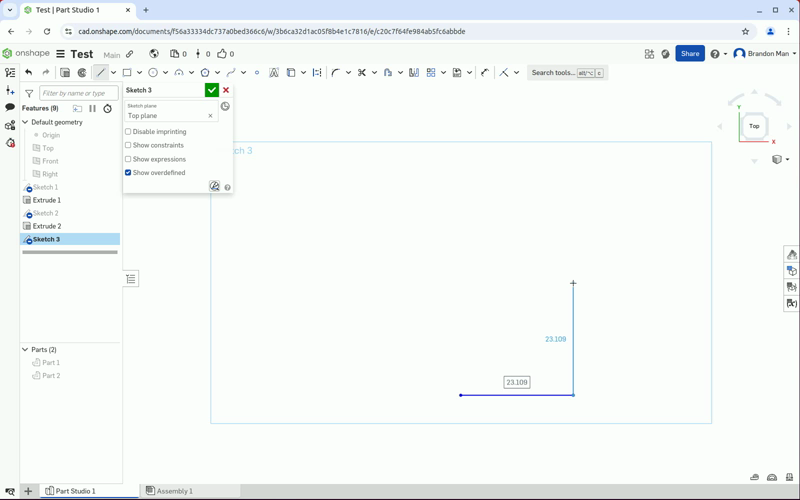
click(573, 282)
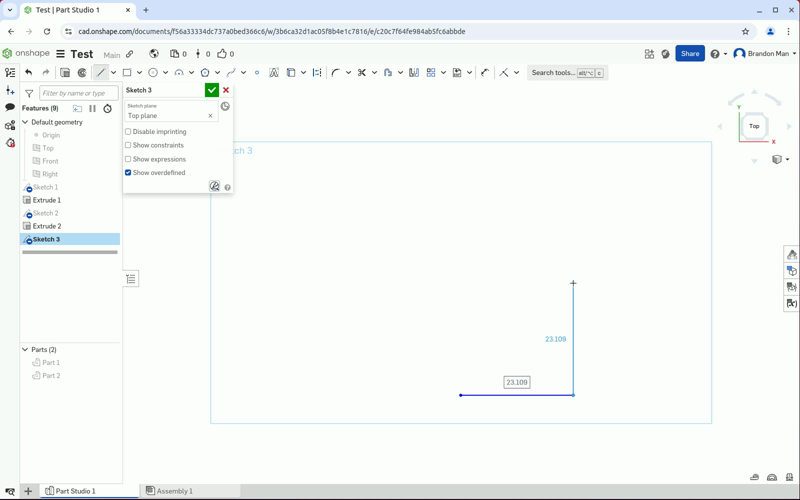
key_up(shift)
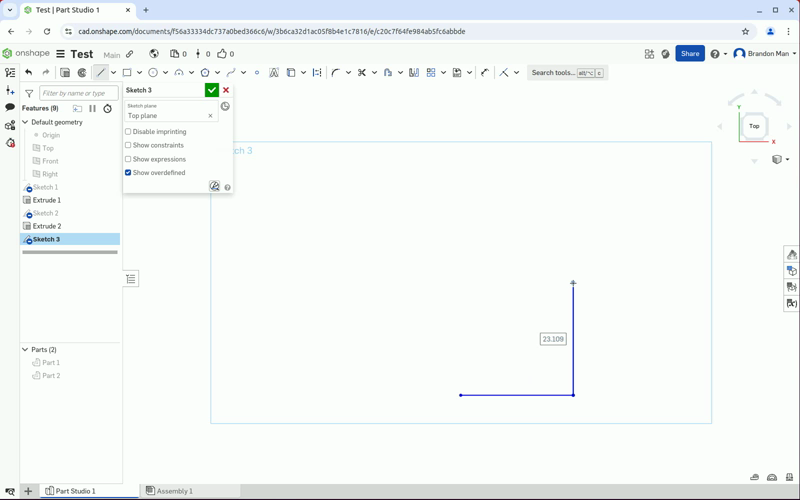
key_down(shift)
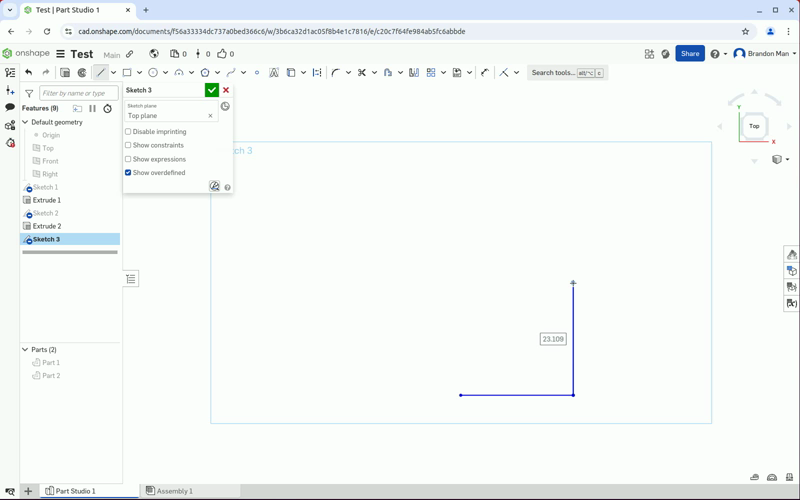
mouse_move(460, 282)
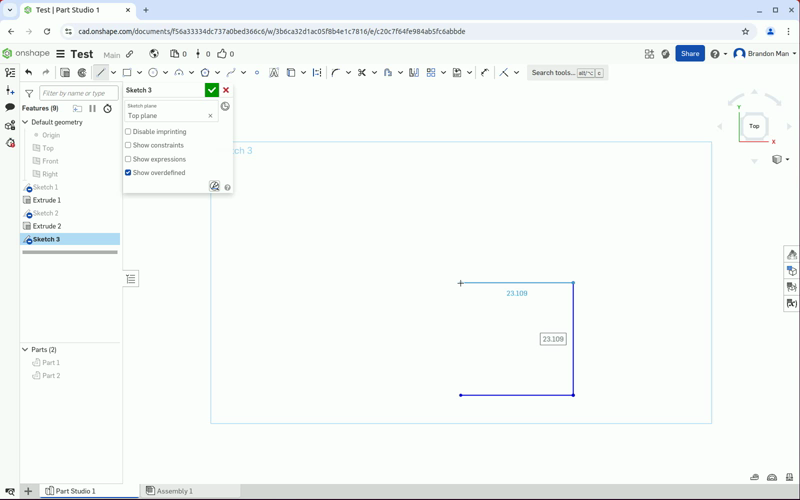
click(460, 282)
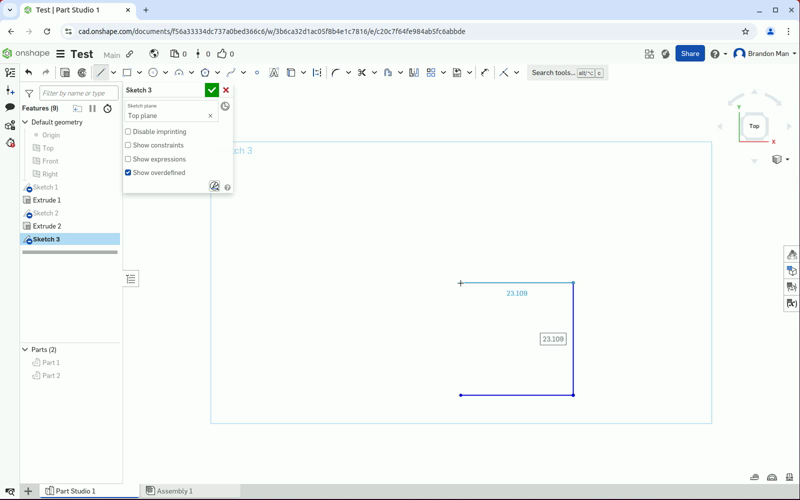
key_up(shift)
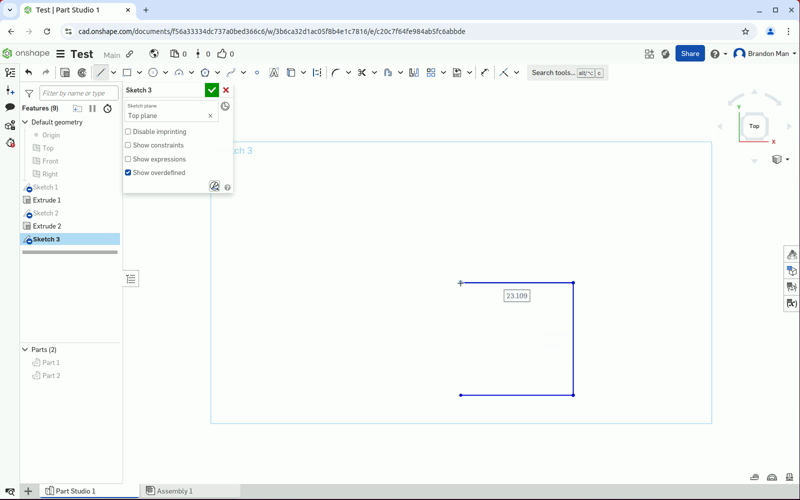
key_down(shift)
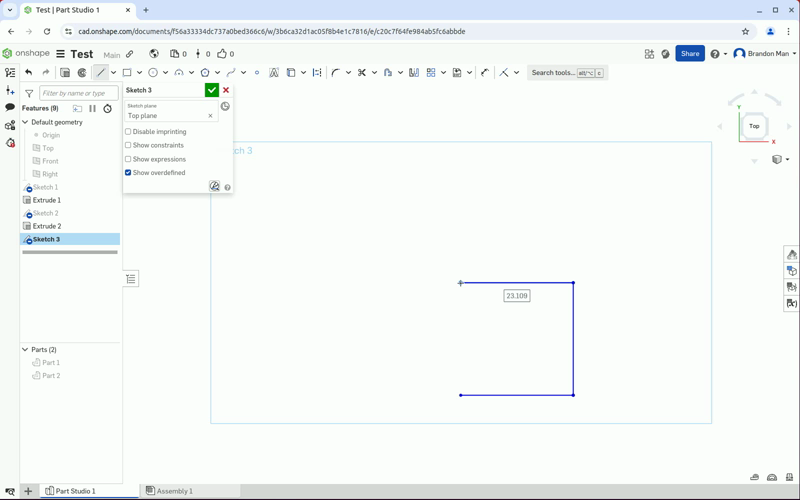
mouse_move(460, 395)
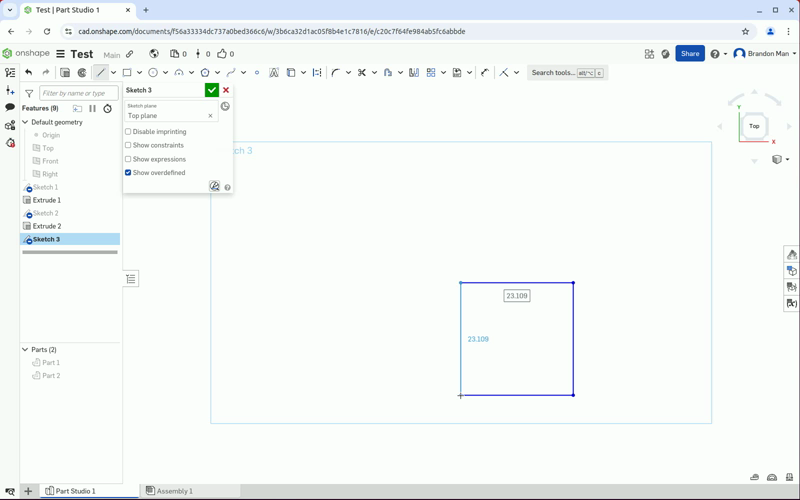
key_up(shift)
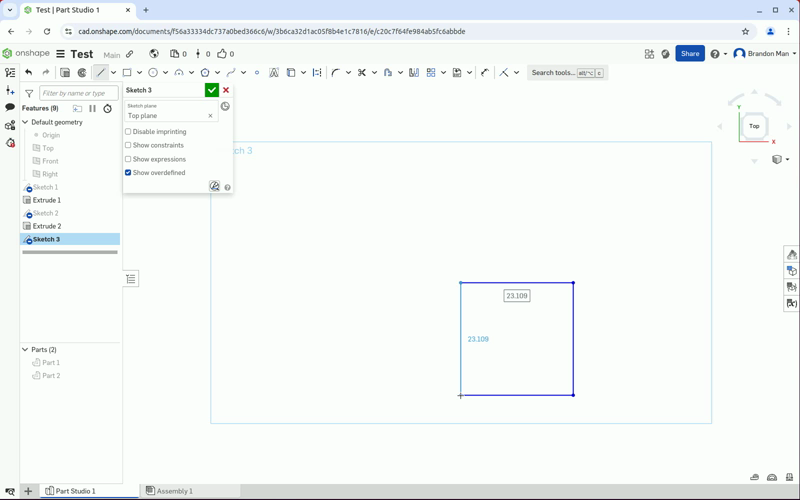
click(460, 395)
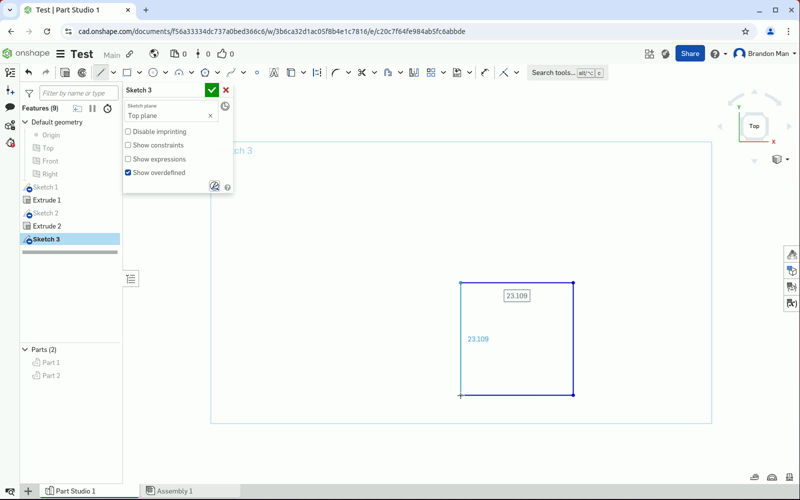
key(esc)
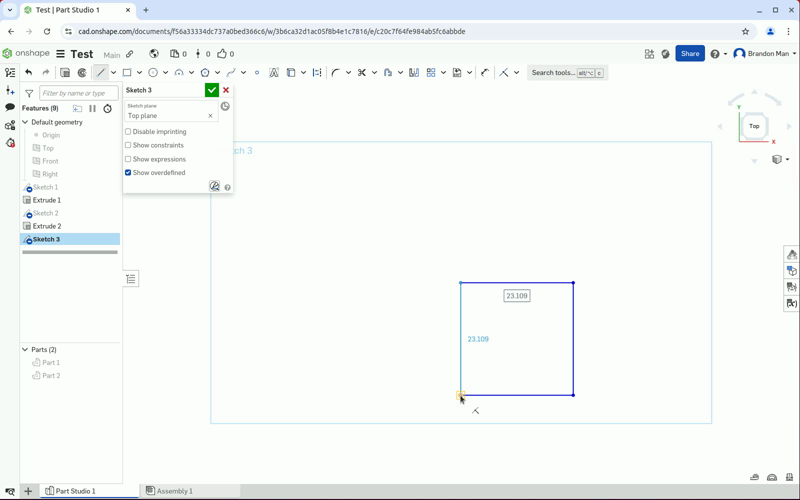
mouse_move(553, 315)
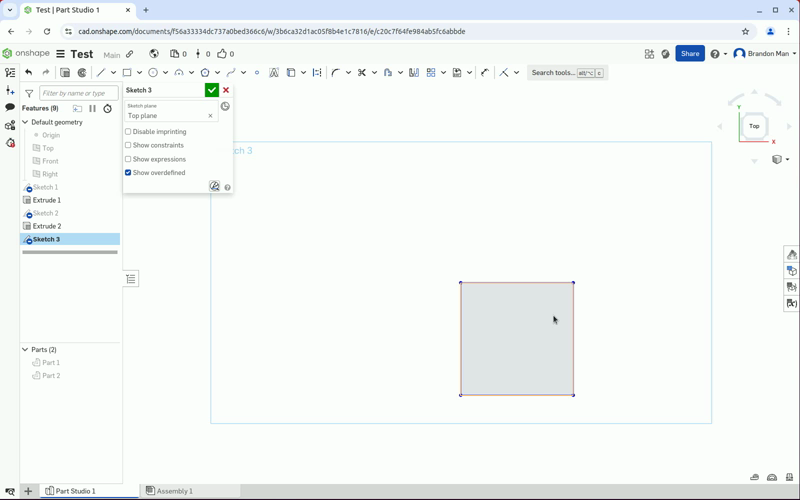
click(553, 315)
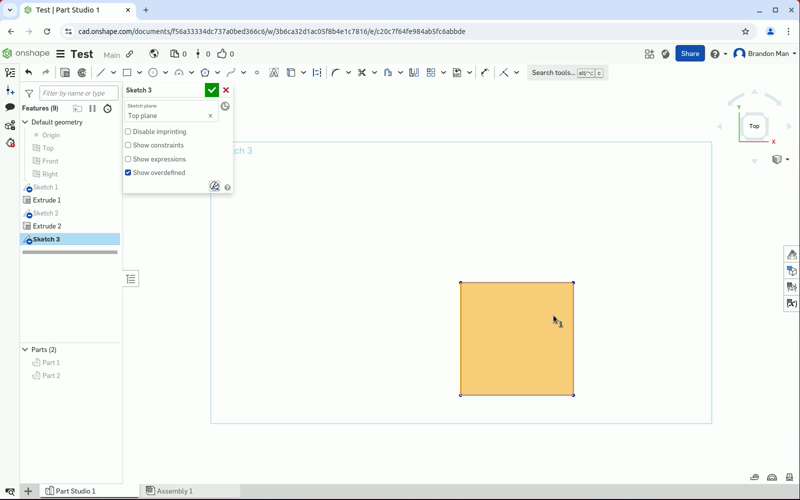
mouse_move(73, 352)
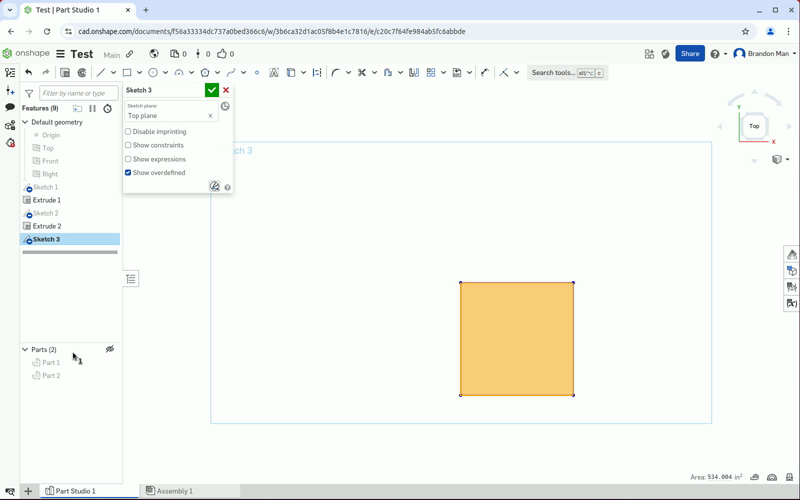
key(shift+y)
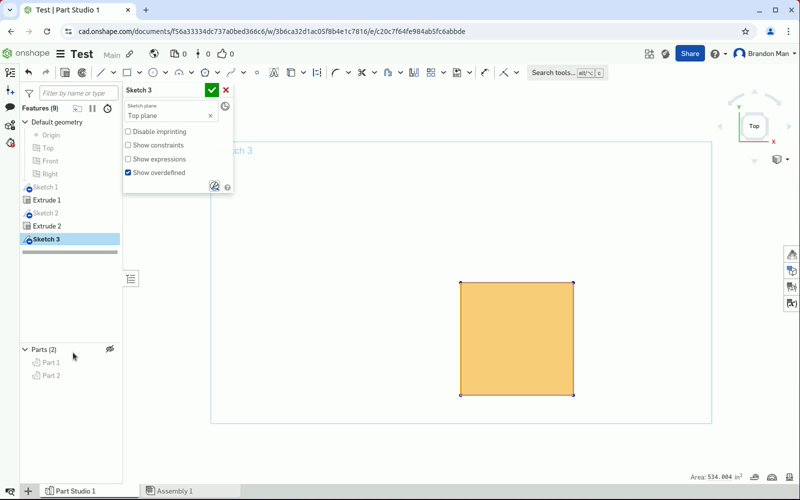
key(shift+e)
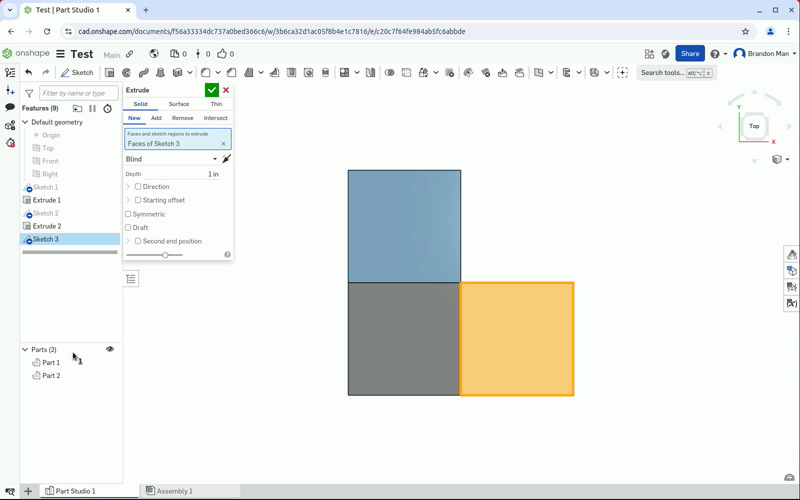
mouse_move(143, 106)
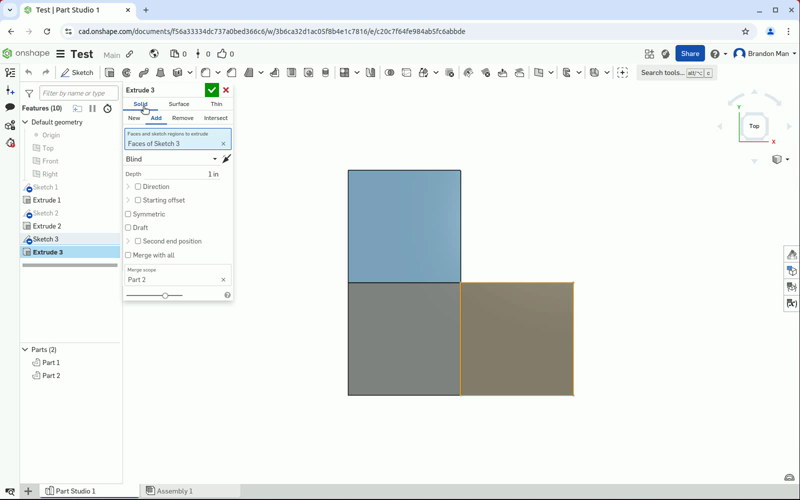
click(143, 106)
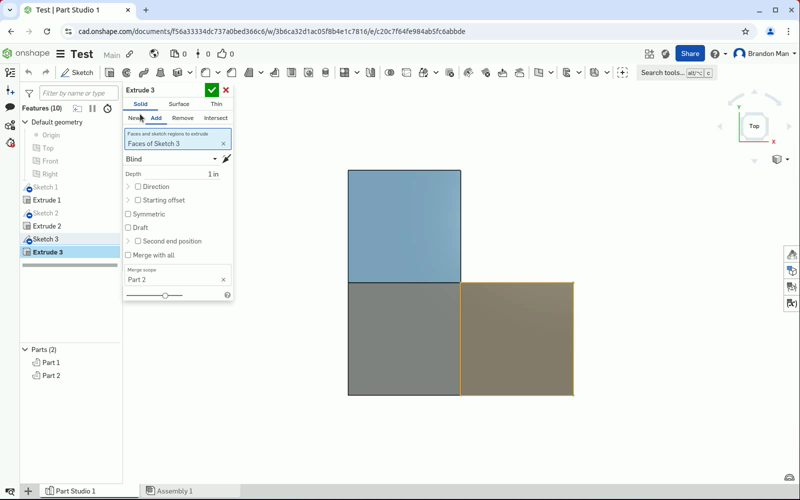
mouse_move(137, 120)
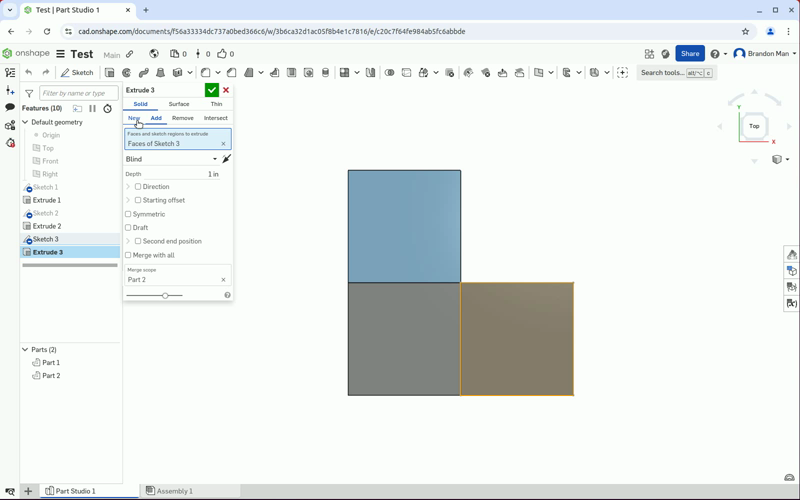
click(137, 120)
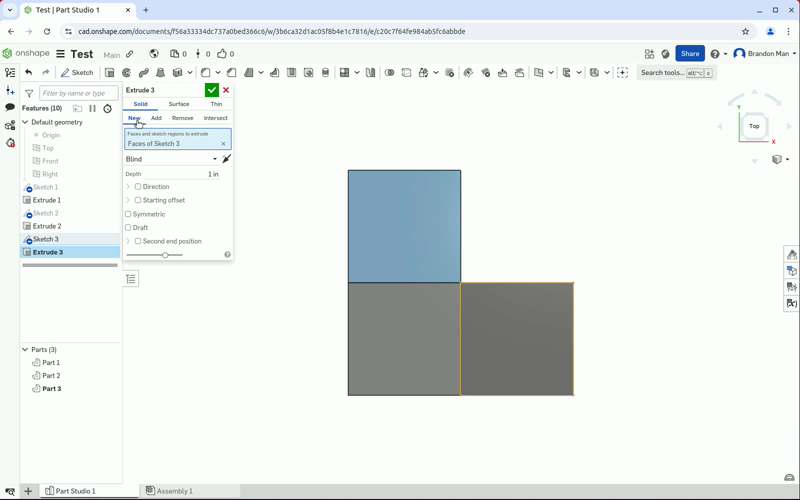
key(tab, 4)
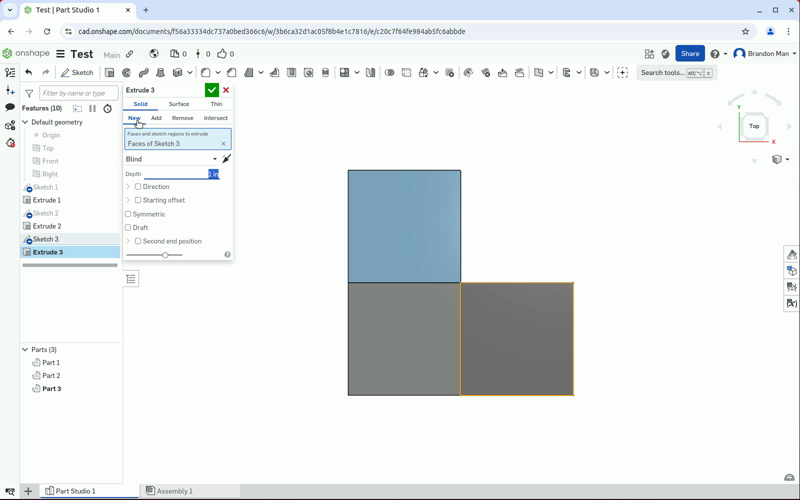
text(46.216)
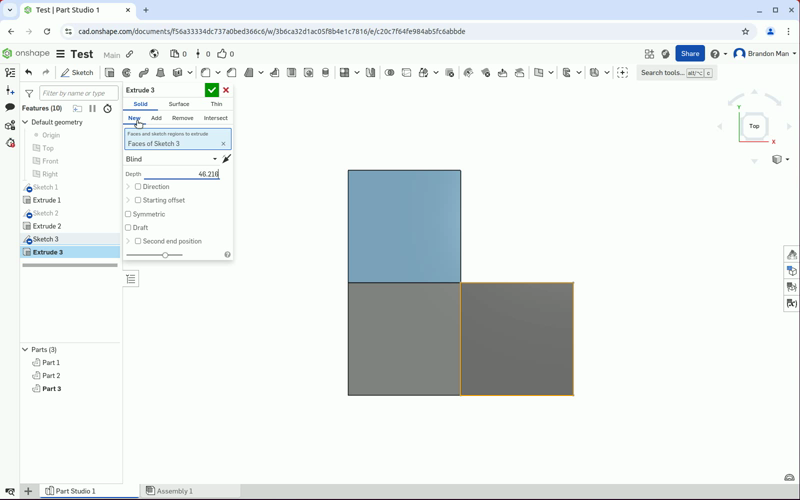
key(tab, 3)
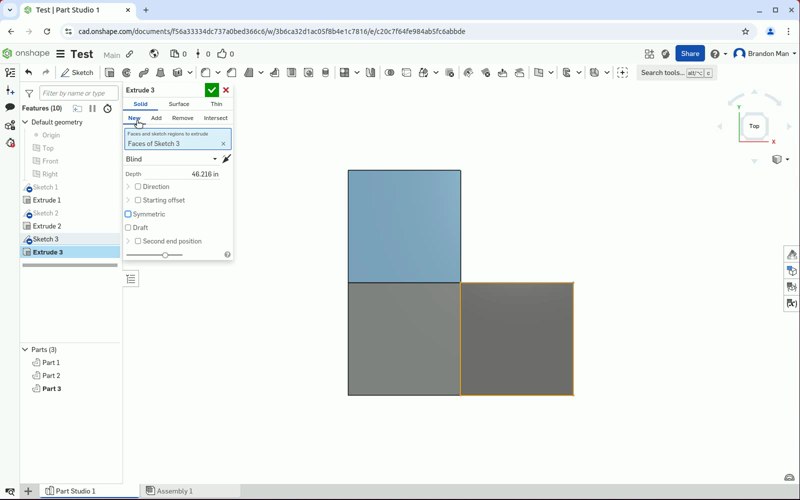
key(space)
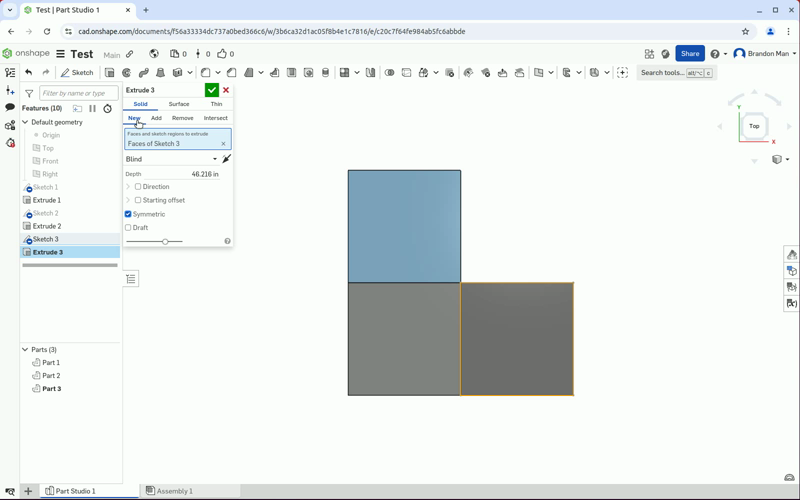
key(enter)
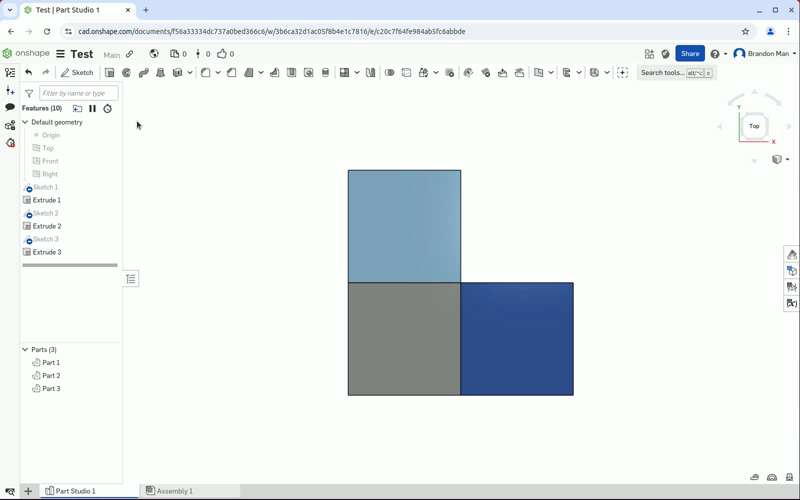
key(shift+h)
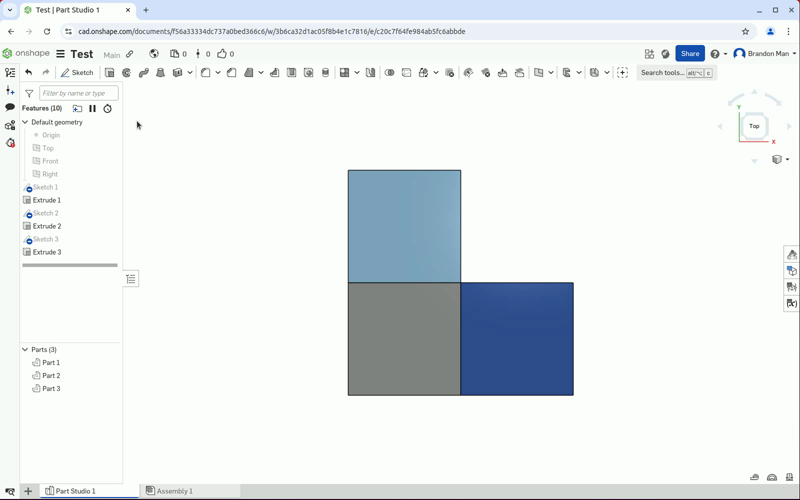
key(shift+h)
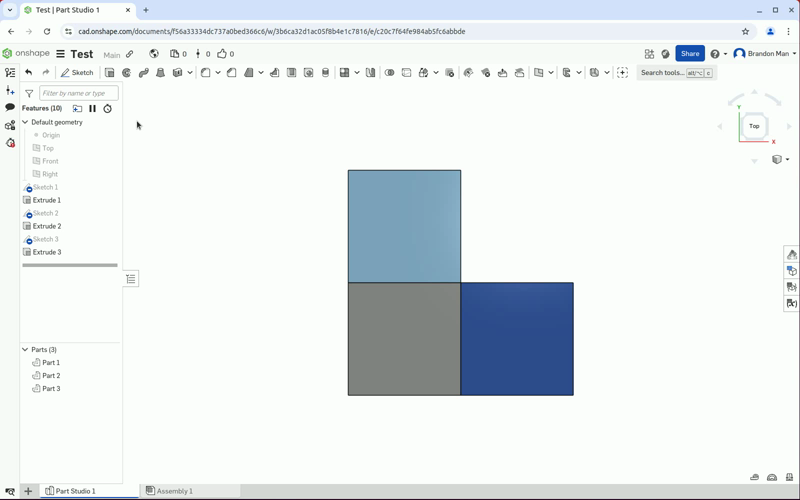
mouse_move(73, 189)
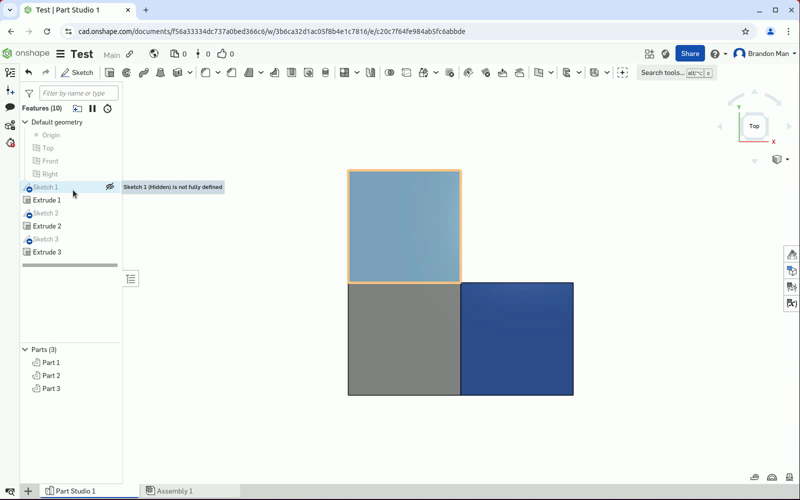
click(73, 189)
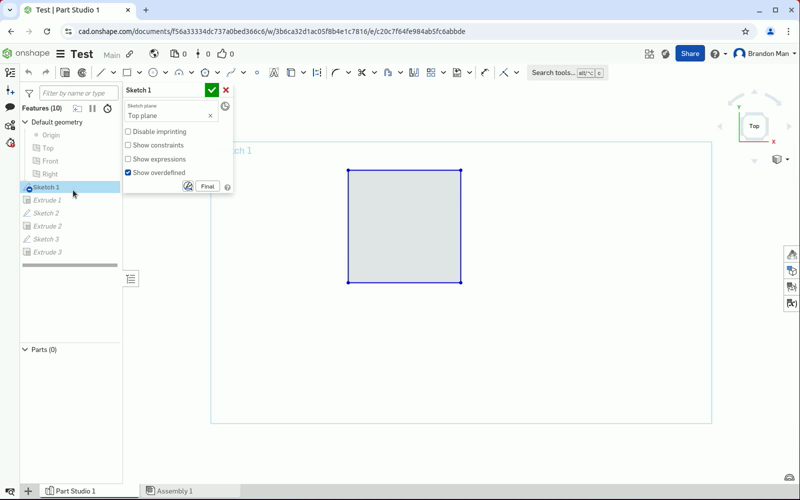
mouse_move(229, 92)
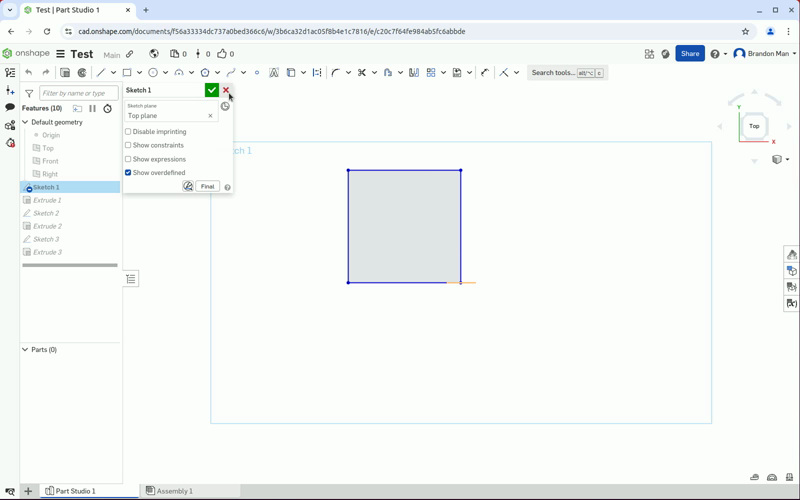
click(229, 92)
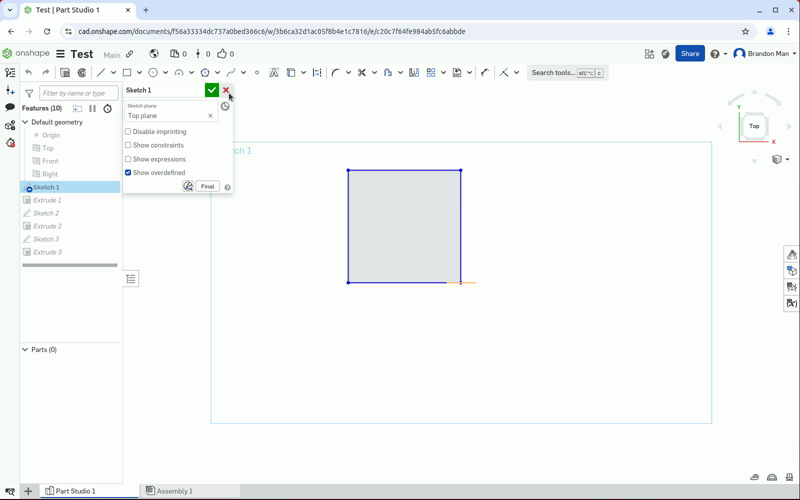
key(shift+s)
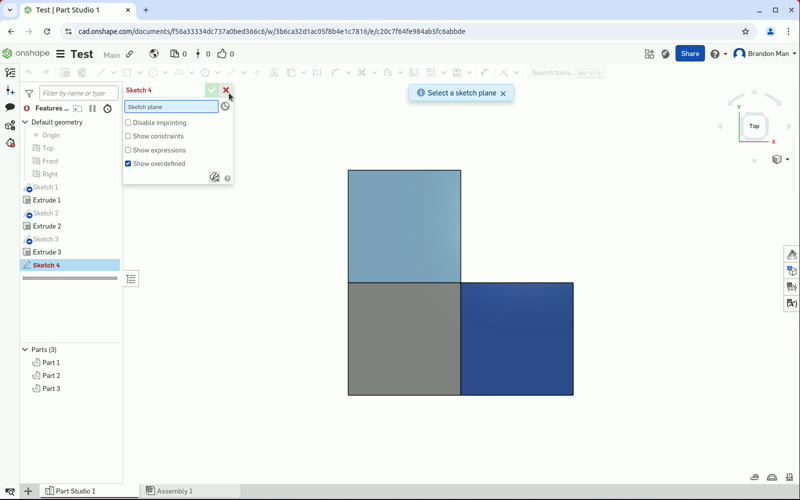
mouse_move(73, 150)
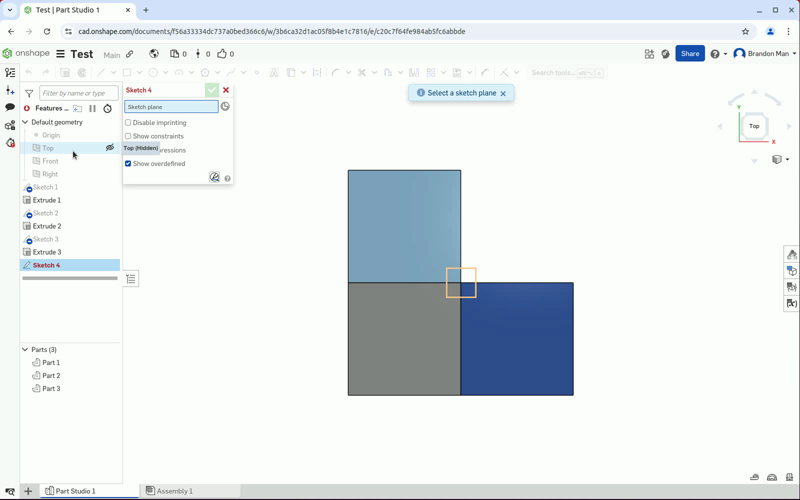
click(73, 150)
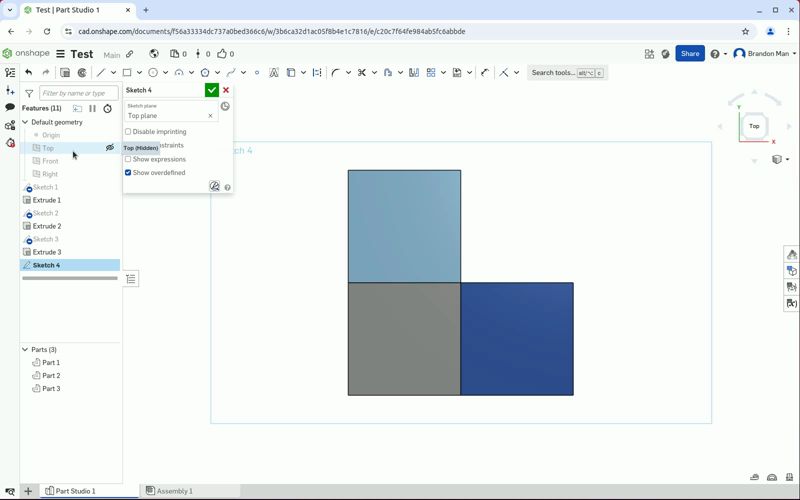
mouse_move(73, 352)
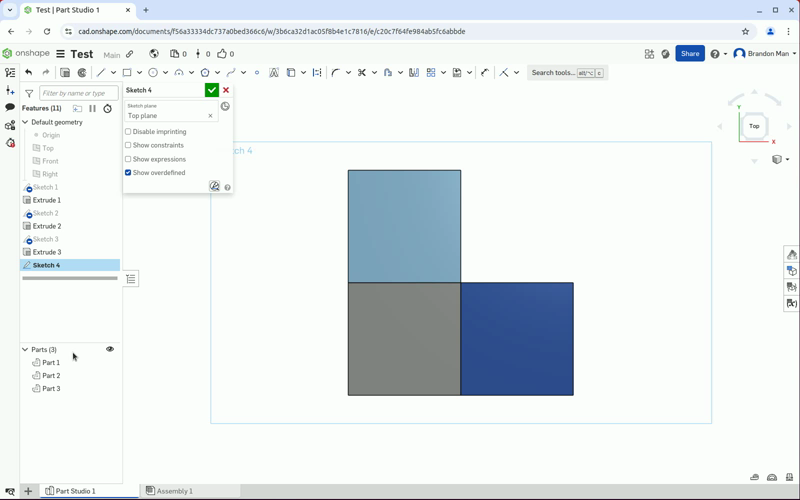
key(y)
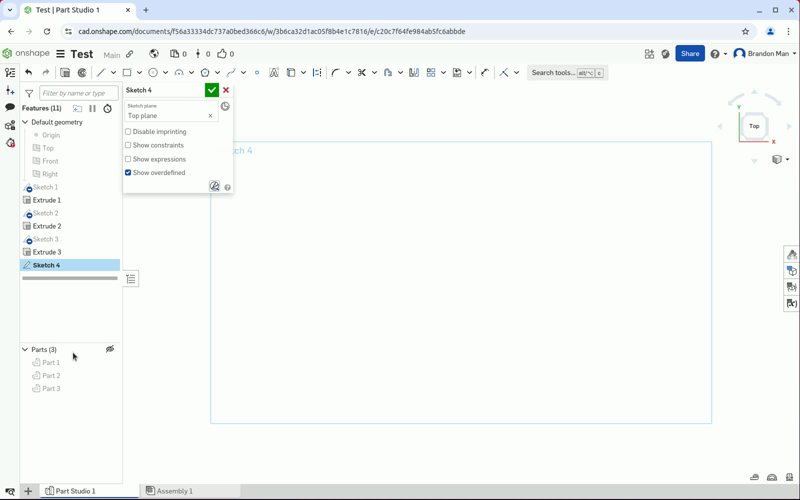
key(l)
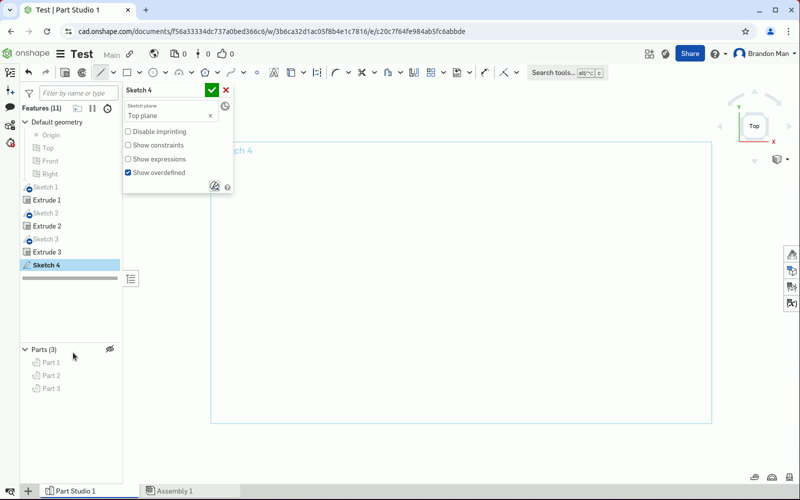
key_down(shift)
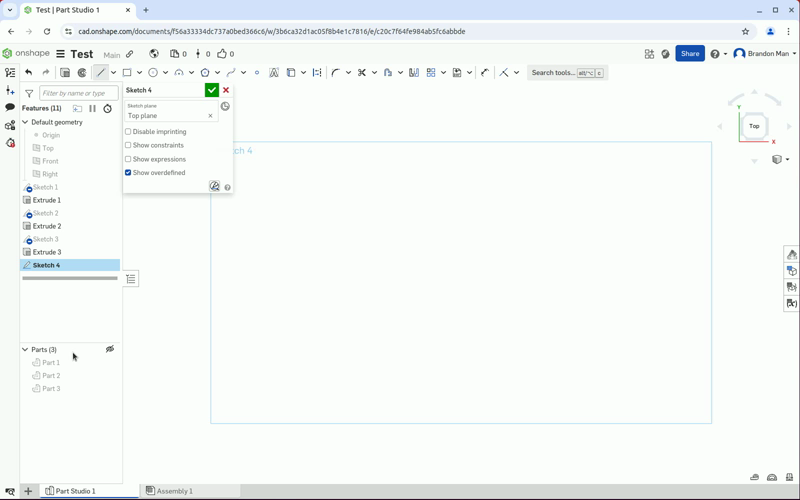
mouse_move(348, 282)
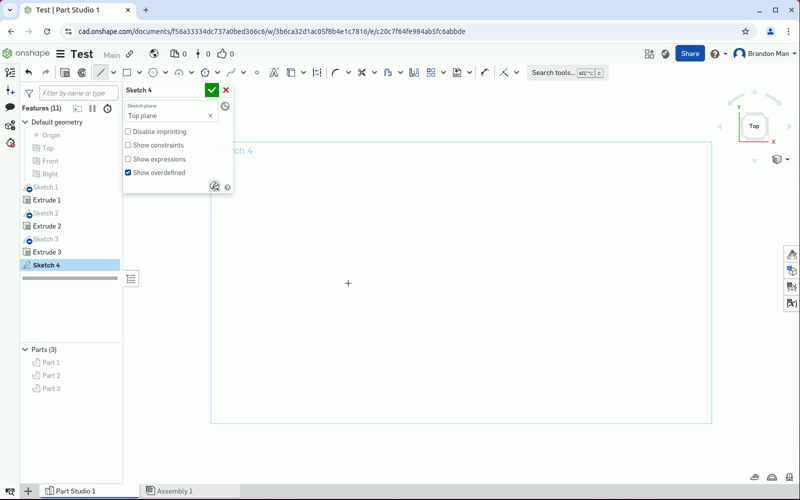
click(348, 282)
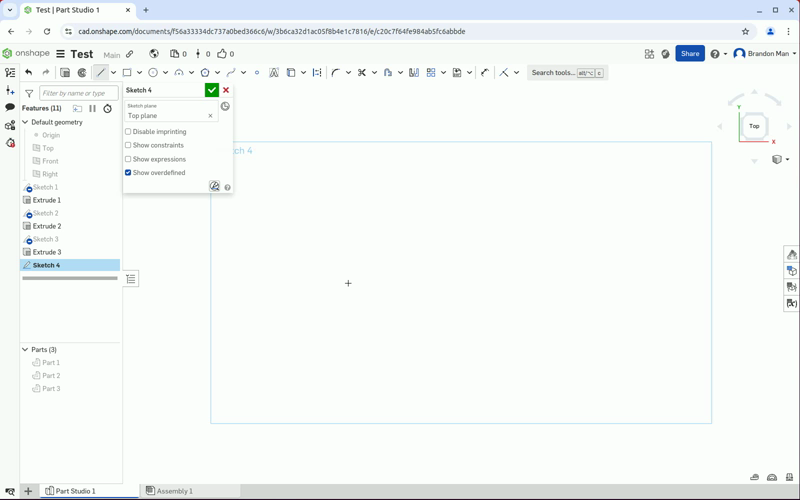
key_up(shift)
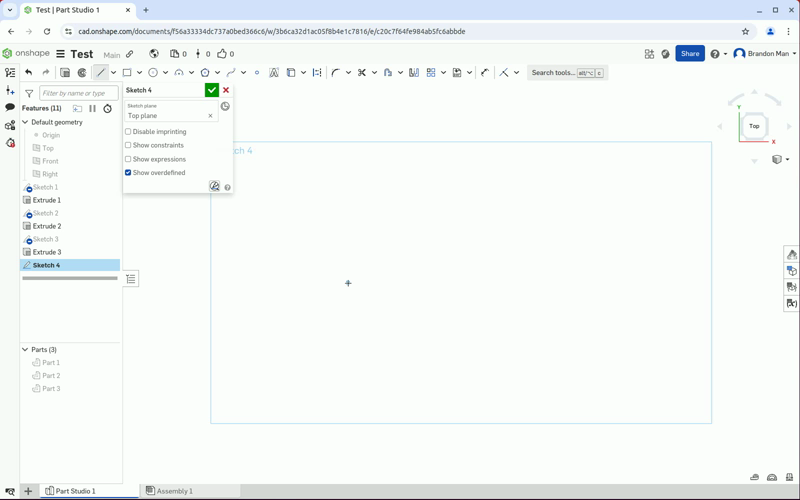
key_down(shift)
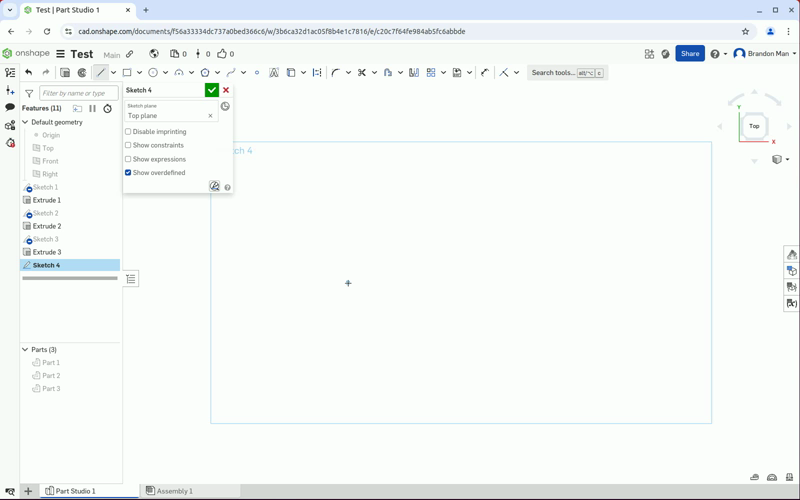
mouse_move(460, 282)
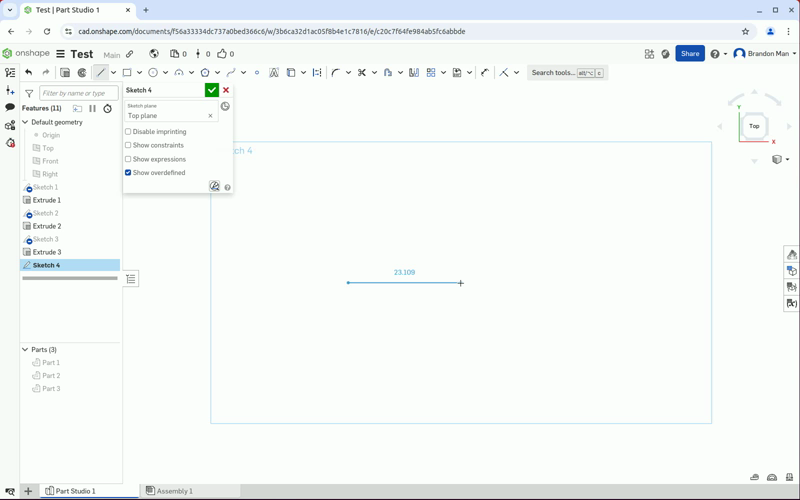
click(460, 282)
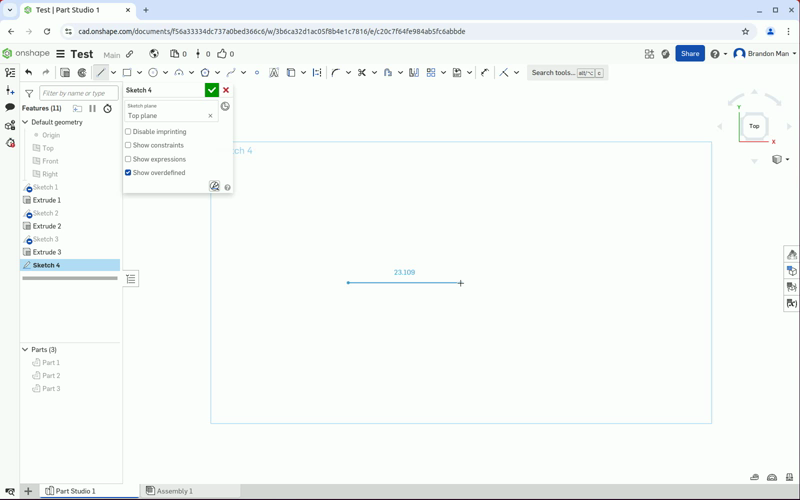
key_up(shift)
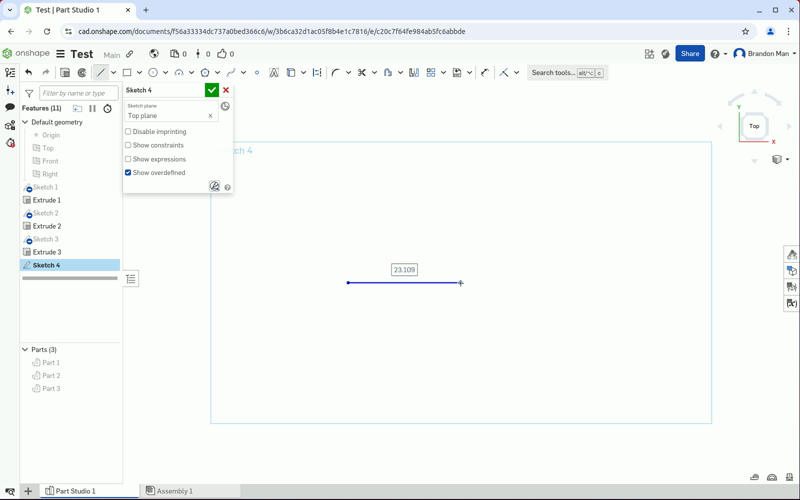
key_down(shift)
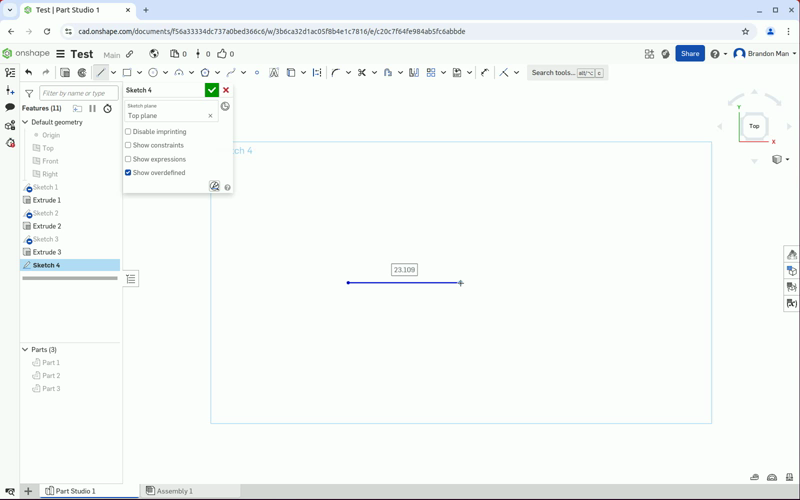
mouse_move(460, 170)
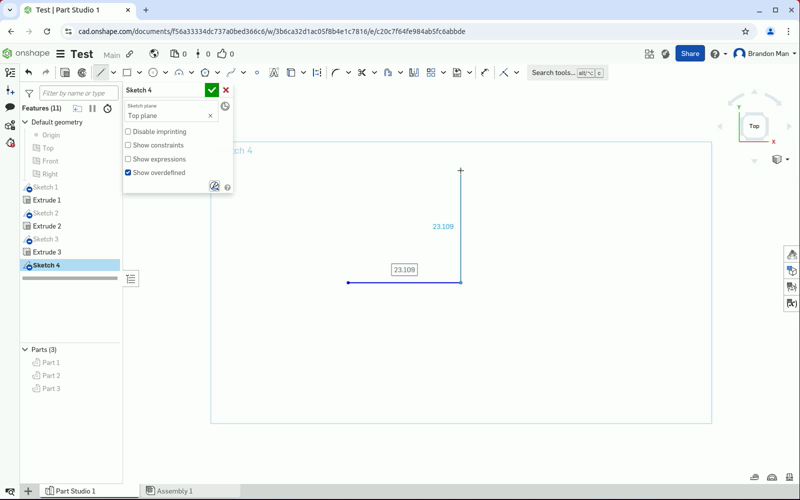
click(460, 170)
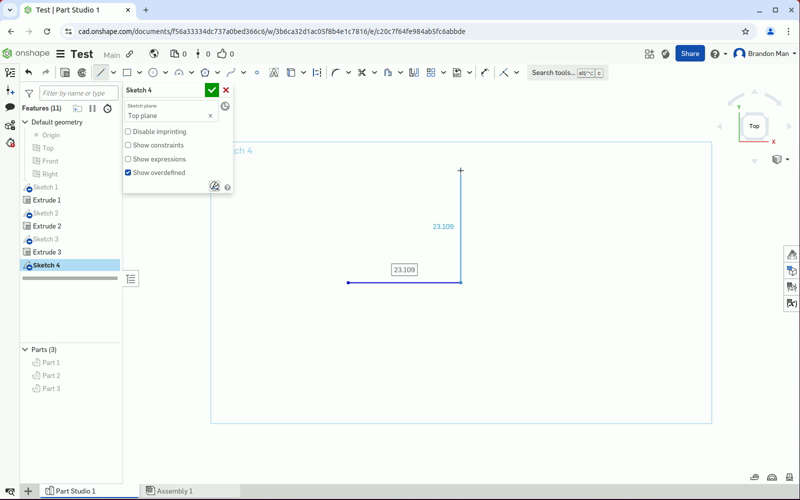
key_up(shift)
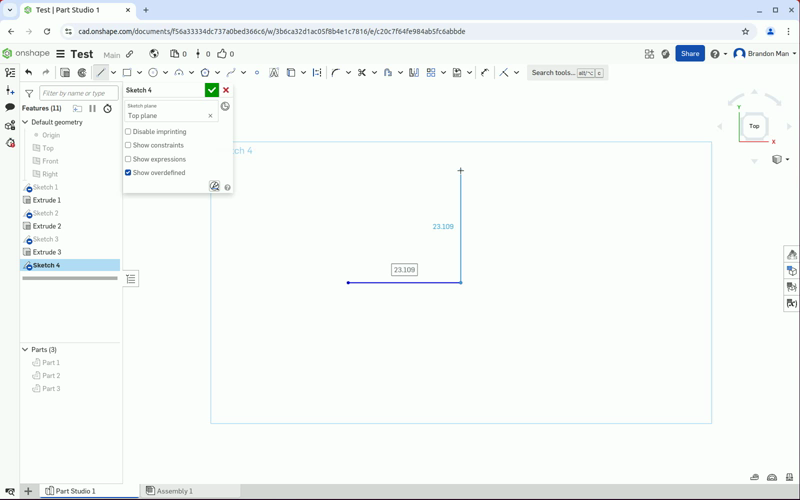
key_down(shift)
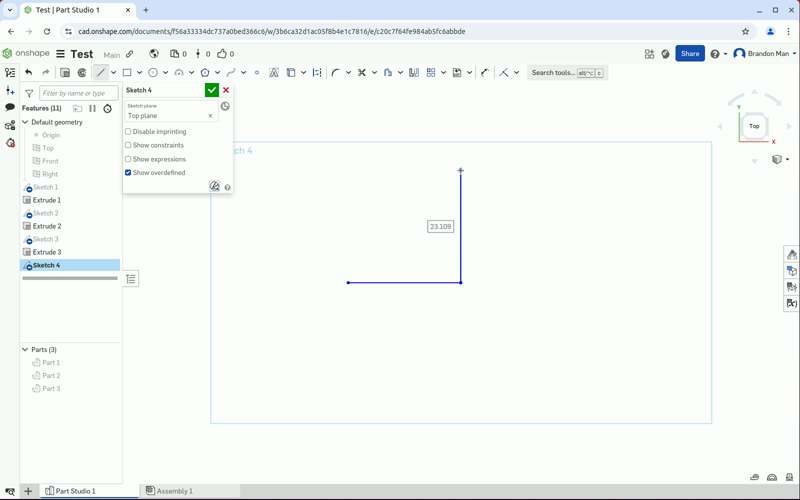
mouse_move(348, 170)
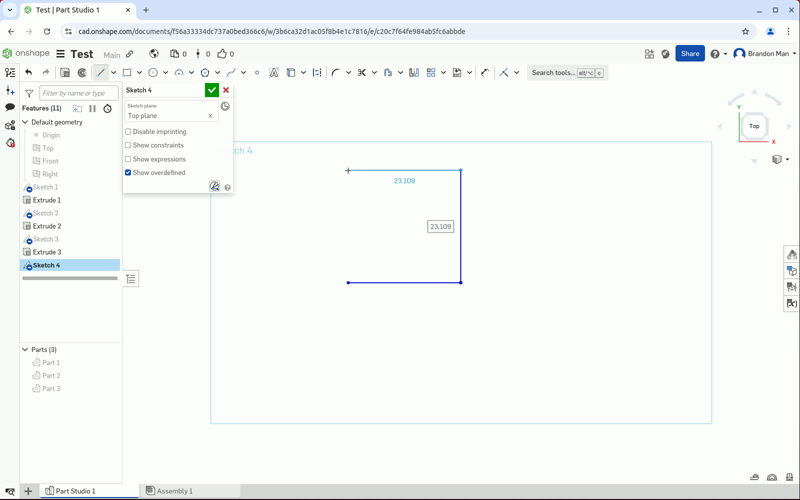
click(348, 170)
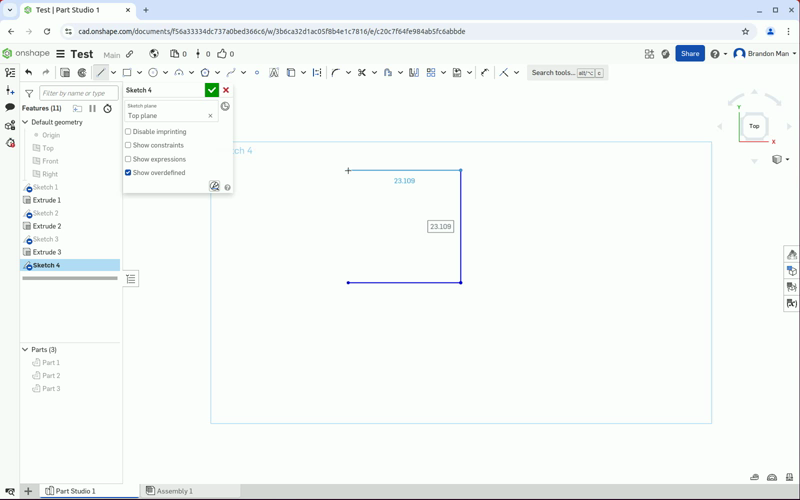
key_up(shift)
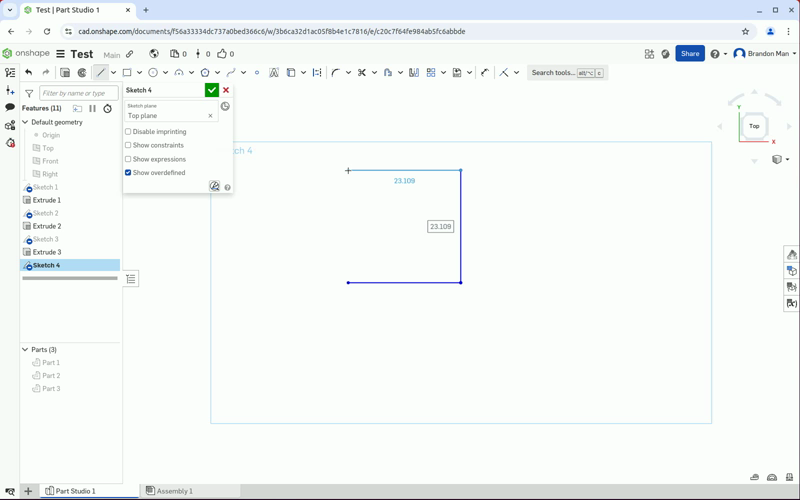
key_down(shift)
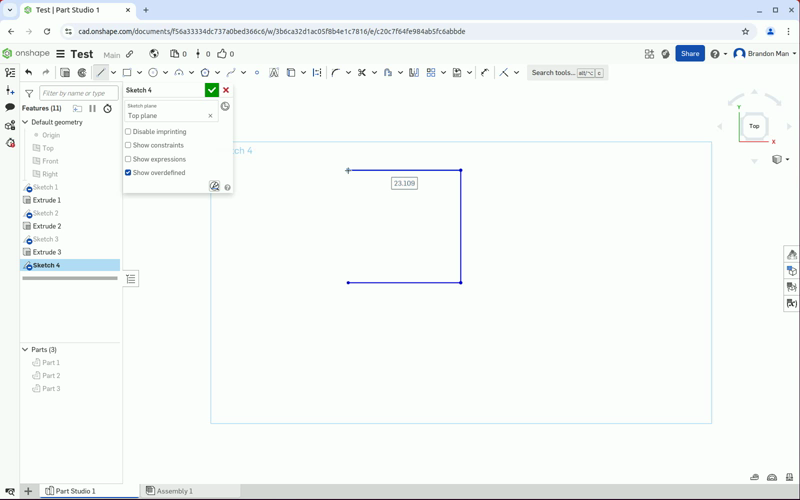
mouse_move(348, 282)
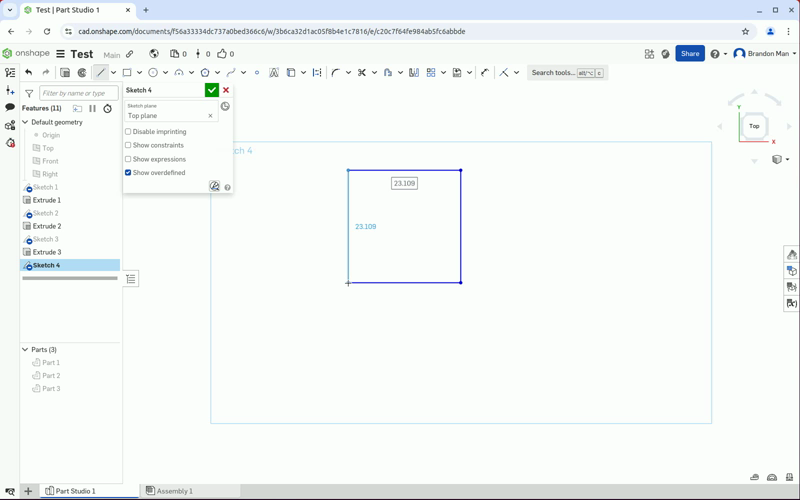
key_up(shift)
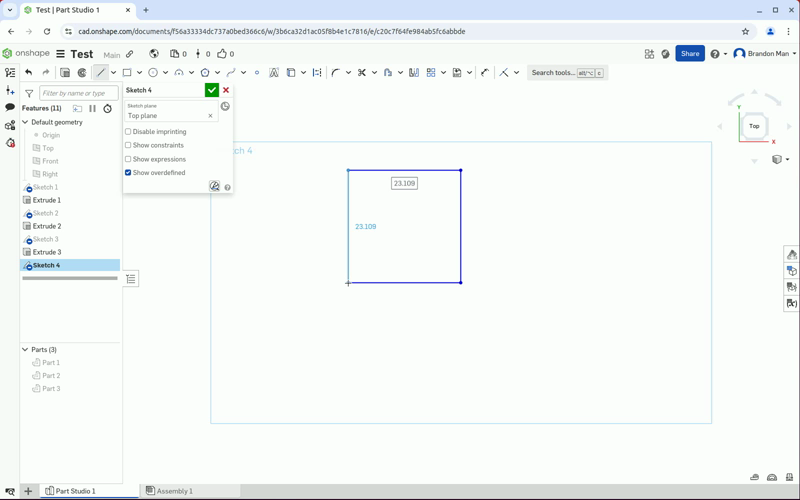
click(348, 282)
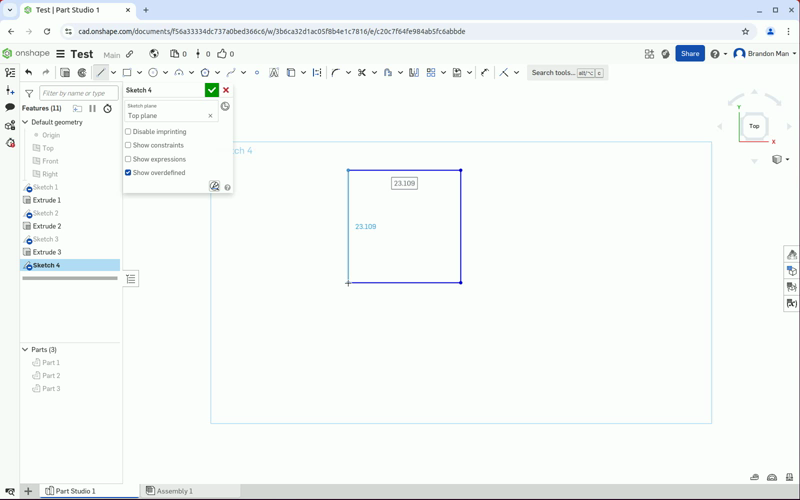
key(esc)
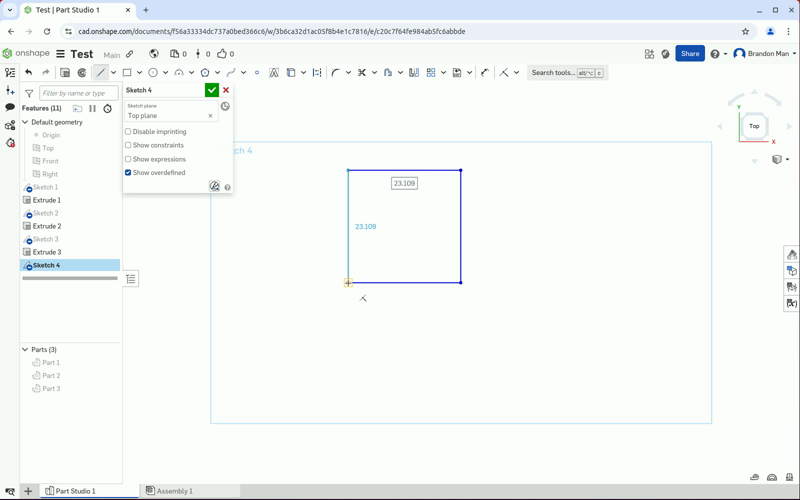
mouse_move(441, 251)
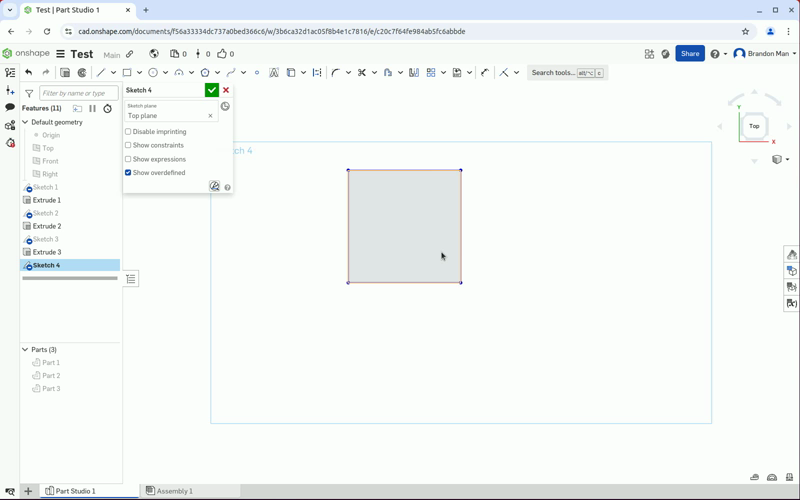
click(441, 251)
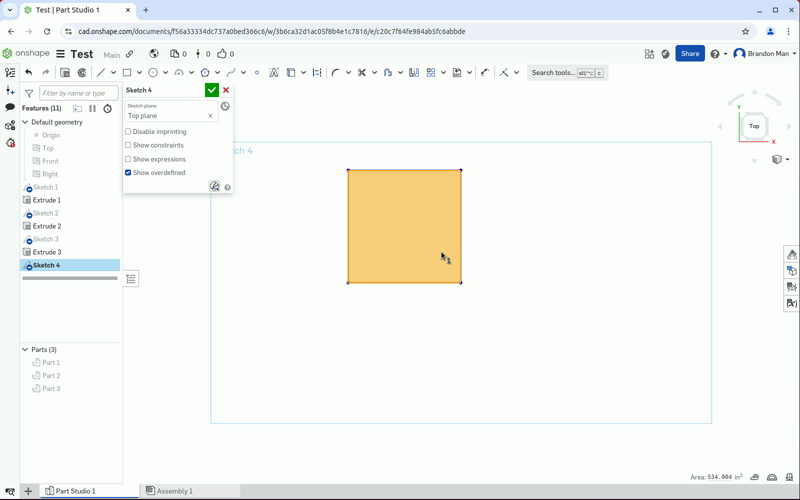
mouse_move(73, 352)
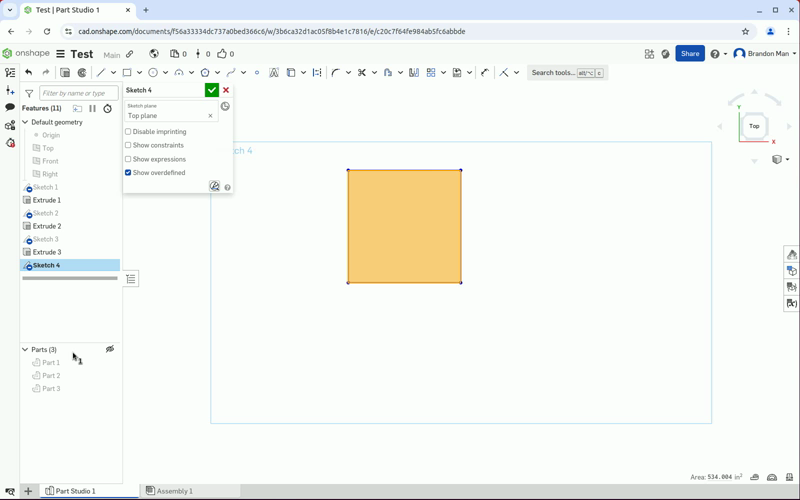
key(shift+y)
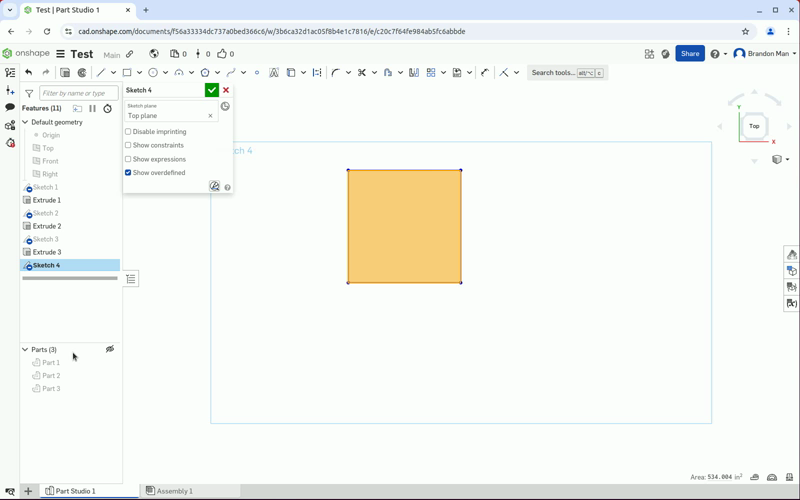
key(shift+e)
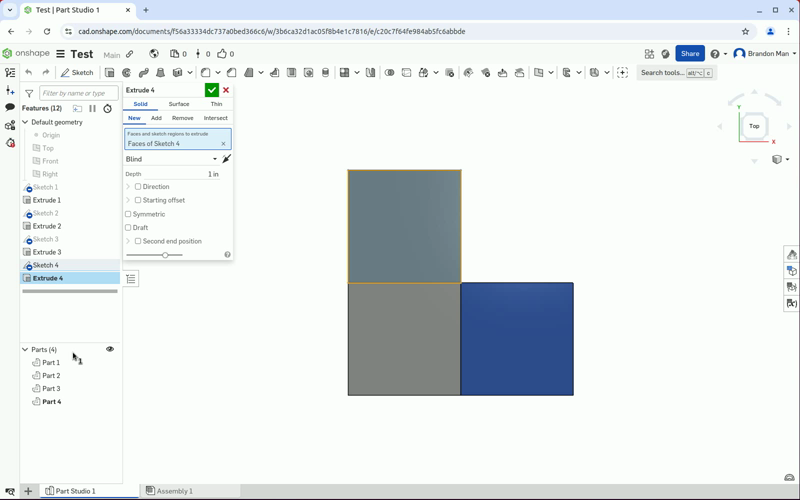
mouse_move(143, 106)
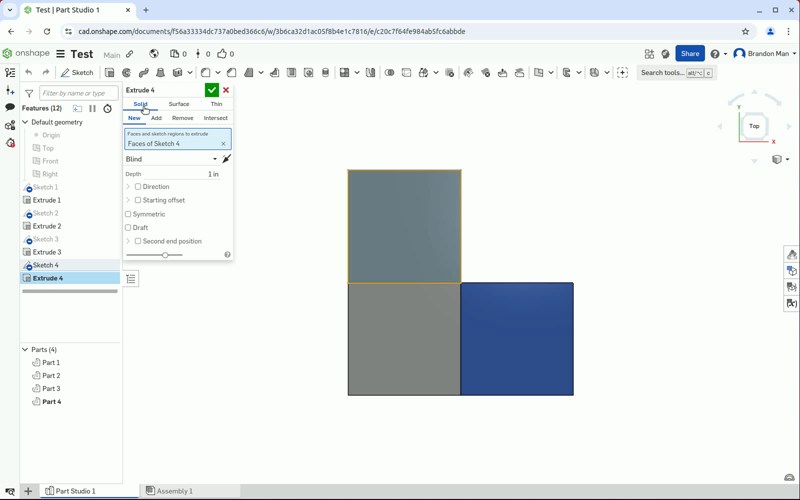
click(143, 106)
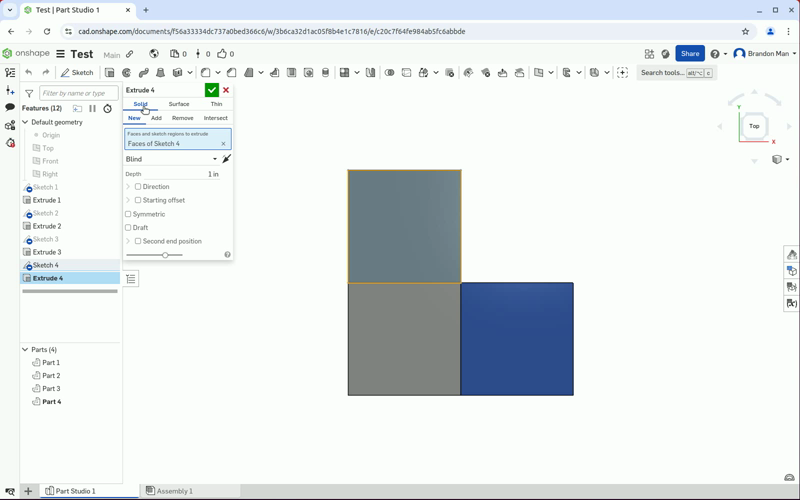
mouse_move(137, 120)
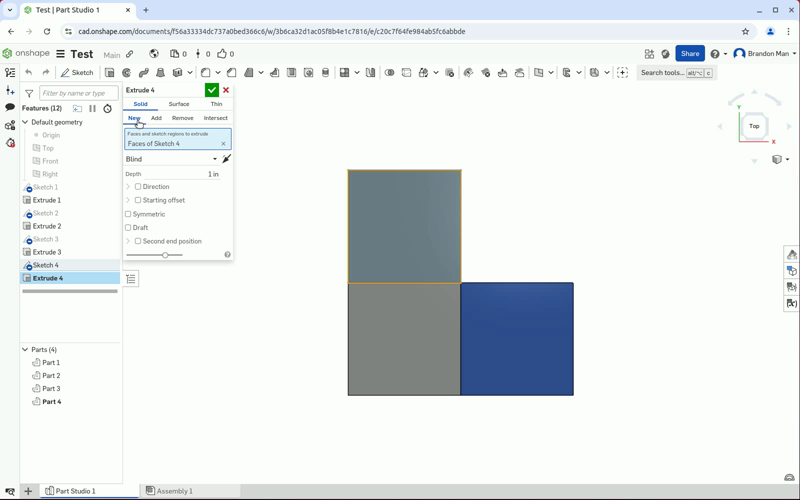
click(137, 120)
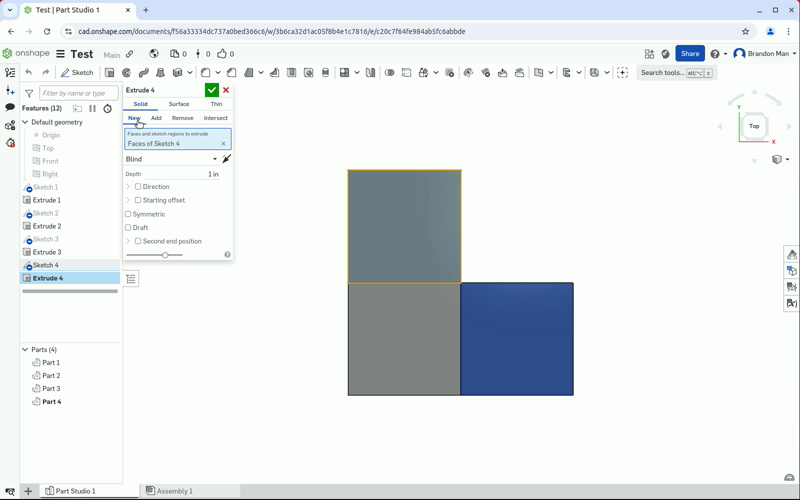
key(tab, 4)
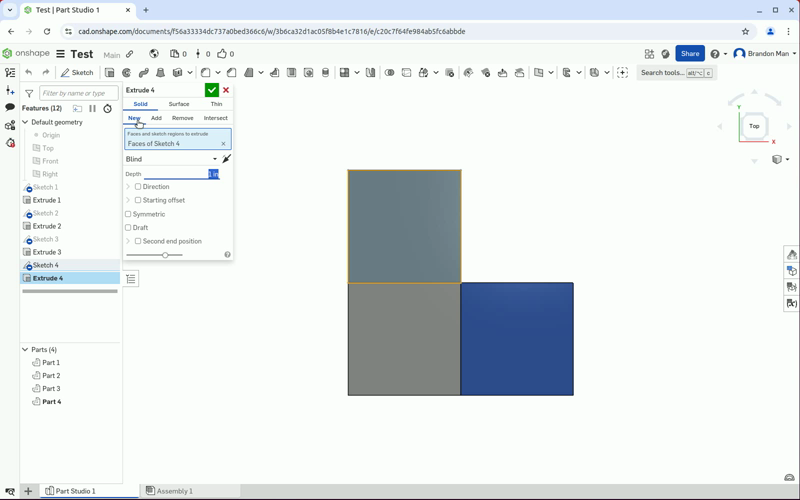
text(46.216)
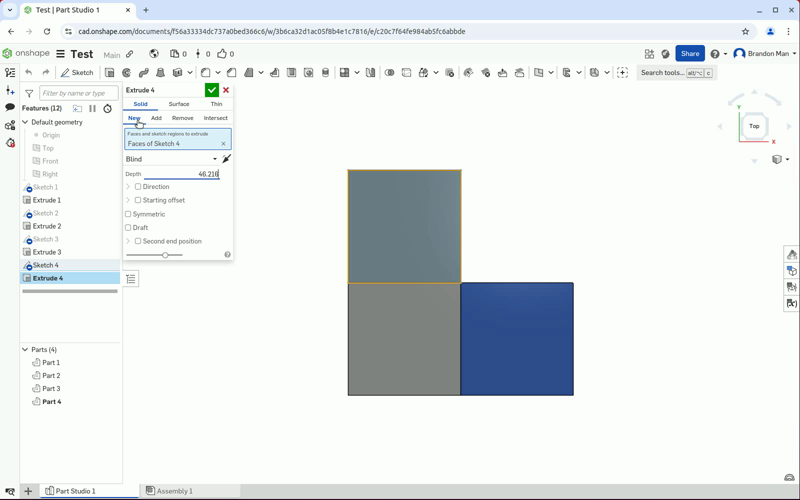
key(tab, 3)
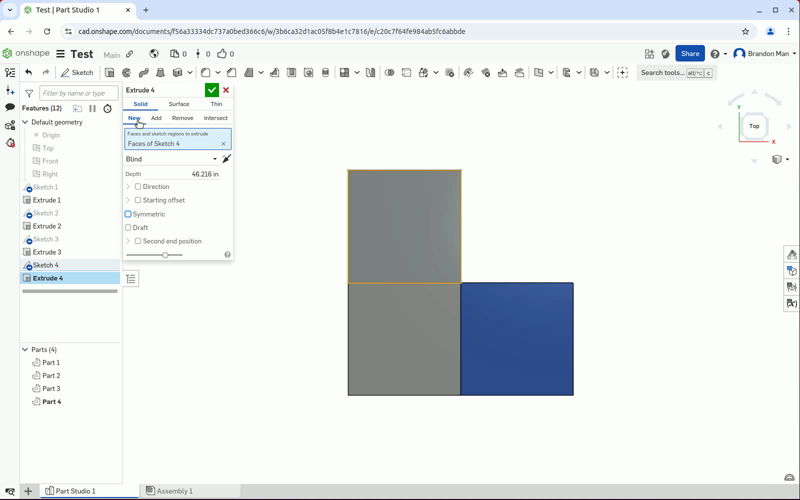
key(space)
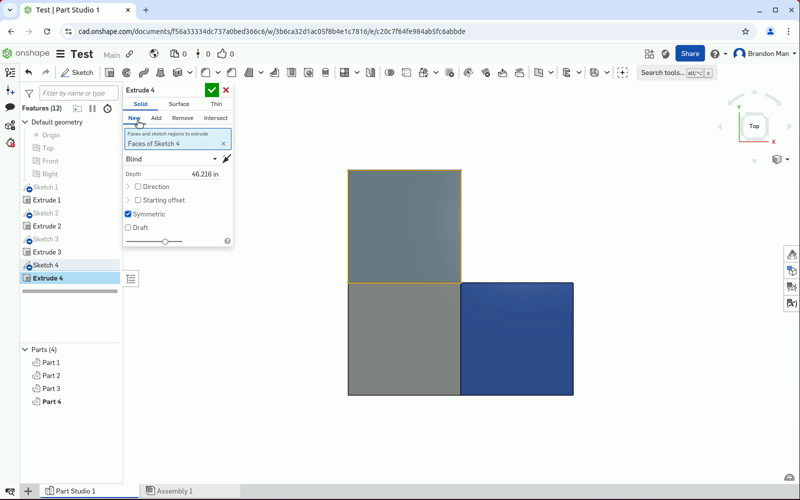
key(enter)
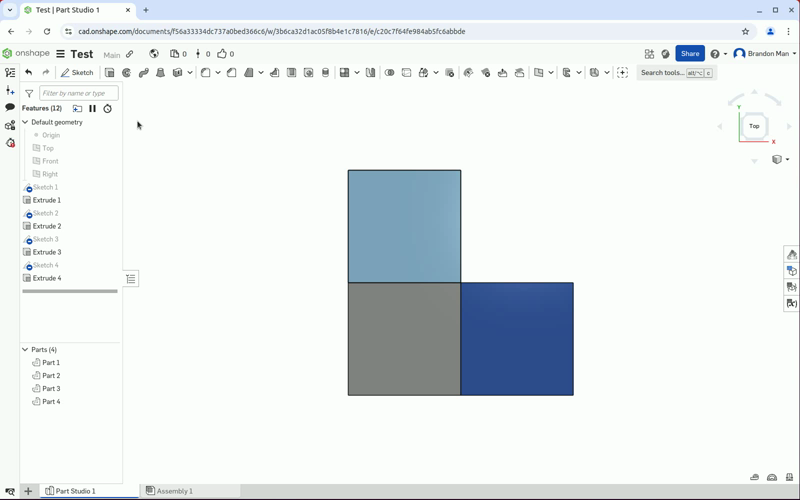
key(shift+h)
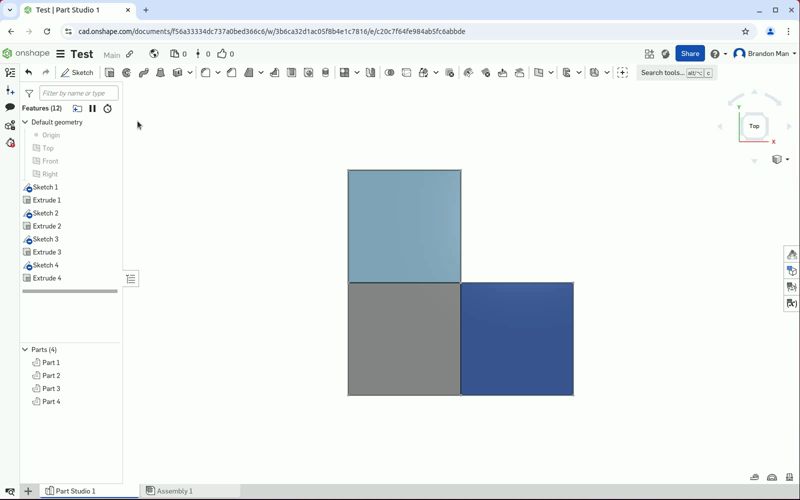
key(shift+h)
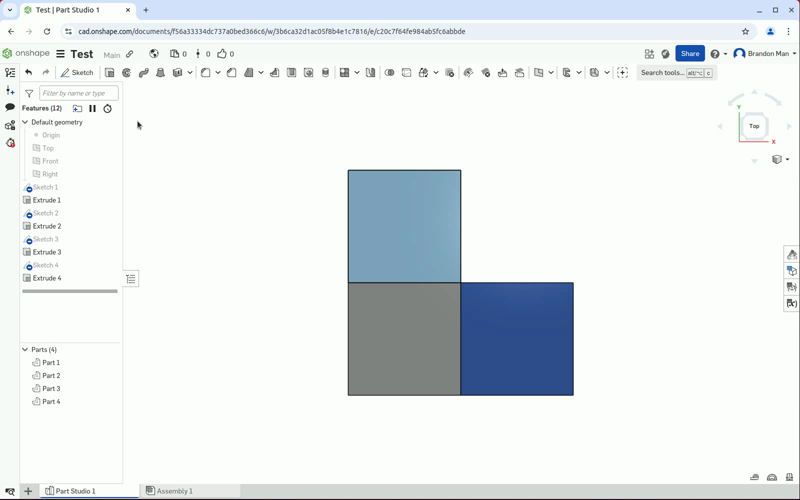
mouse_move(73, 189)
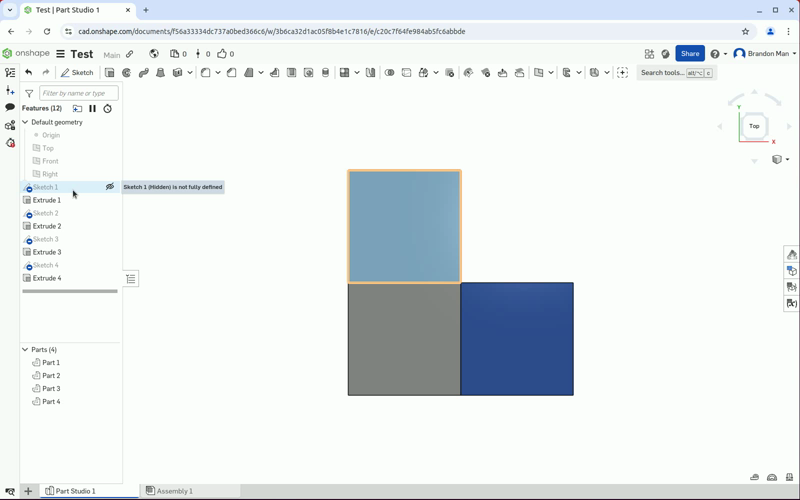
click(73, 189)
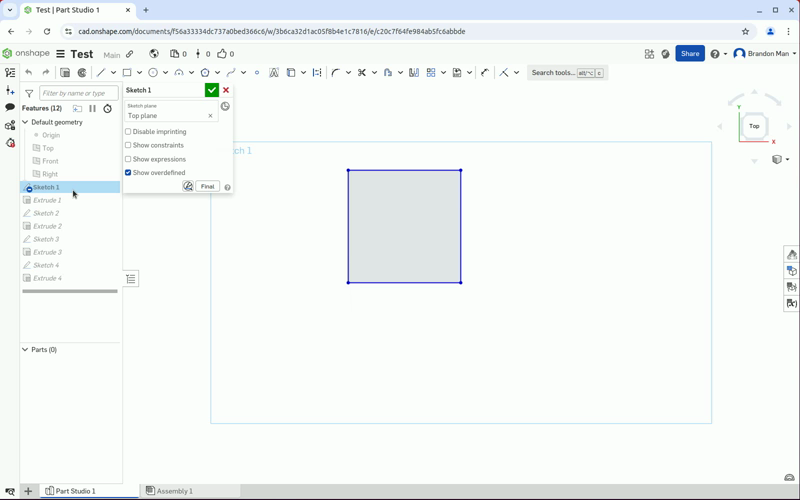
mouse_move(229, 92)
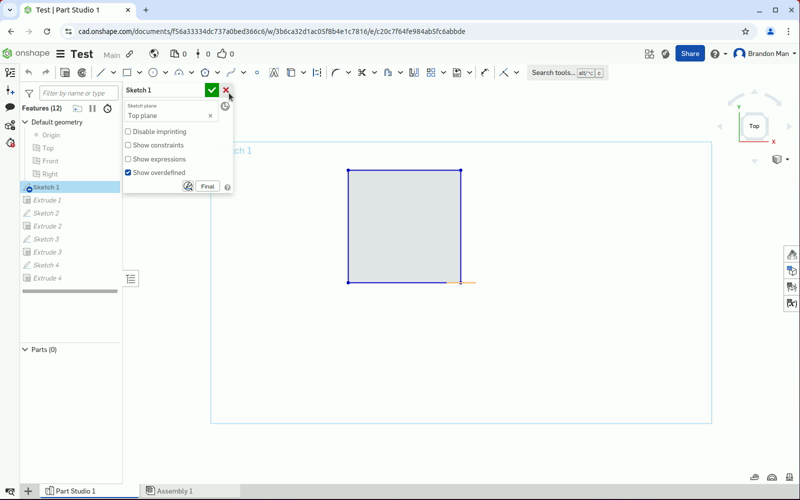
click(229, 92)
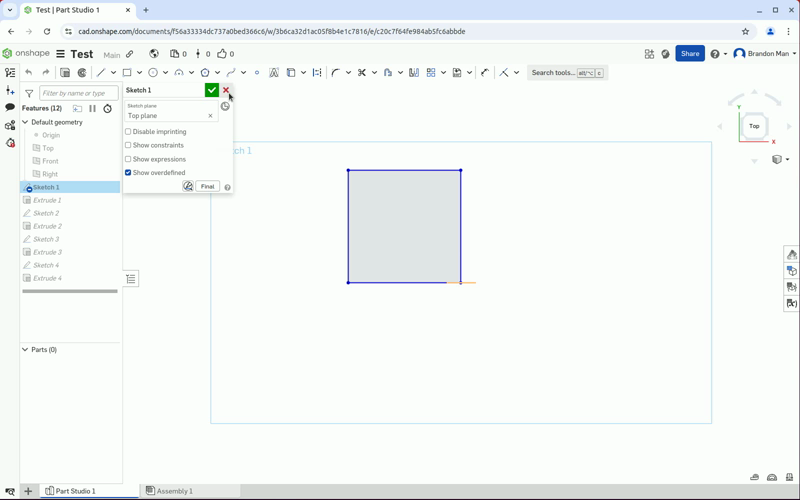
key(shift+s)
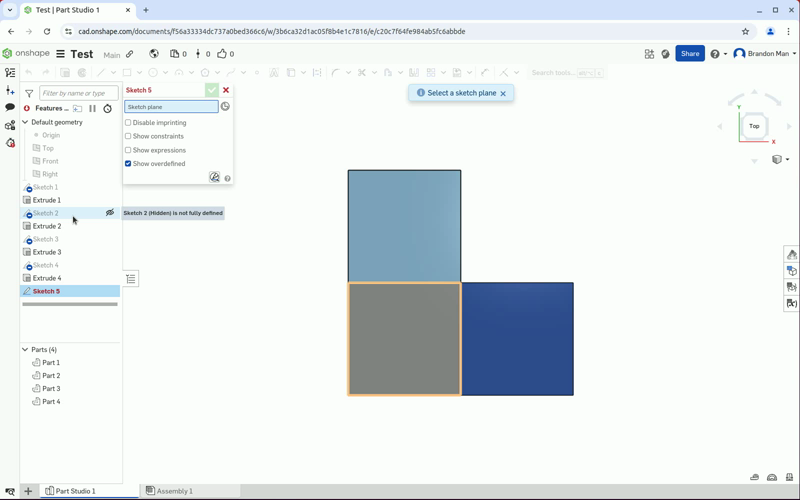
scroll(3)
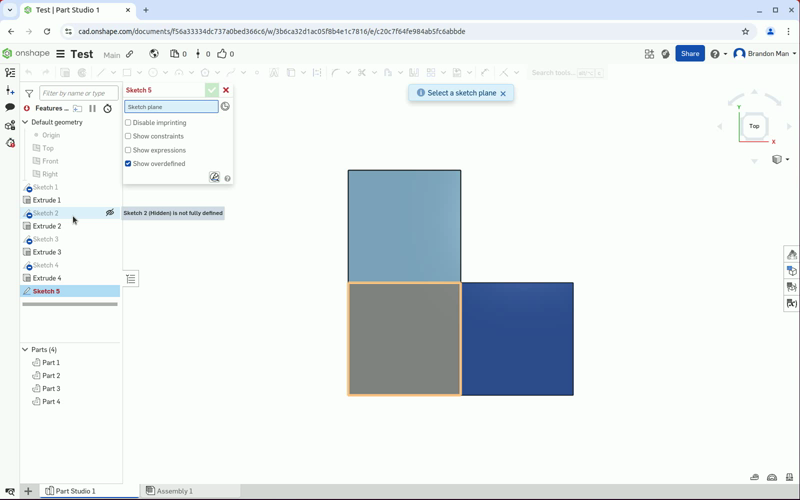
mouse_move(73, 150)
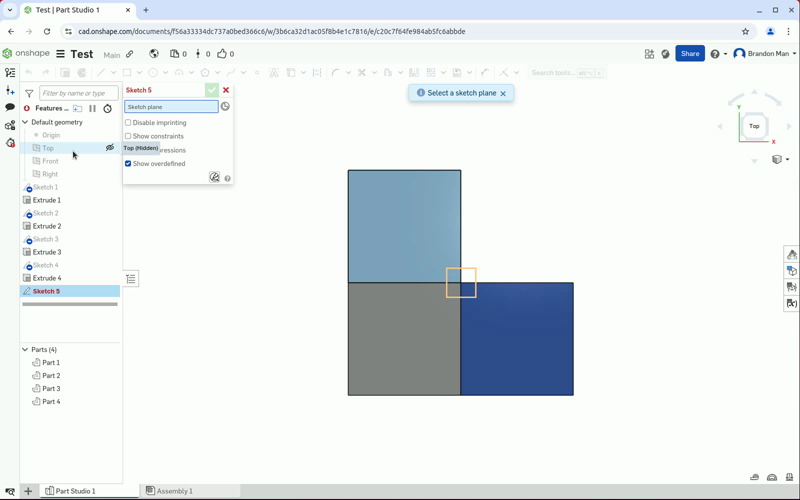
click(73, 150)
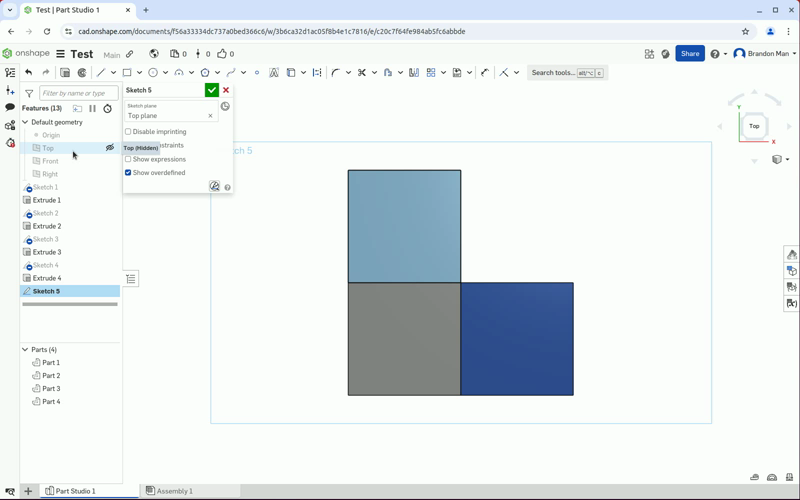
mouse_move(73, 352)
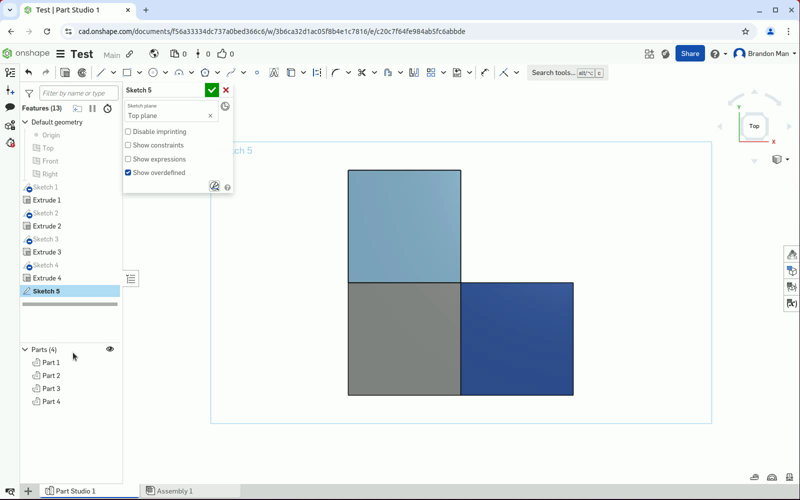
key(y)
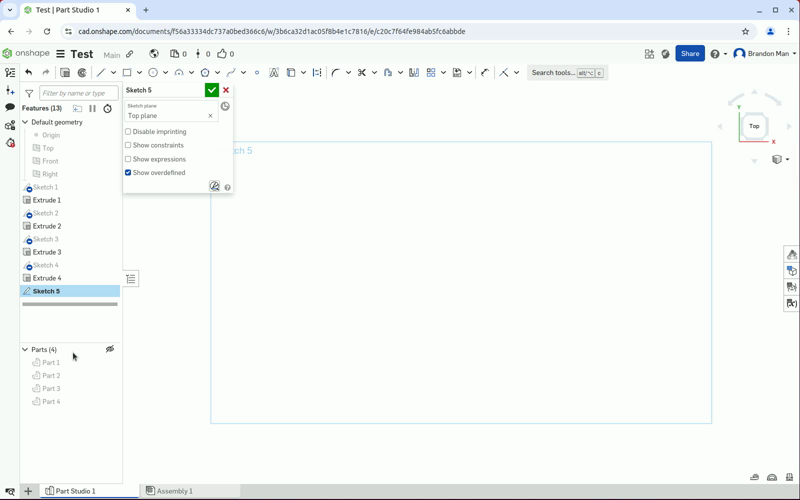
key(l)
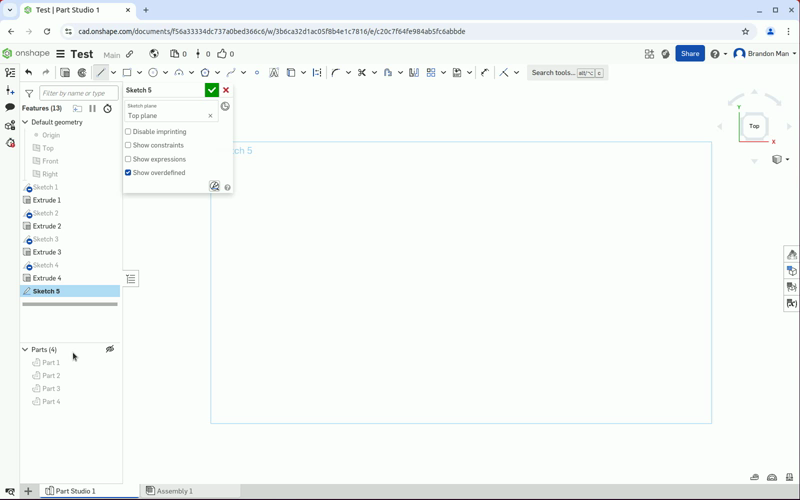
key_down(shift)
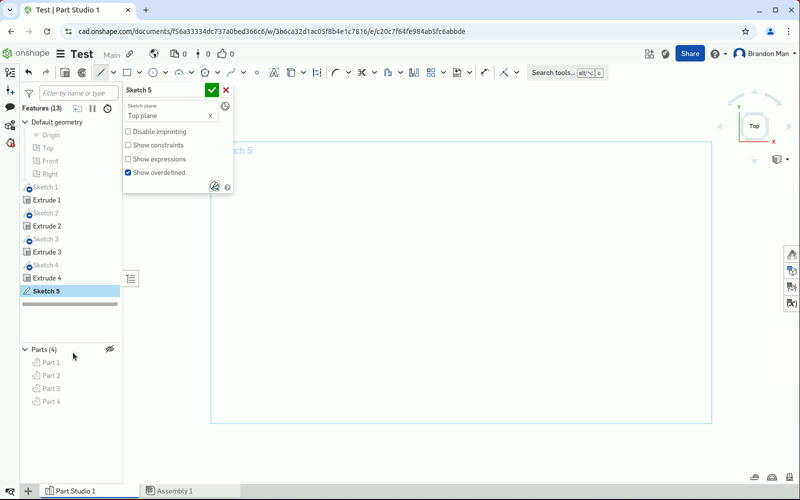
mouse_move(460, 282)
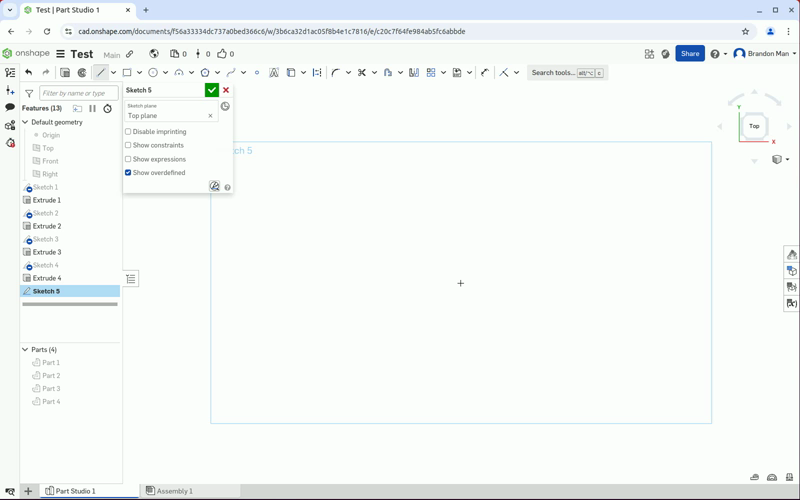
click(460, 282)
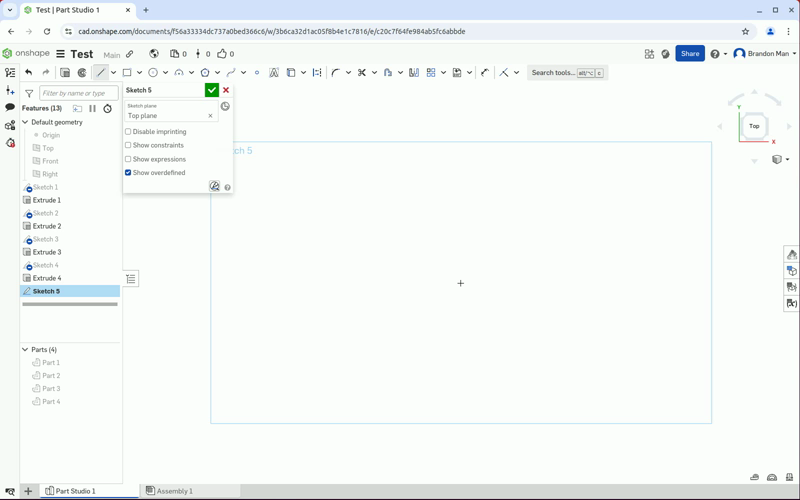
key_up(shift)
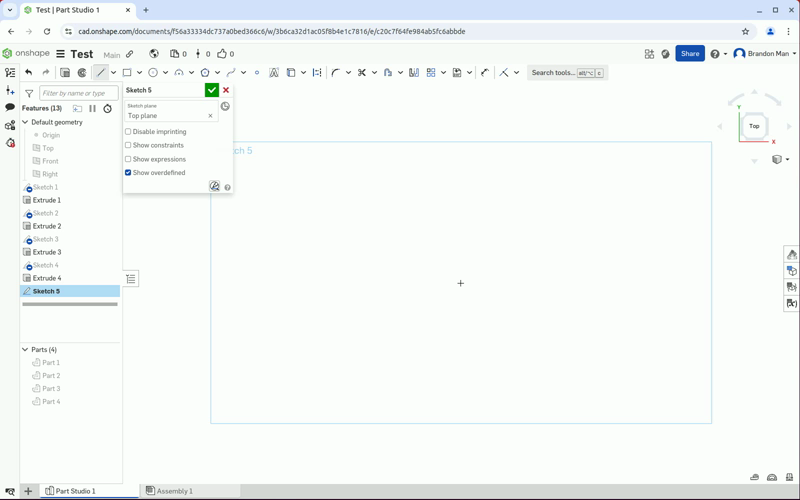
key_down(shift)
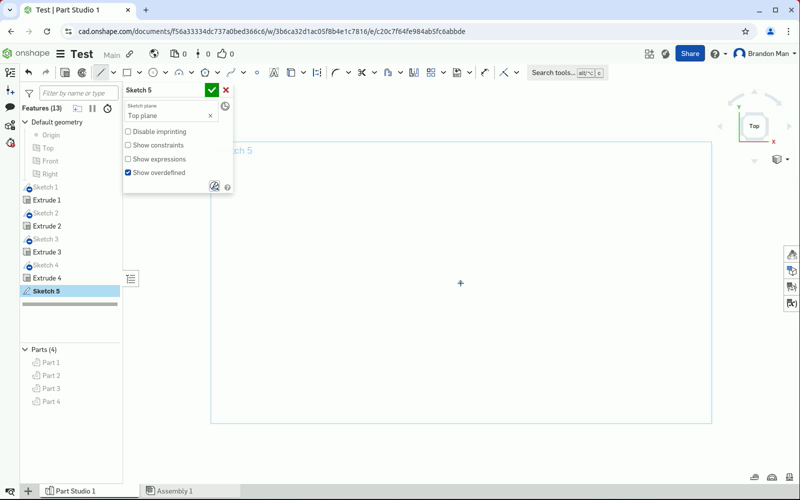
mouse_move(573, 282)
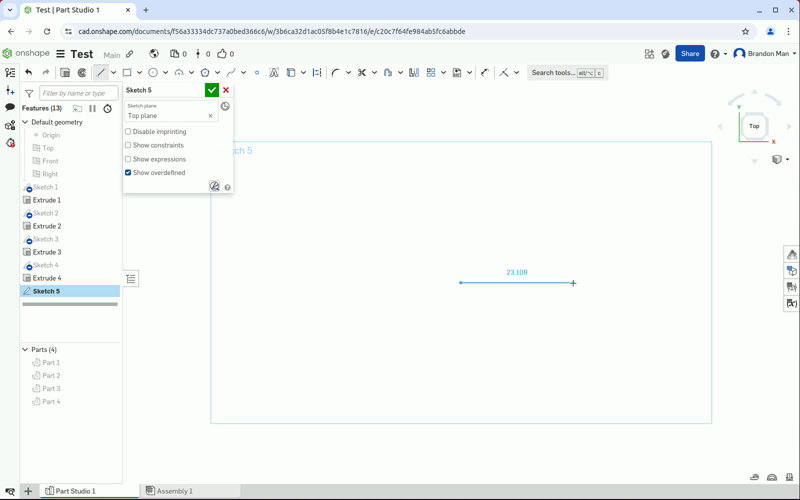
click(573, 282)
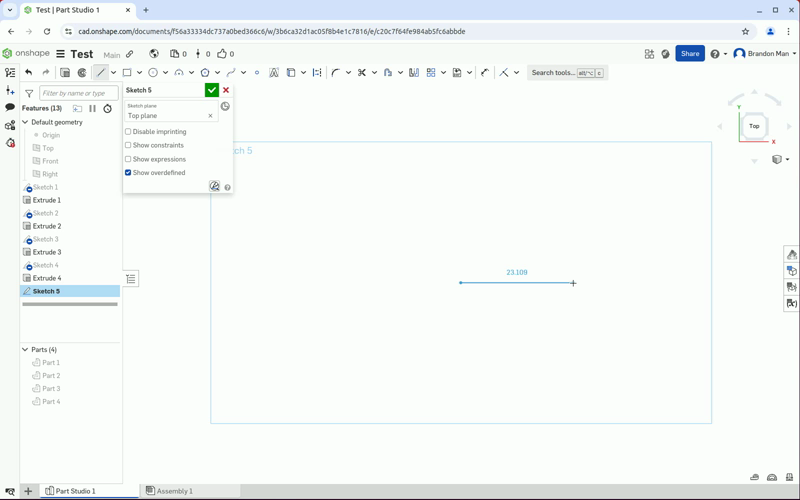
key_up(shift)
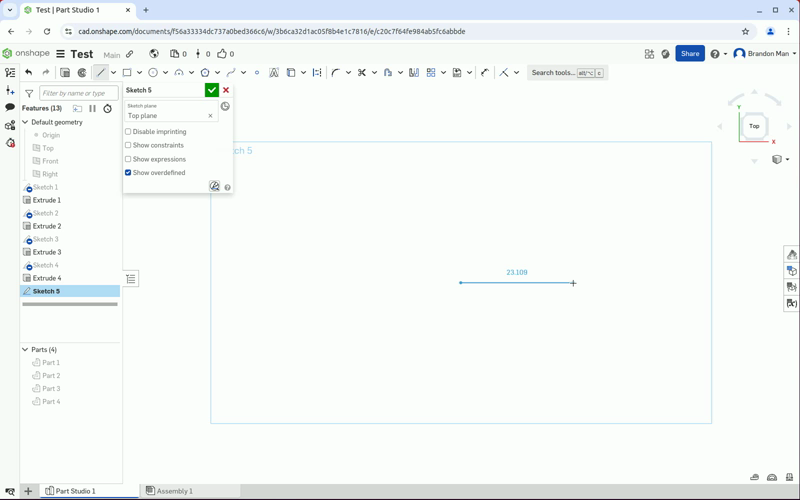
key_down(shift)
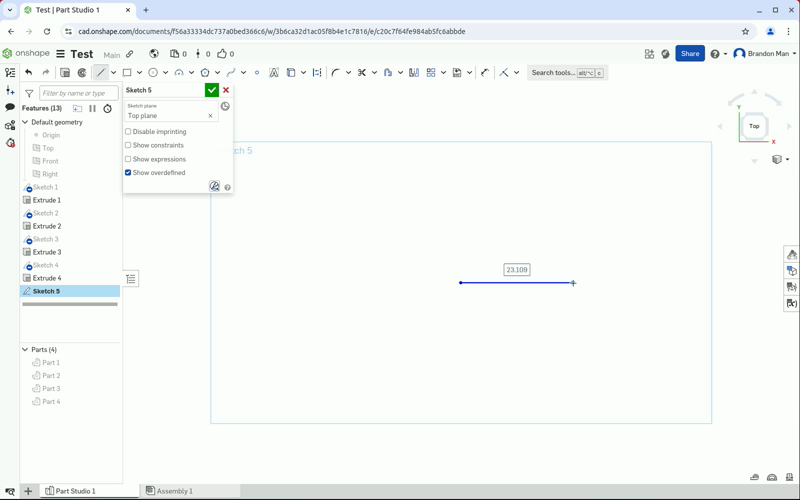
mouse_move(573, 170)
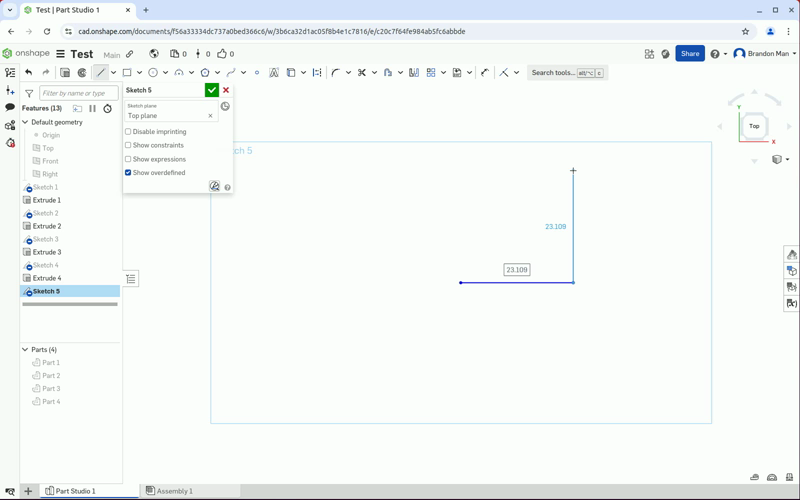
click(573, 170)
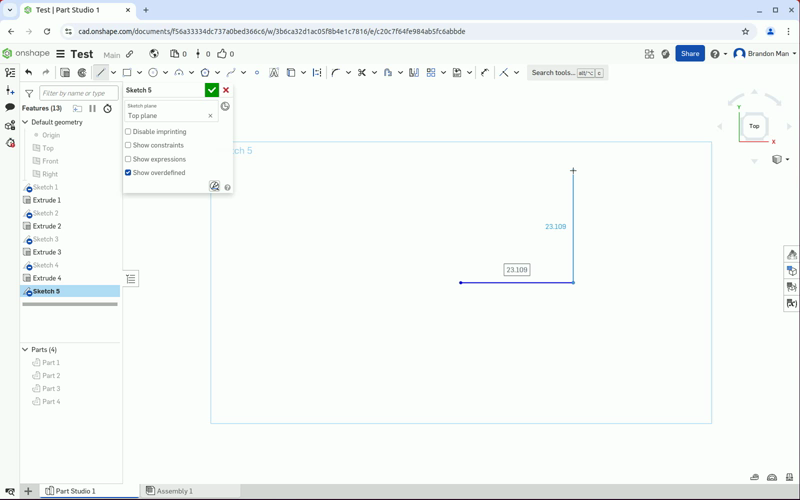
key_up(shift)
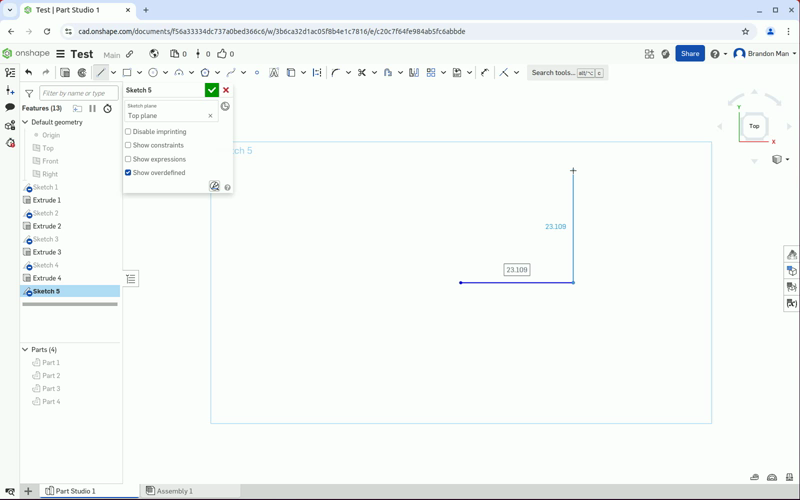
key_down(shift)
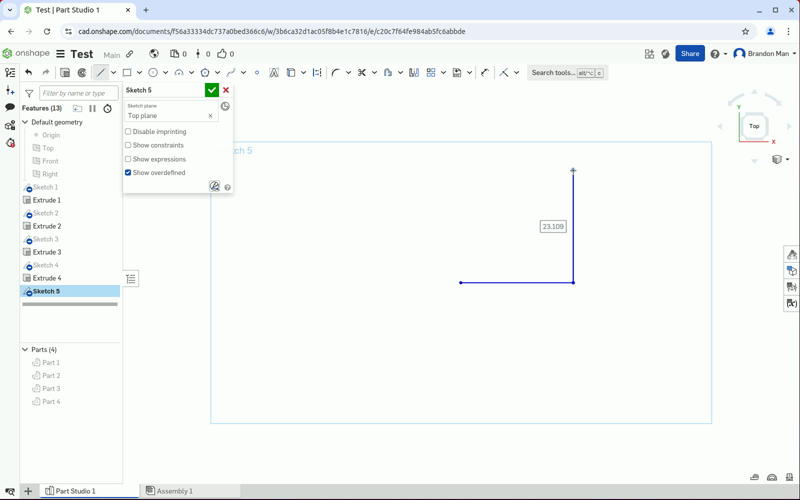
mouse_move(460, 170)
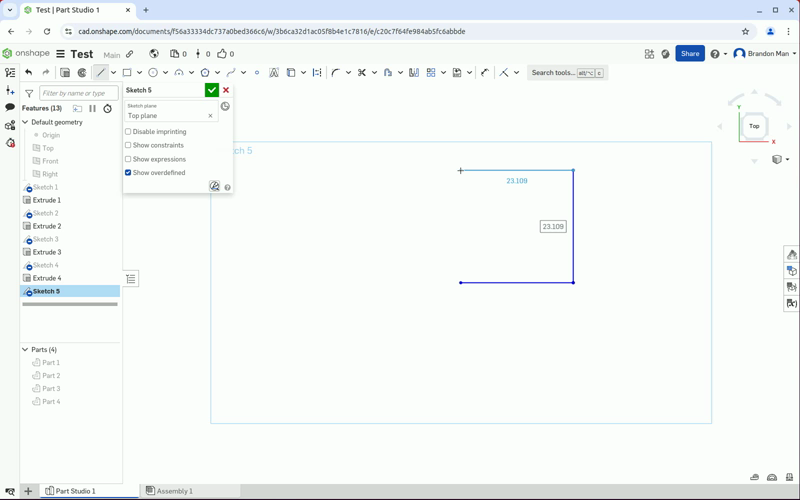
click(460, 170)
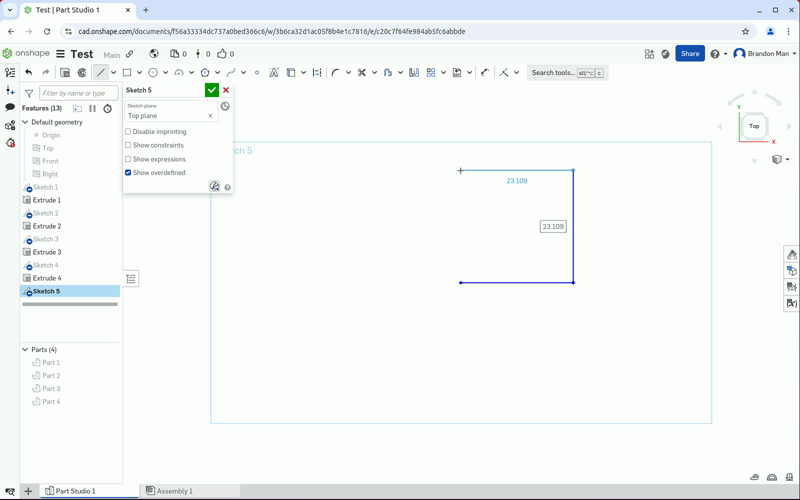
key_up(shift)
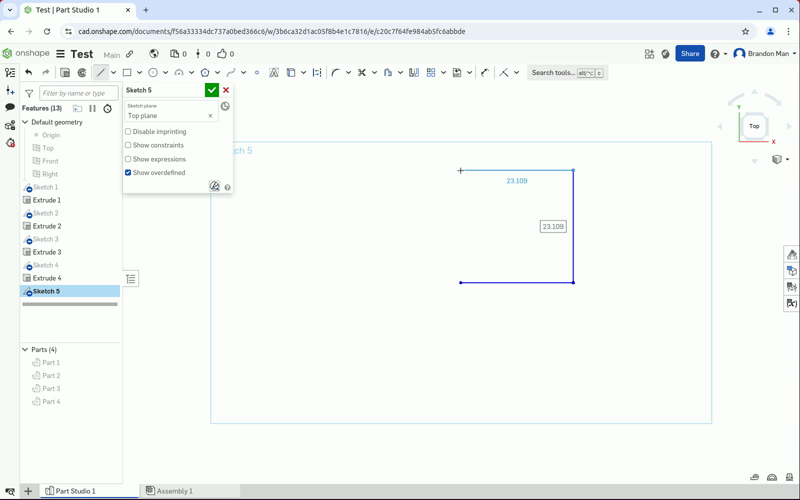
key_down(shift)
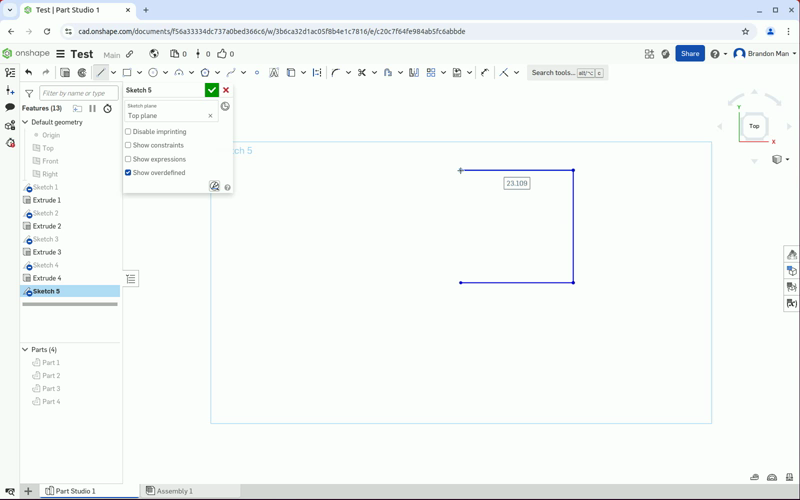
mouse_move(460, 282)
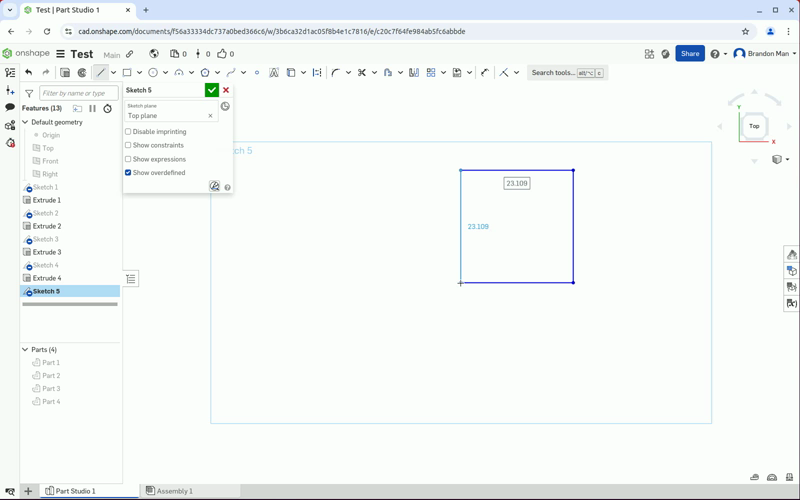
key_up(shift)
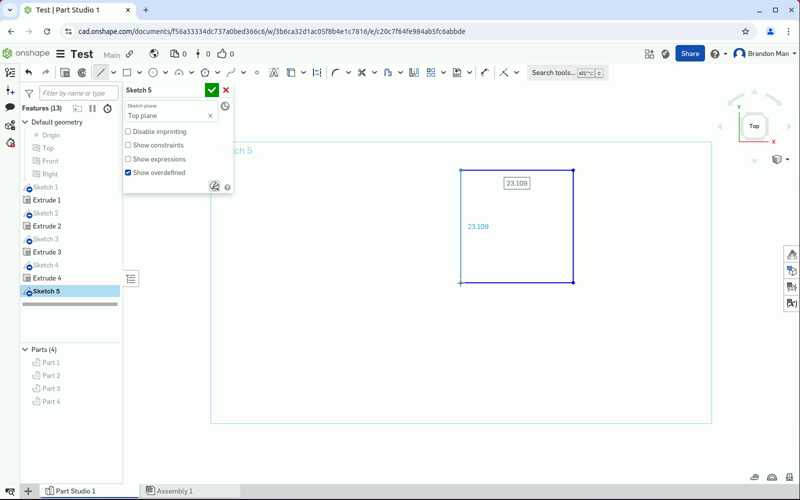
click(460, 282)
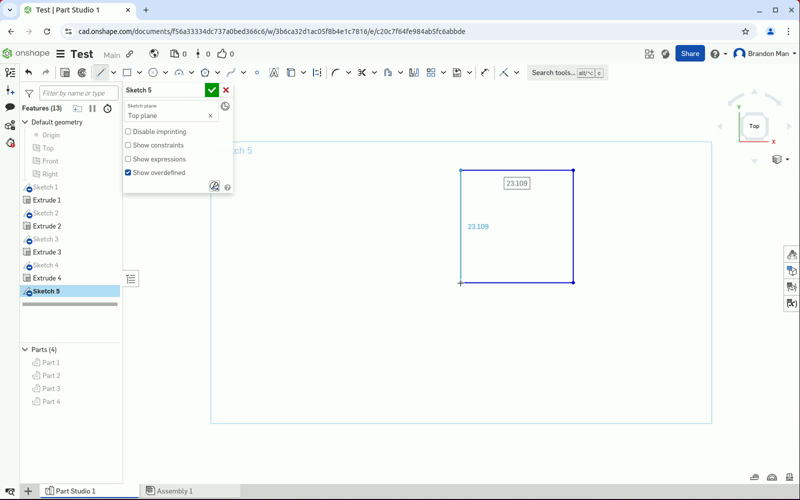
key(esc)
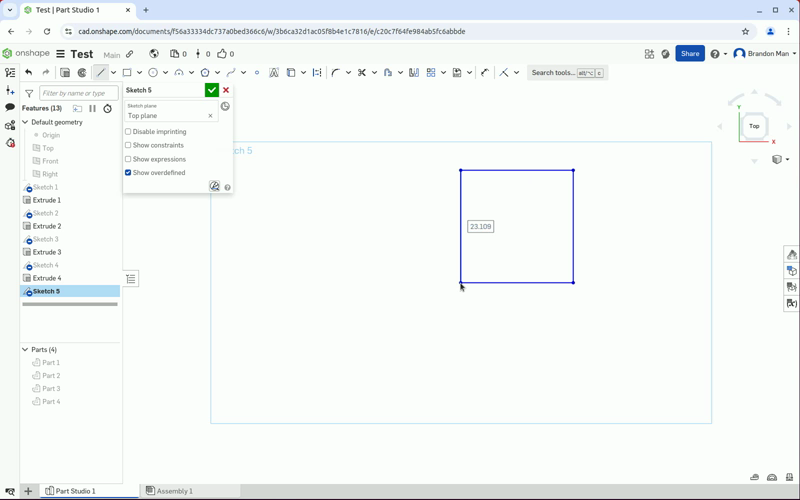
mouse_move(560, 184)
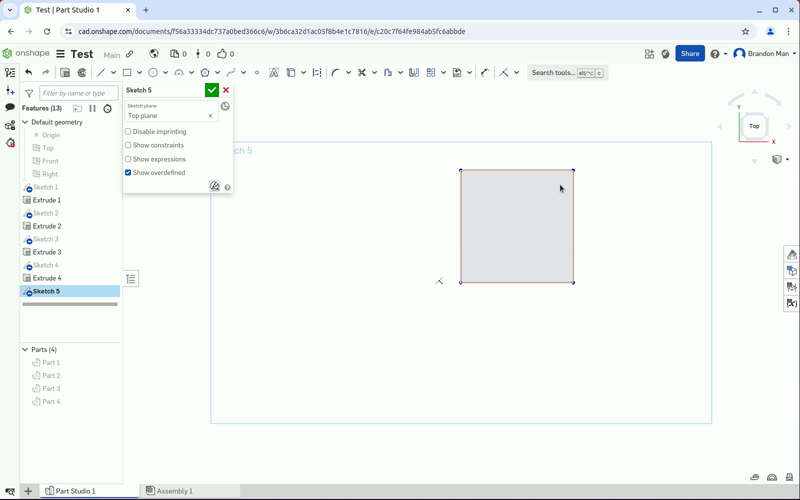
click(560, 184)
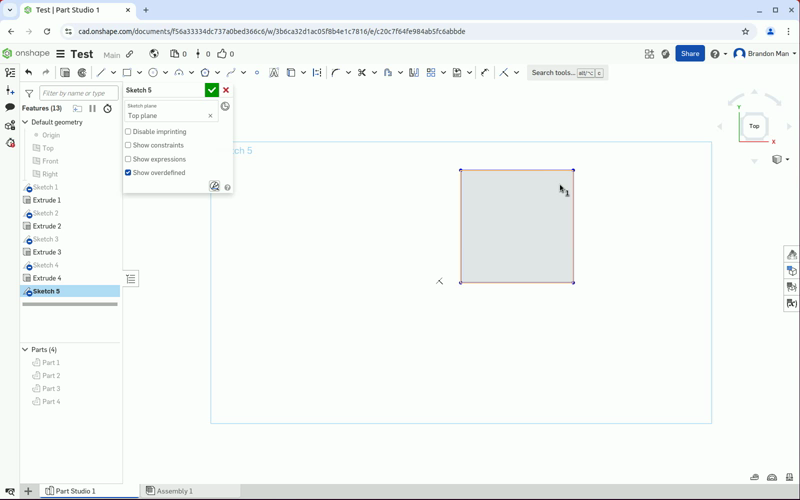
mouse_move(73, 352)
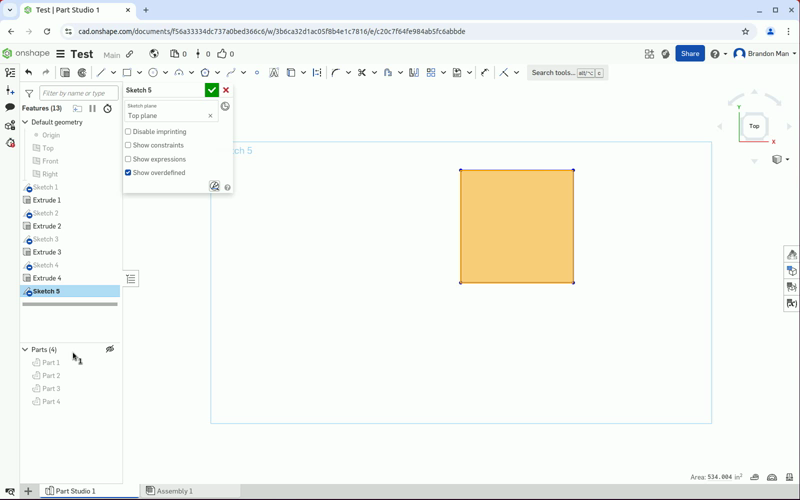
key(shift+y)
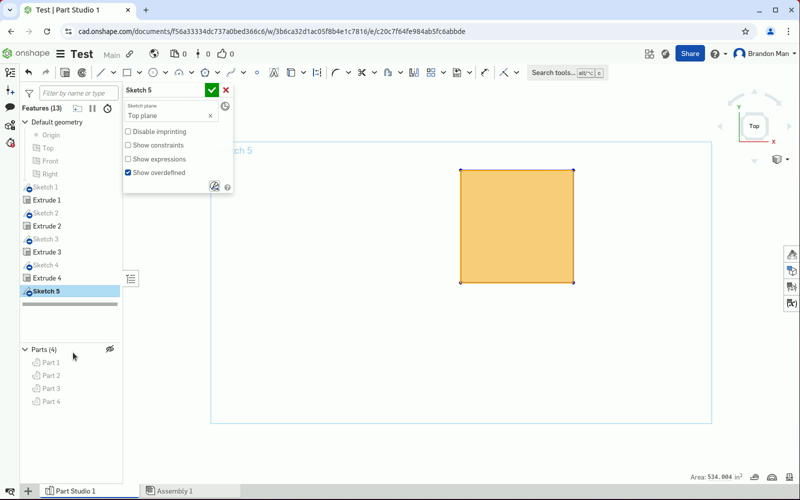
key(shift+e)
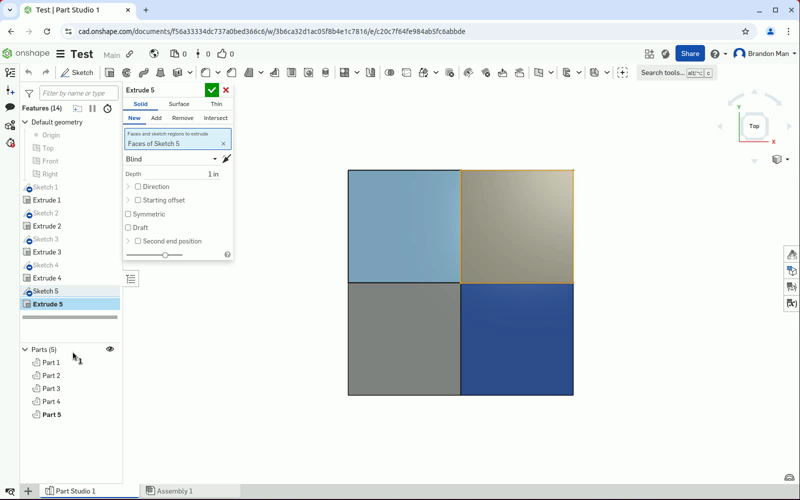
mouse_move(143, 106)
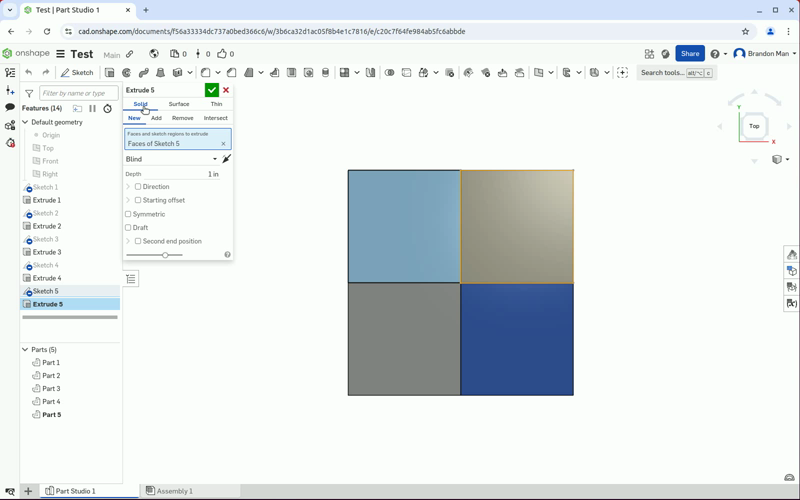
click(143, 106)
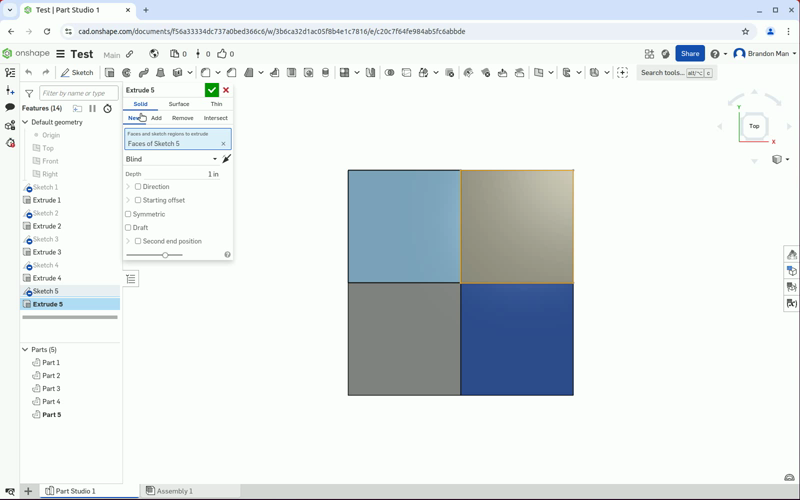
mouse_move(137, 120)
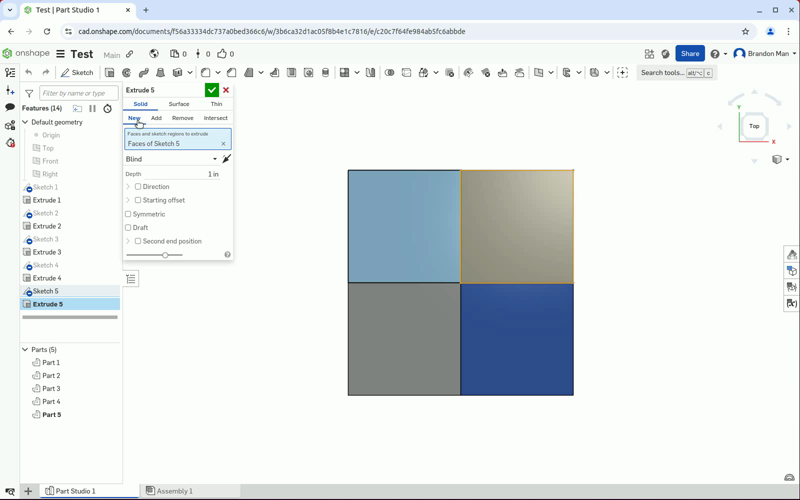
click(137, 120)
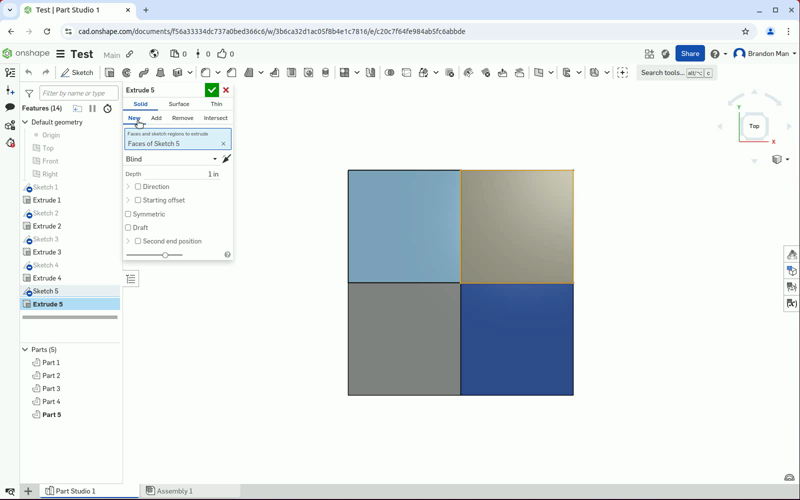
key(tab, 4)
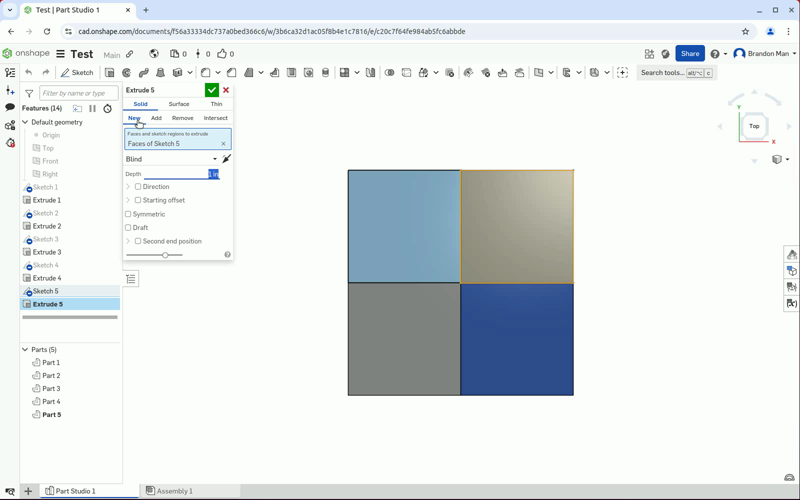
text(46.216)
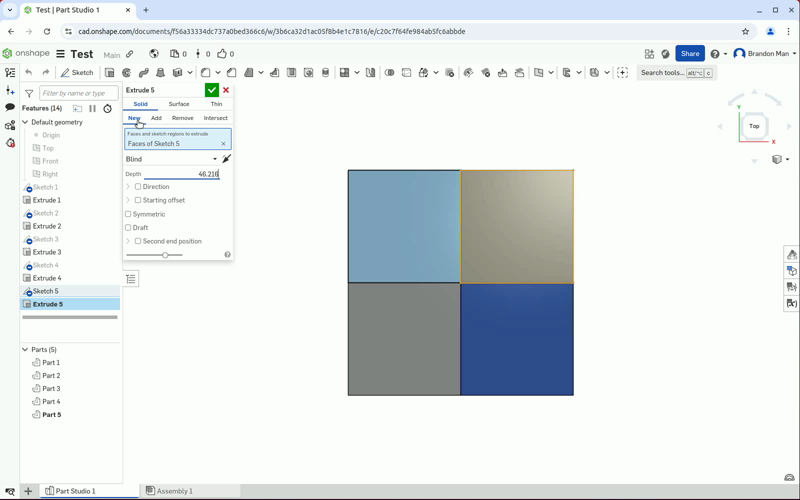
key(tab, 3)
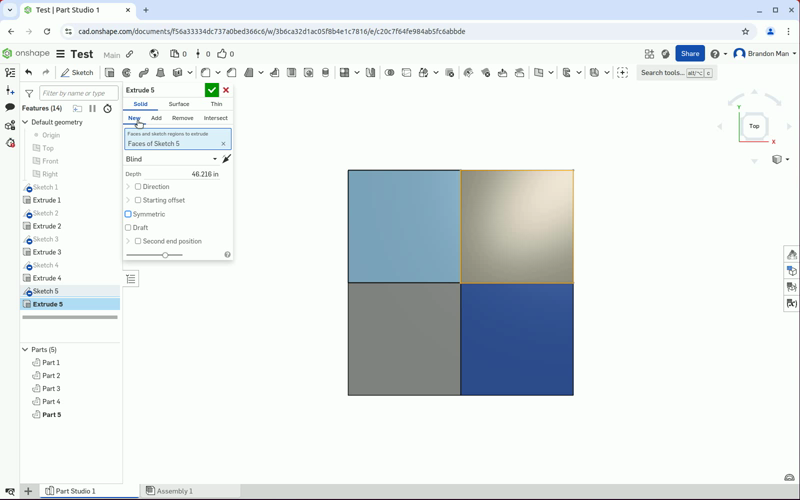
key(space)
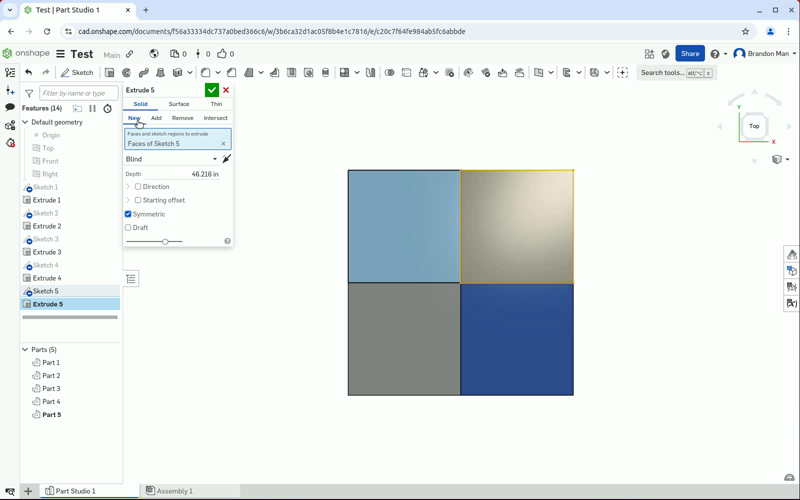
key(enter)
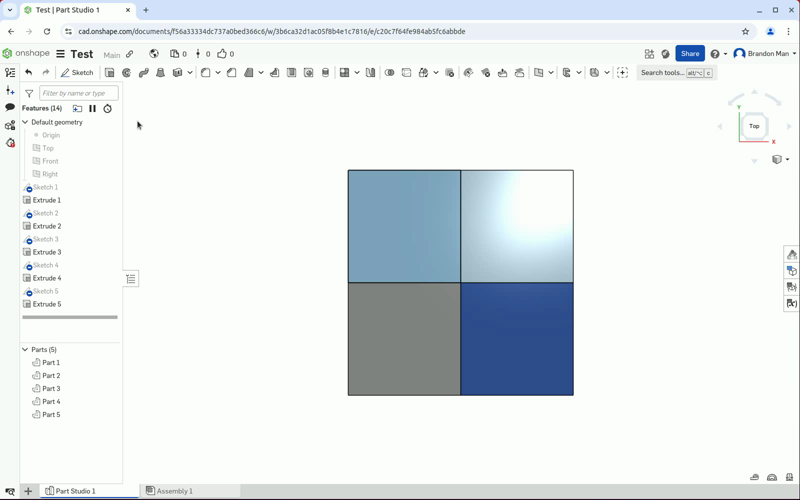
key(shift+h)
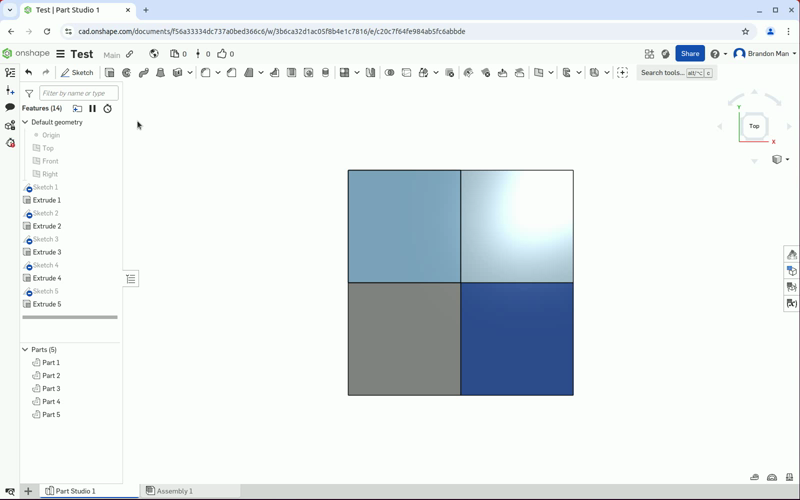
key(shift+h)
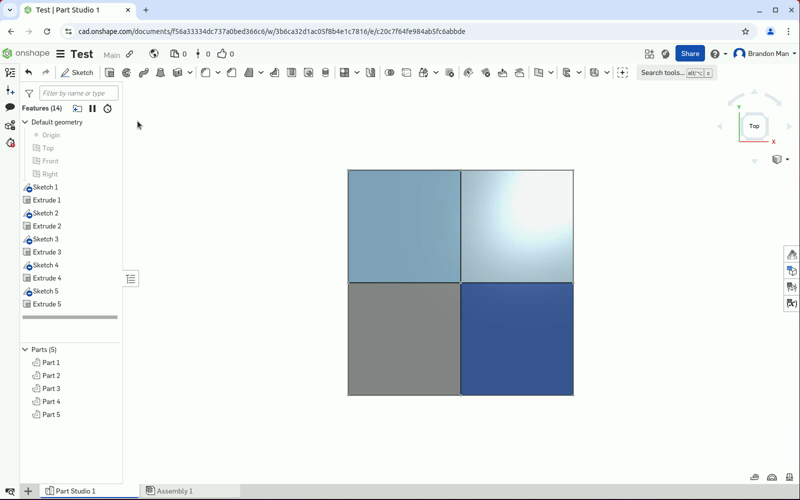
key(shift+7)
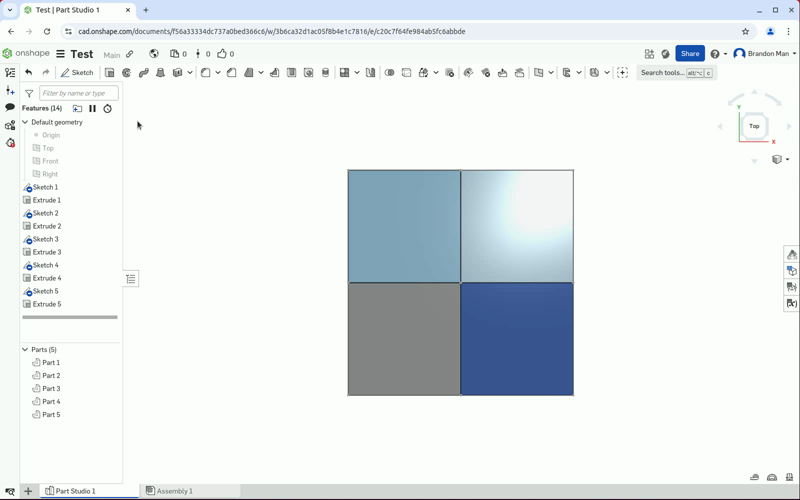
key(up, 3)
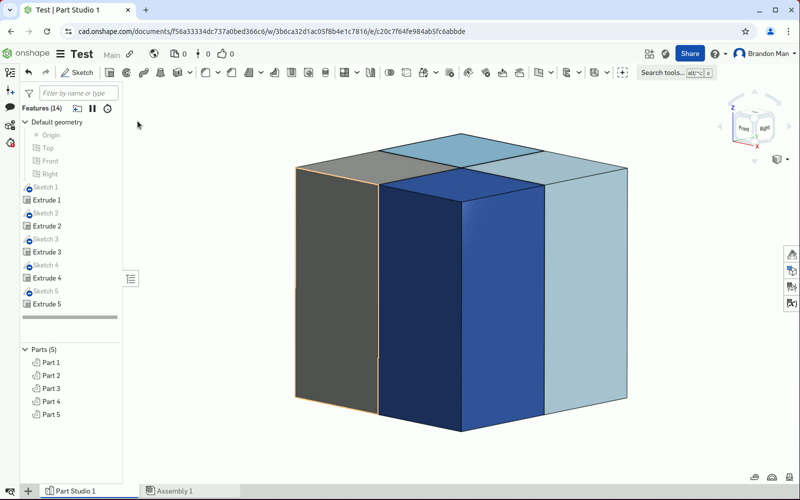
key(left, 3)
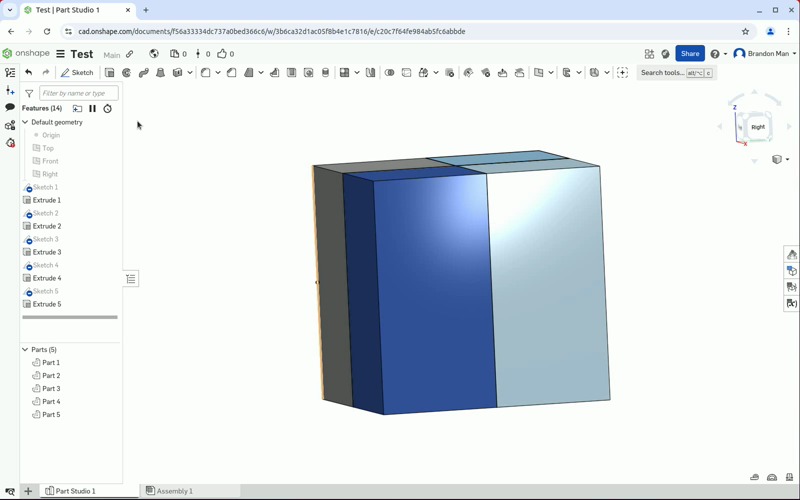
key(right, 3)
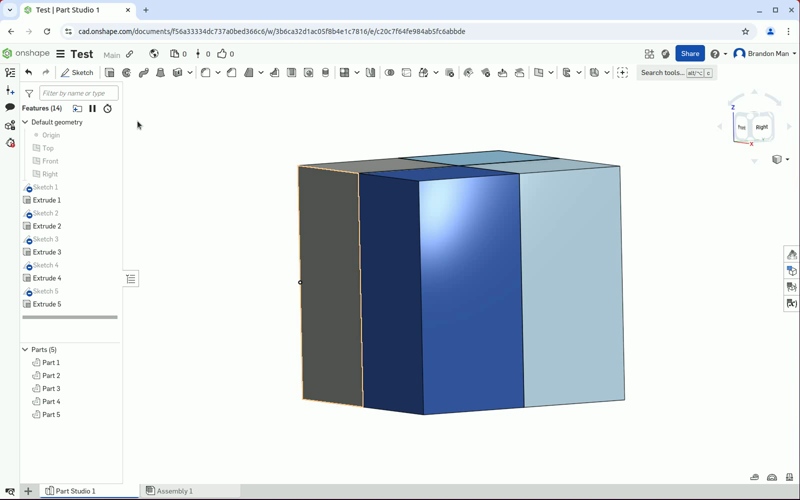
key(down, 3)
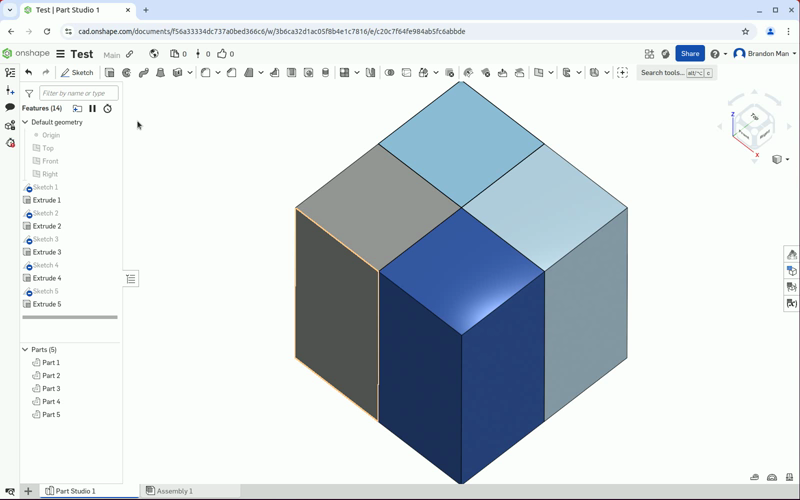
mouse_move(73, 189)
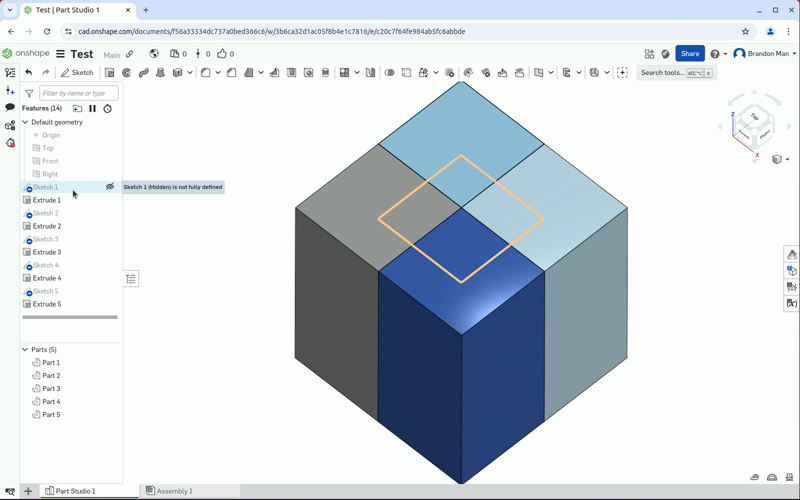
click(73, 189)